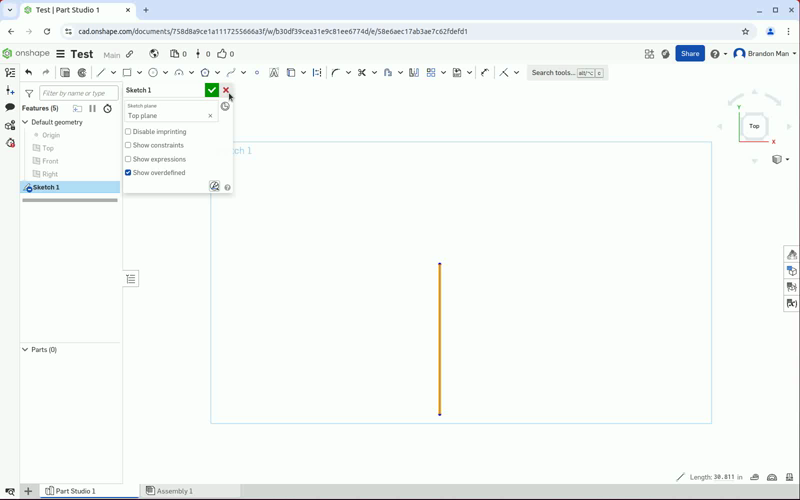
key(shift+h)
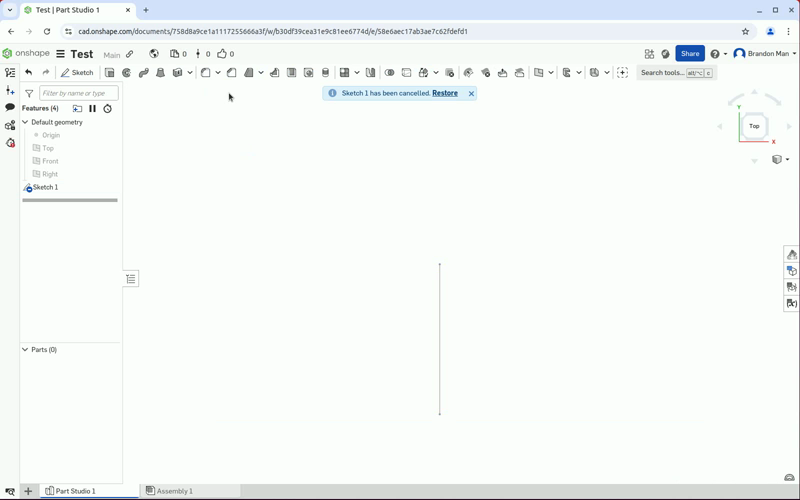
mouse_move(73, 352)
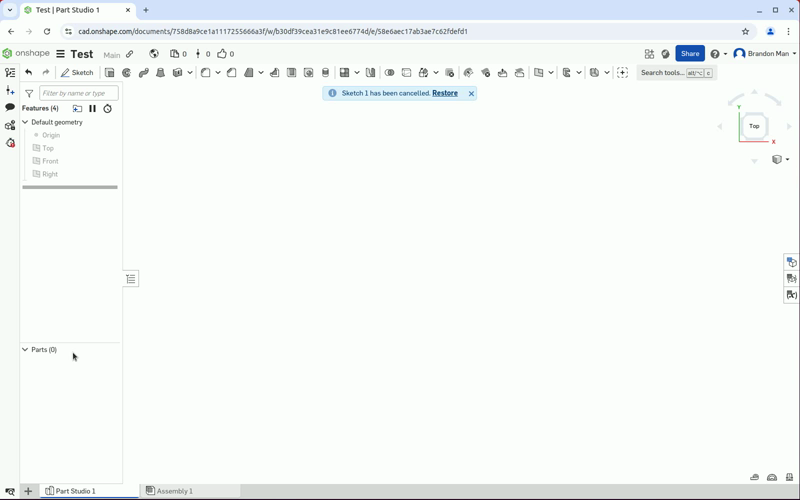
key(y)
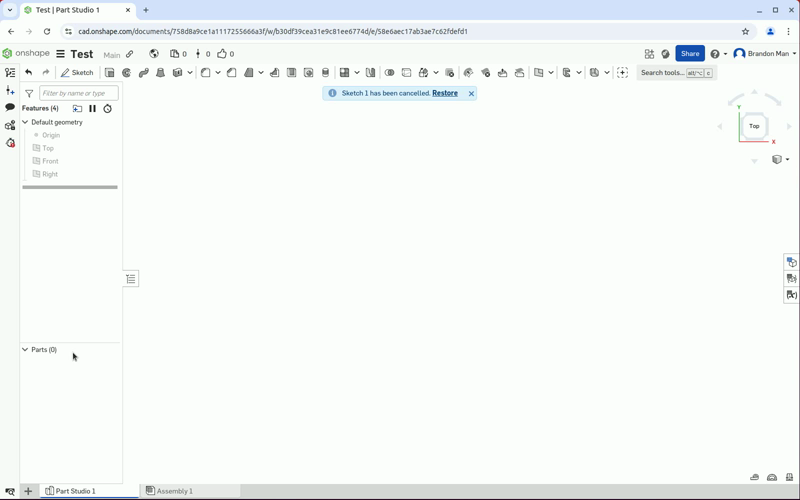
key(shift+p)
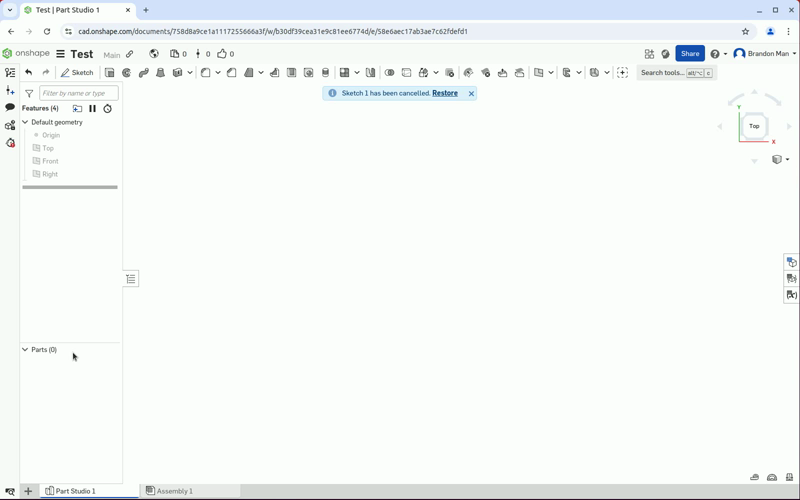
key(space)
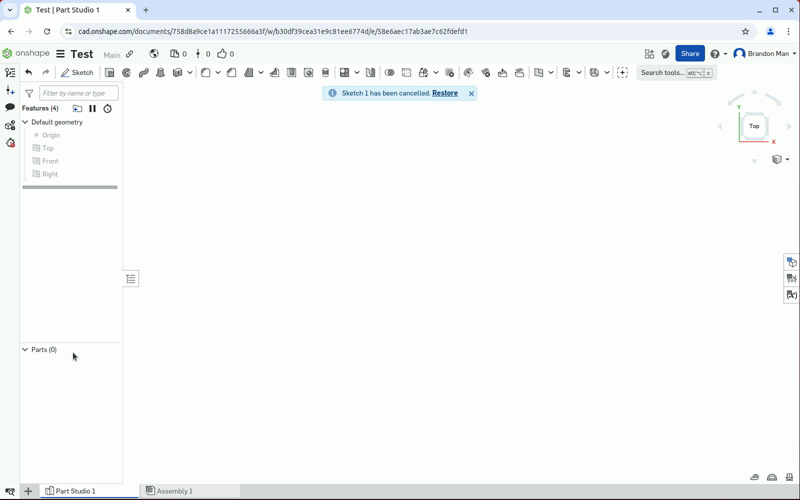
key_down(shift)
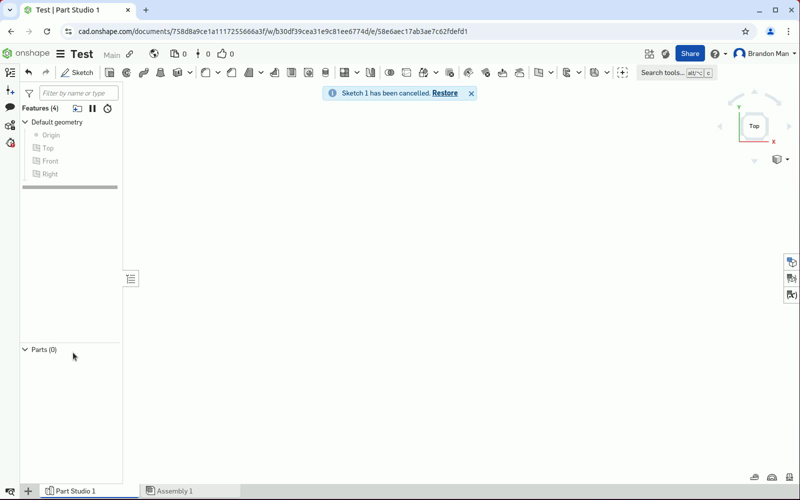
key(up)
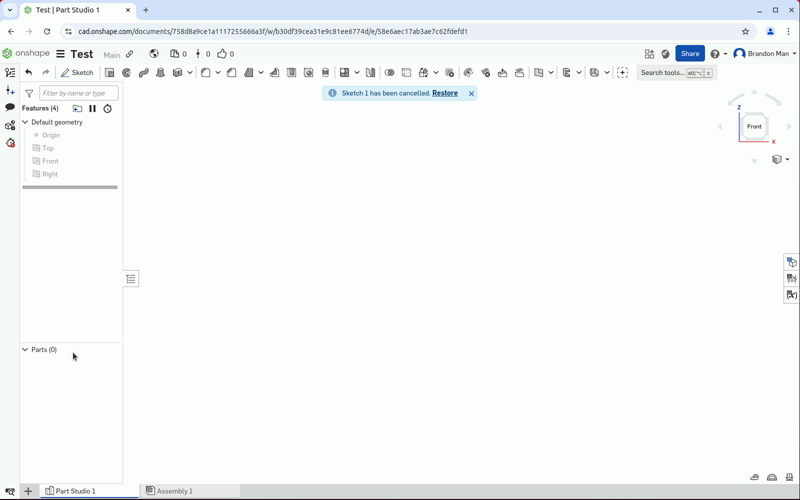
key_up(shift)
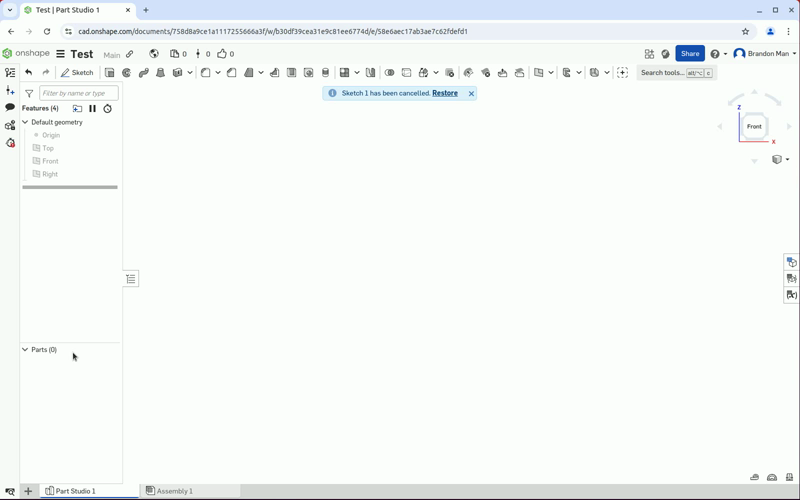
mouse_move(73, 352)
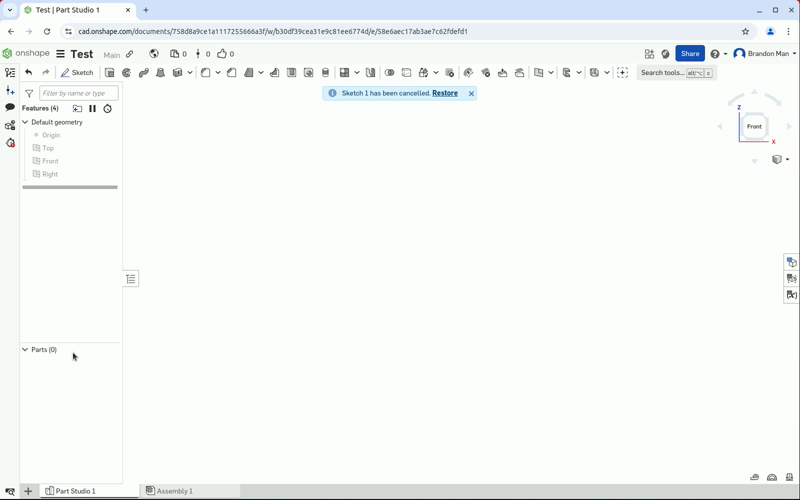
key(shift+y)
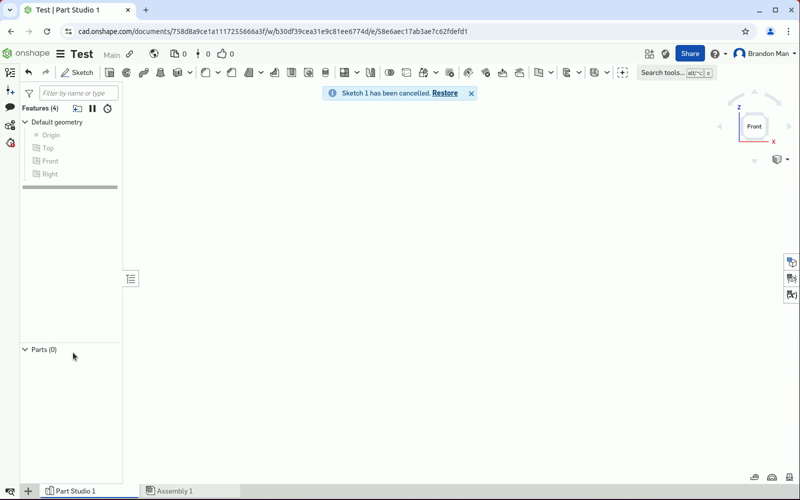
key(shift+s)
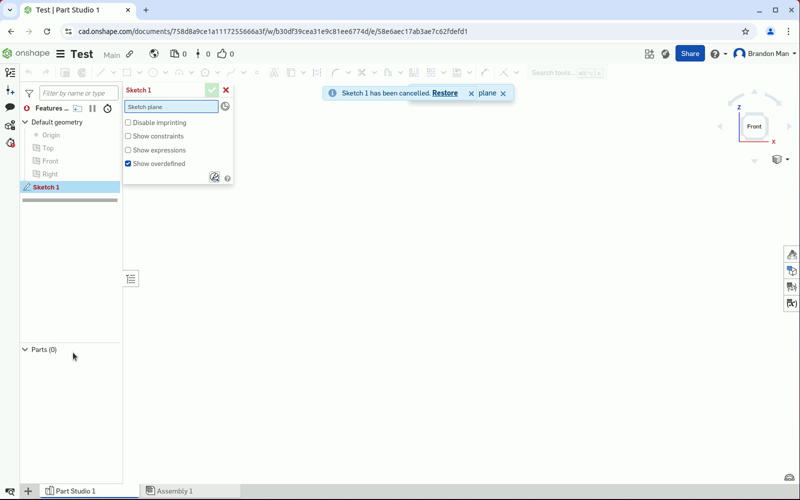
mouse_move(73, 163)
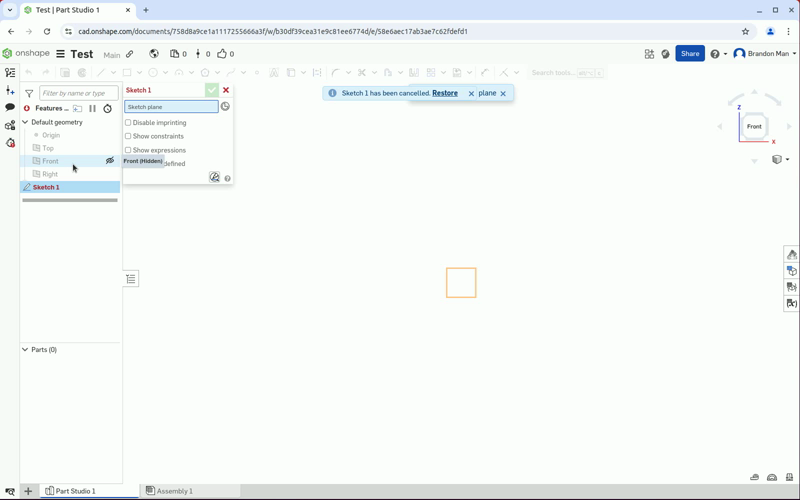
click(73, 163)
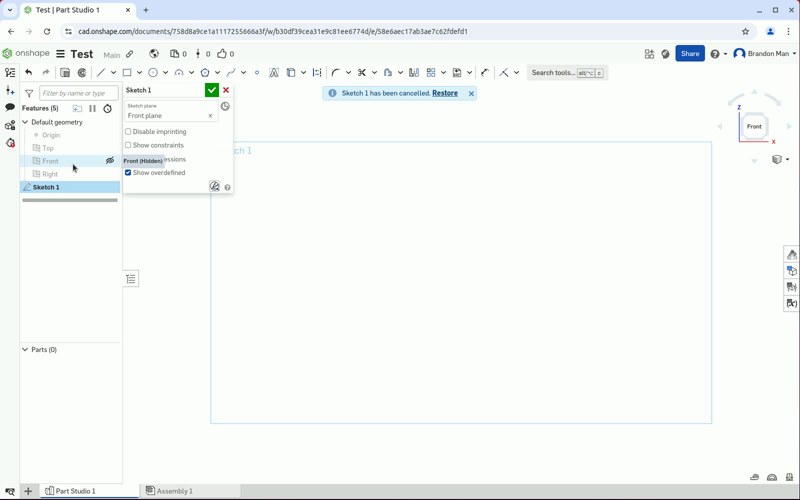
mouse_move(73, 352)
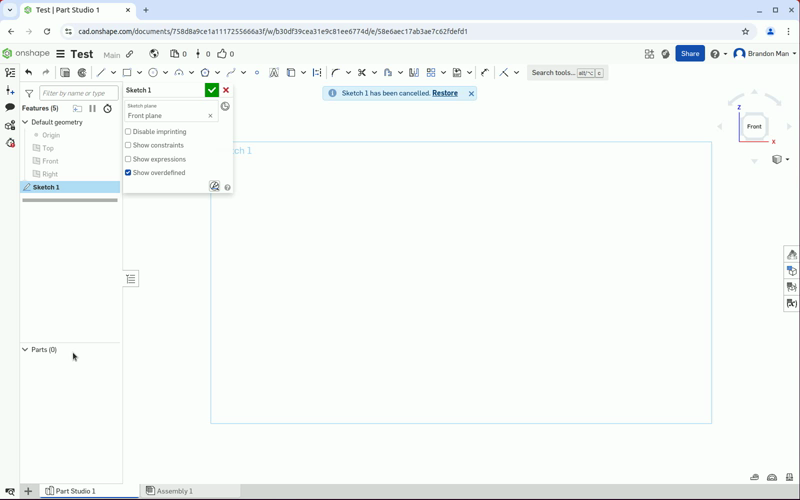
key(y)
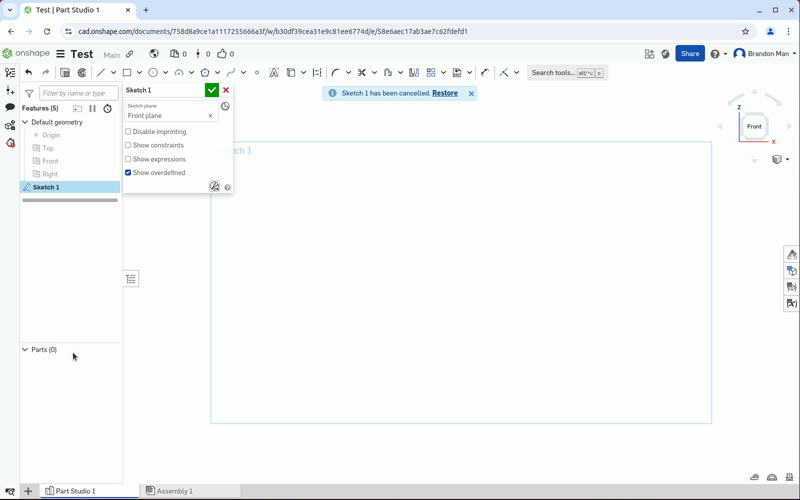
key(l)
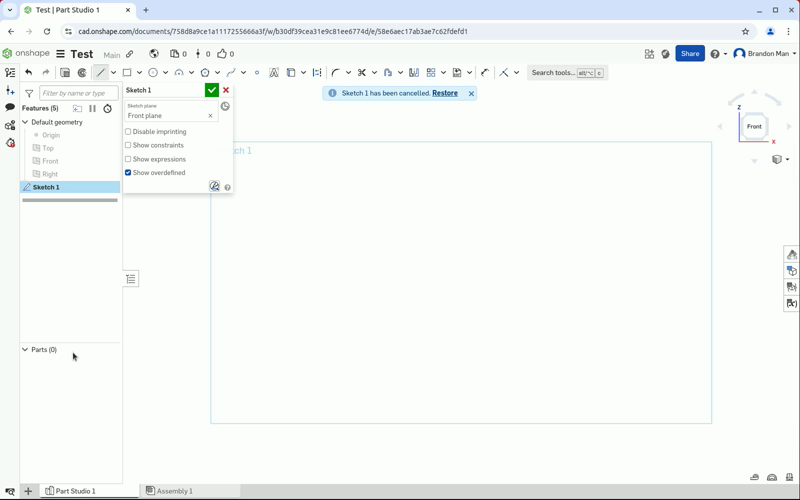
key_down(shift)
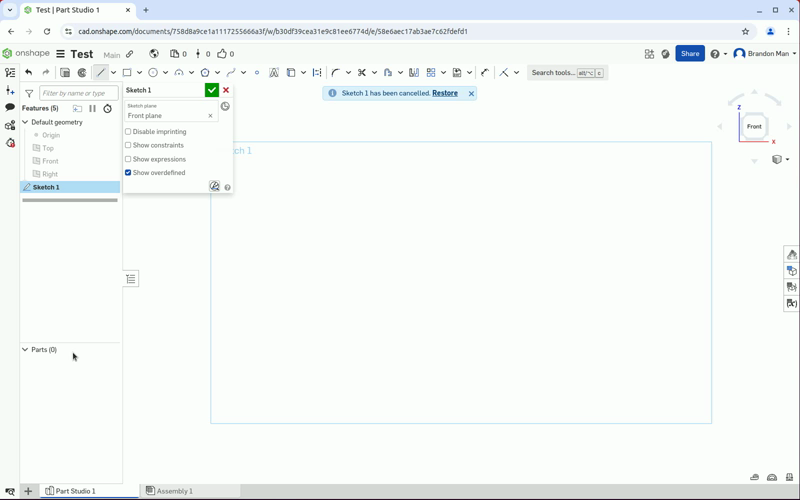
mouse_move(420, 395)
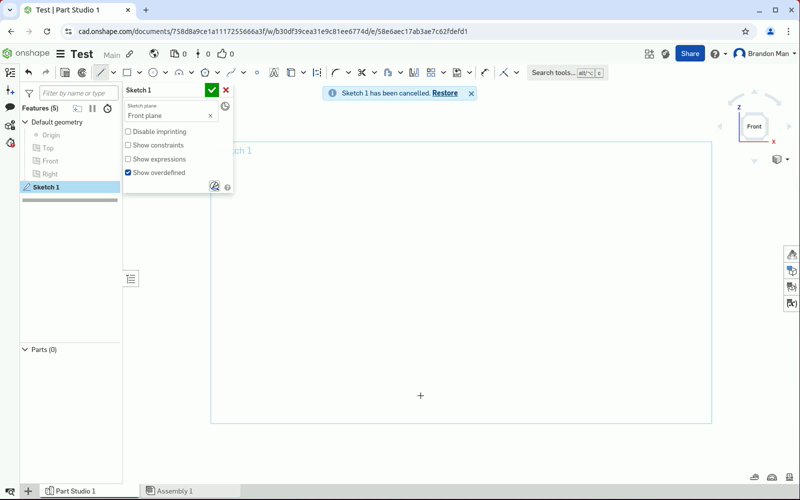
click(420, 395)
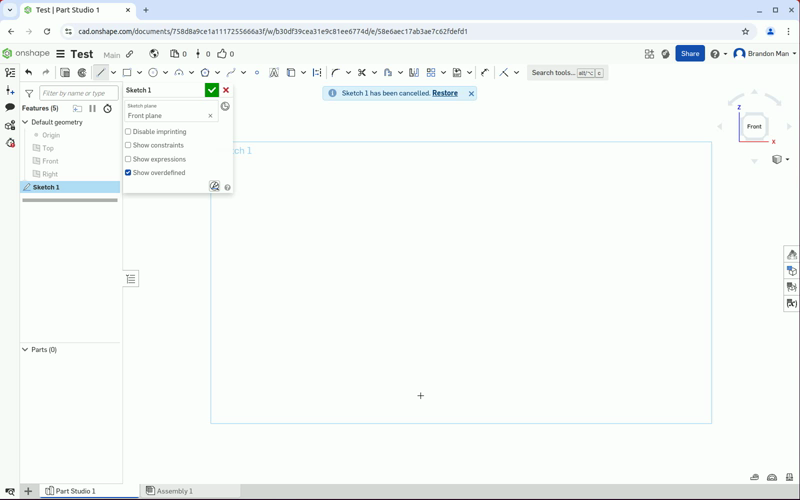
key_up(shift)
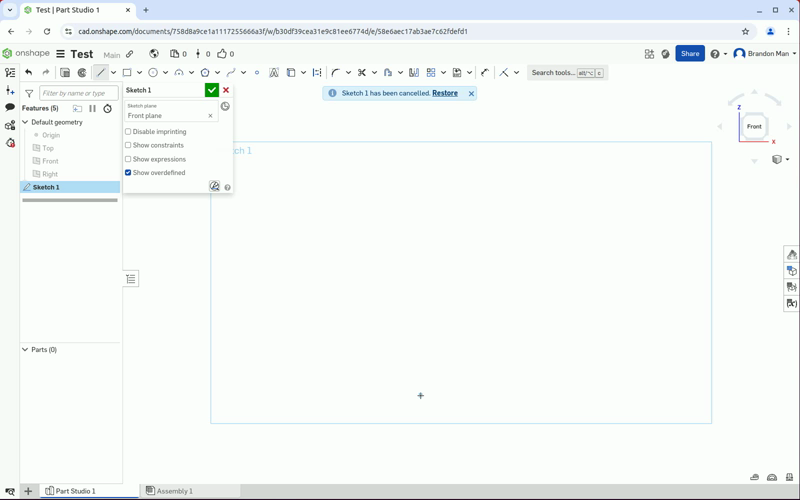
key_down(shift)
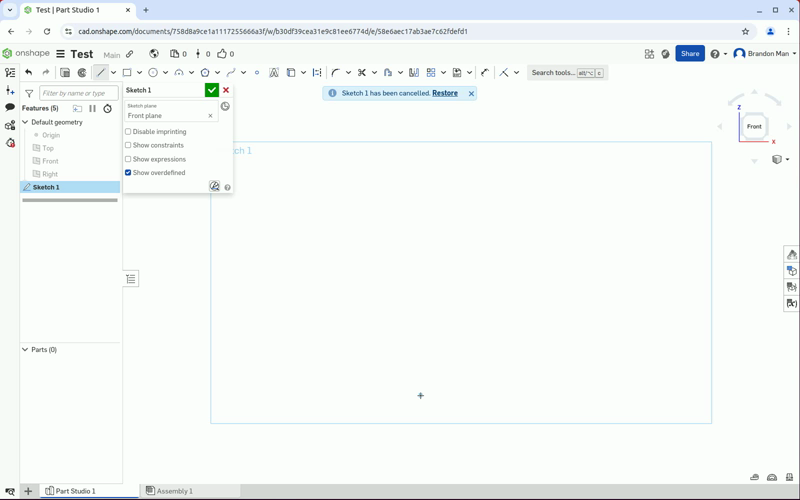
mouse_move(498, 395)
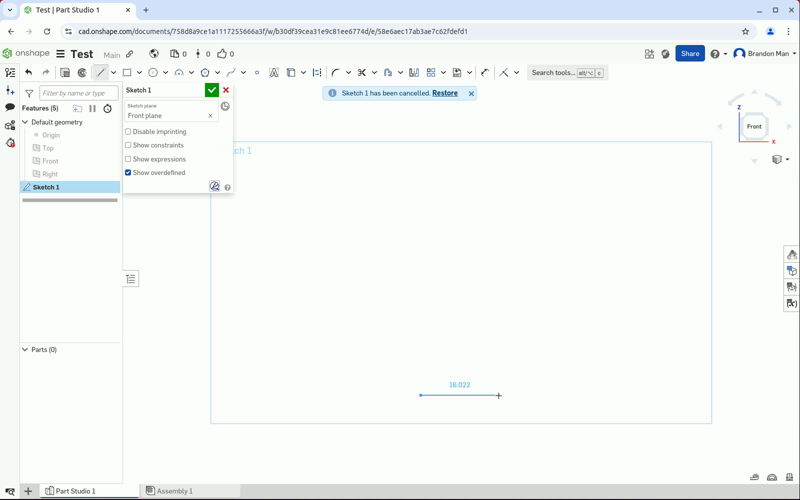
click(498, 395)
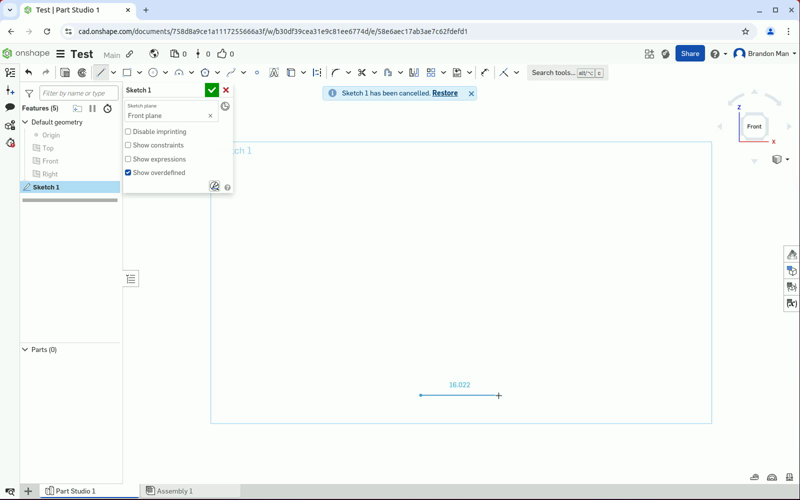
key_up(shift)
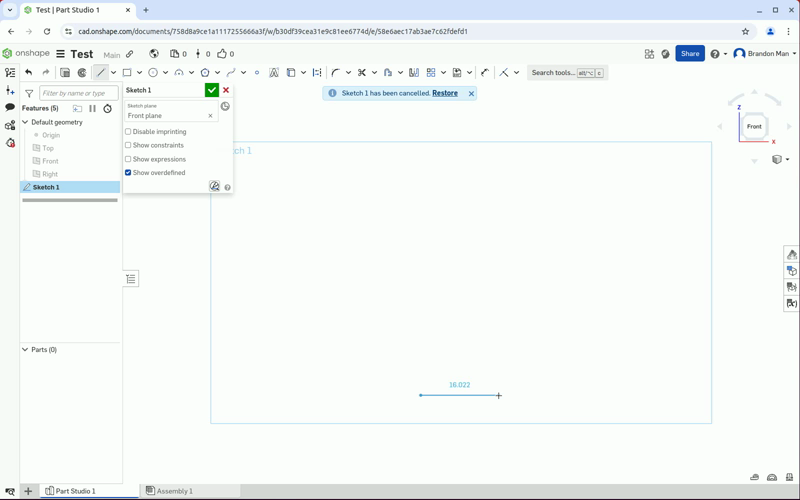
key_down(shift)
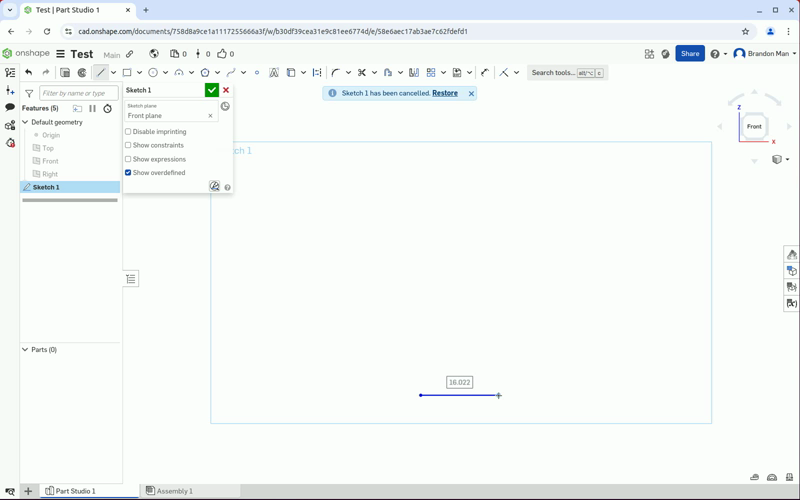
mouse_move(498, 171)
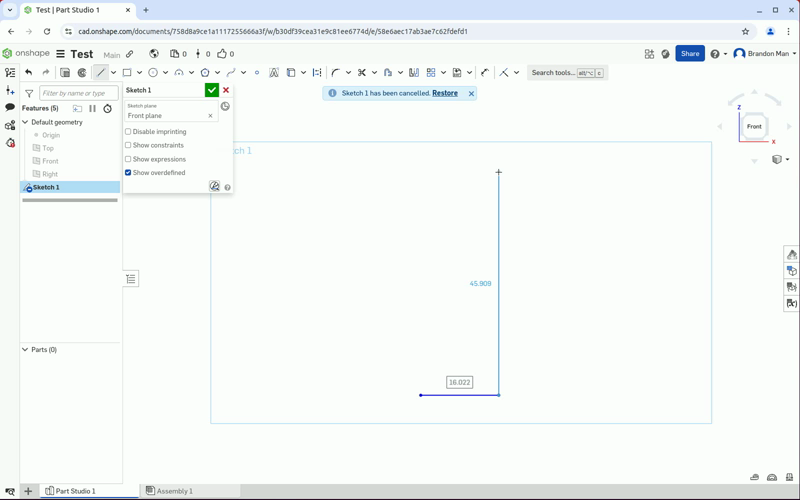
click(498, 171)
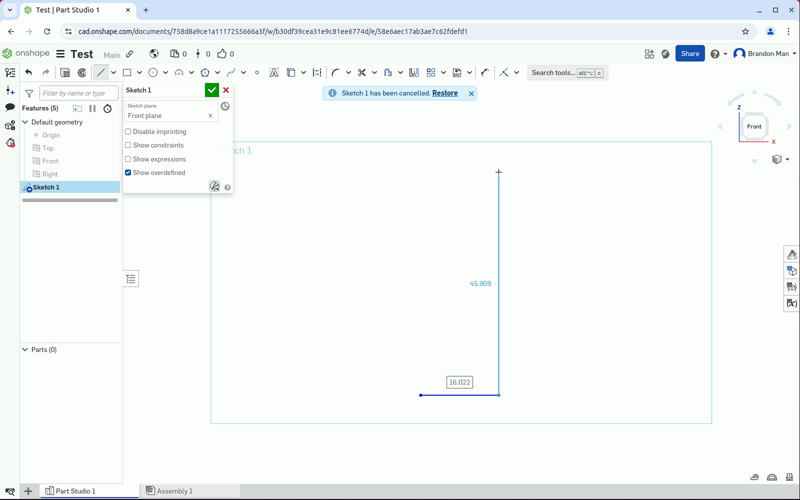
key_up(shift)
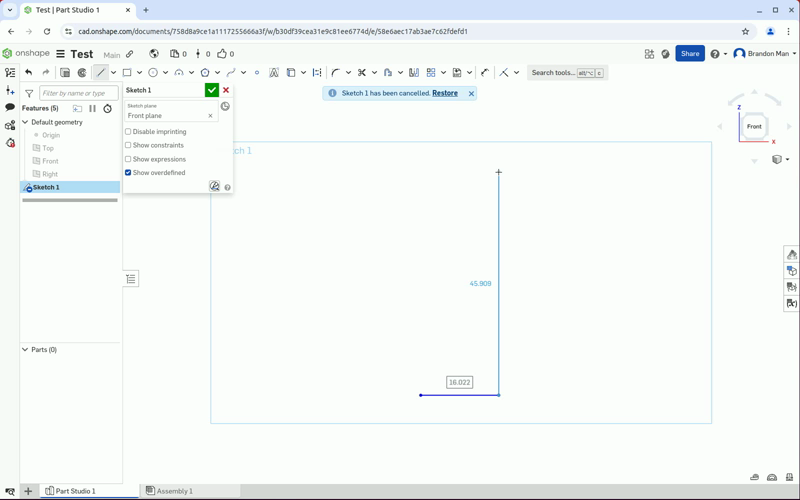
key_down(shift)
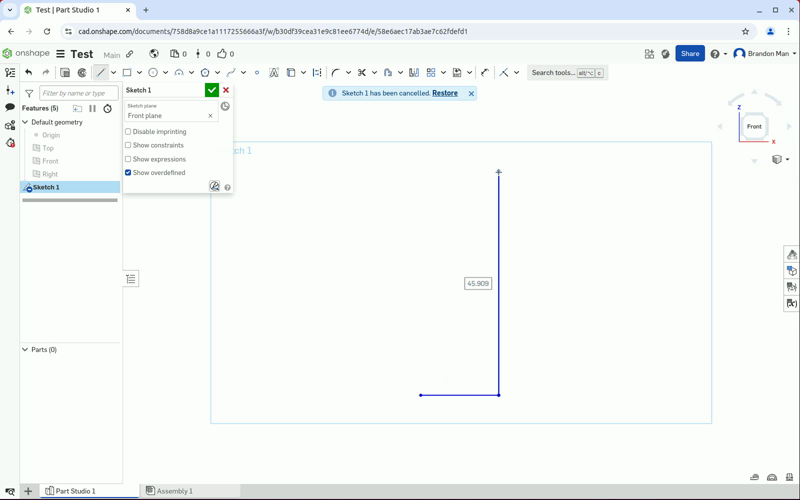
mouse_move(420, 171)
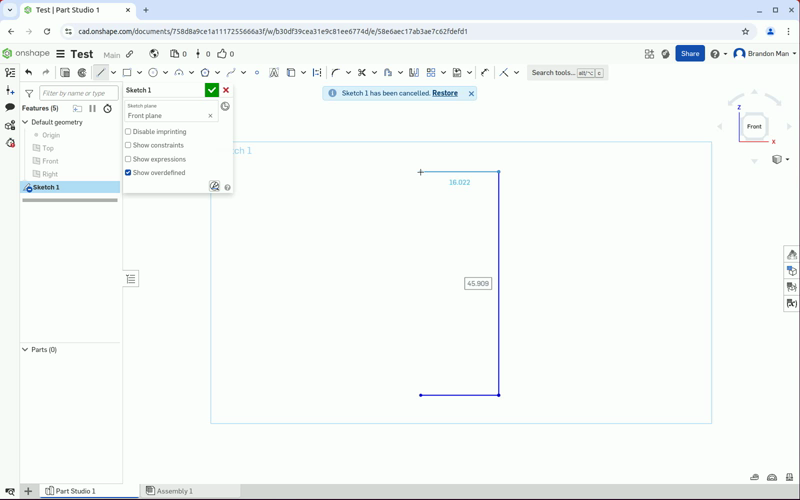
click(420, 171)
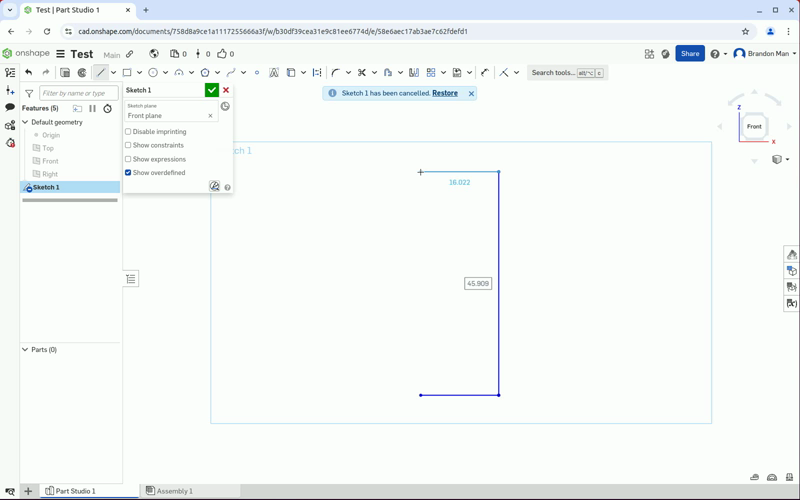
key_up(shift)
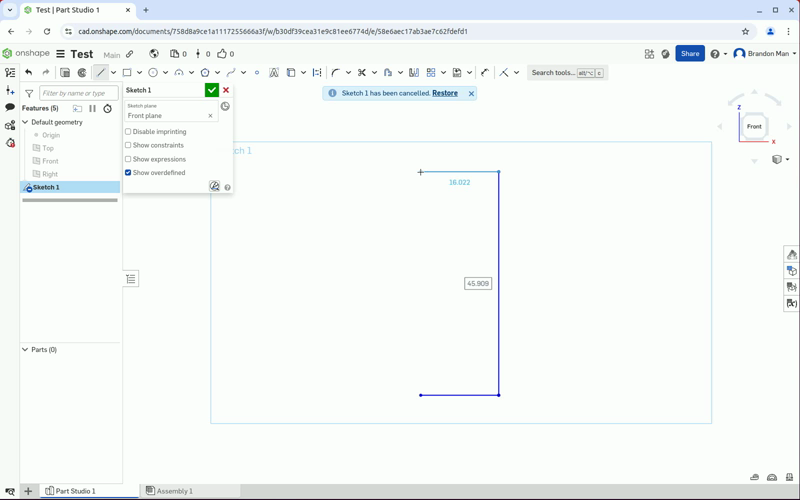
key_down(shift)
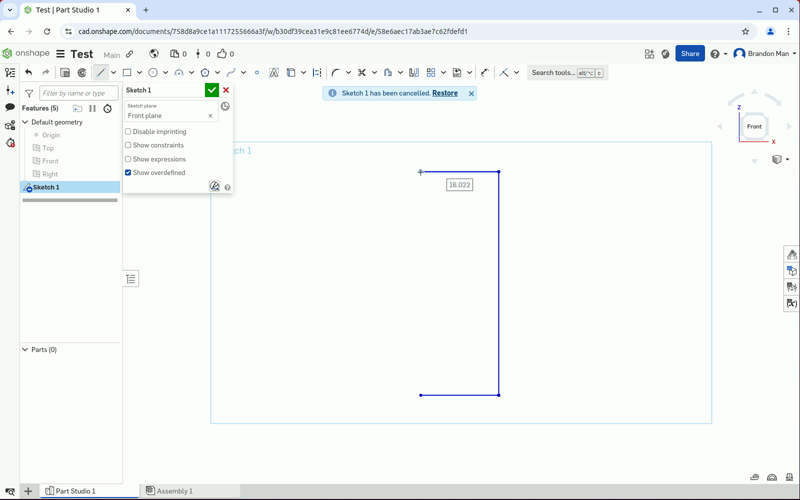
mouse_move(420, 395)
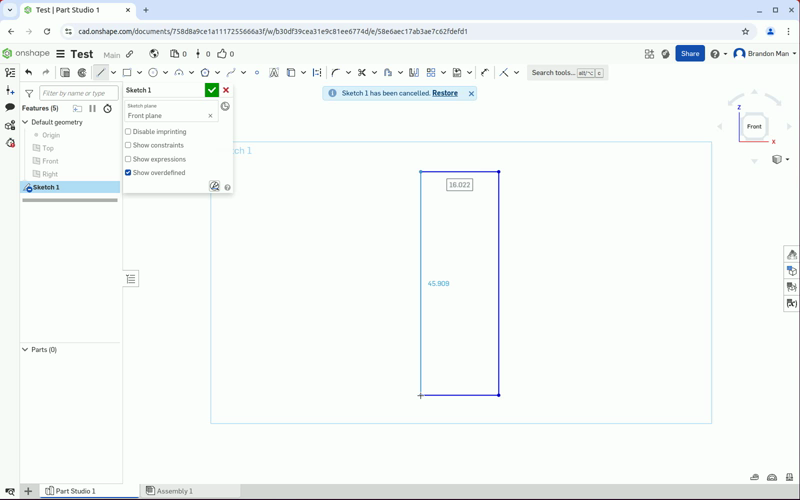
key_up(shift)
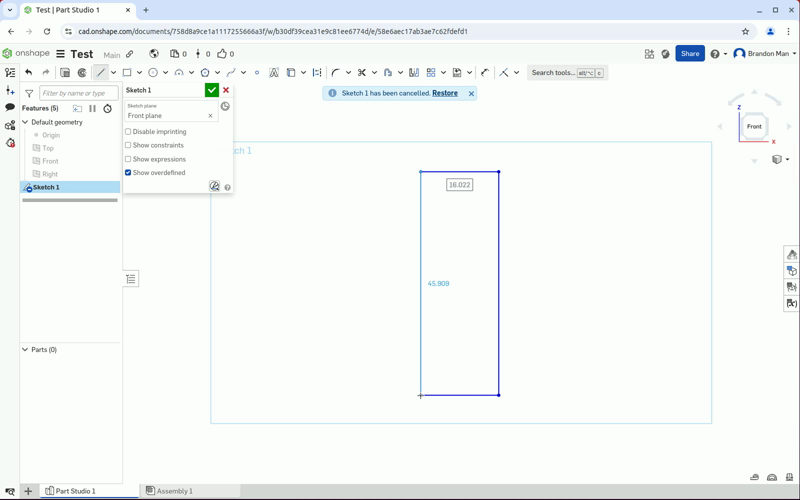
click(420, 395)
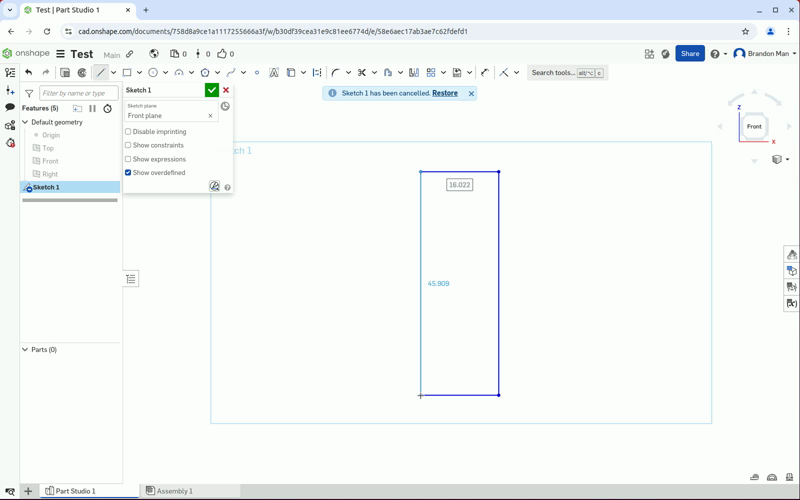
key(esc)
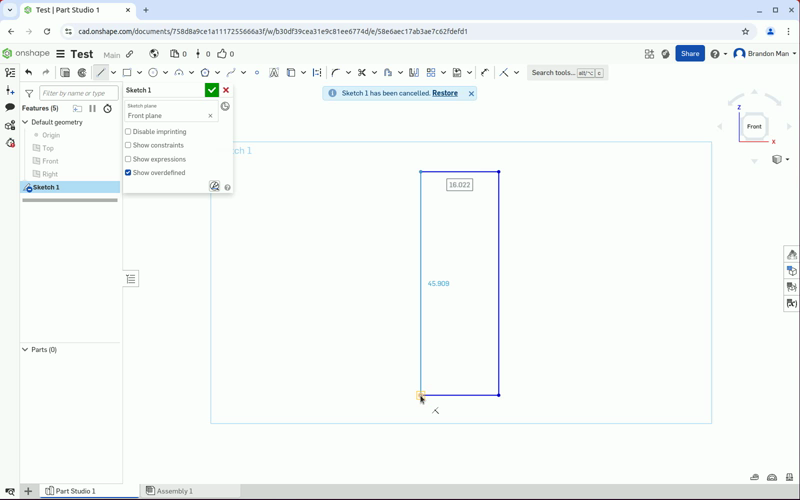
key(l)
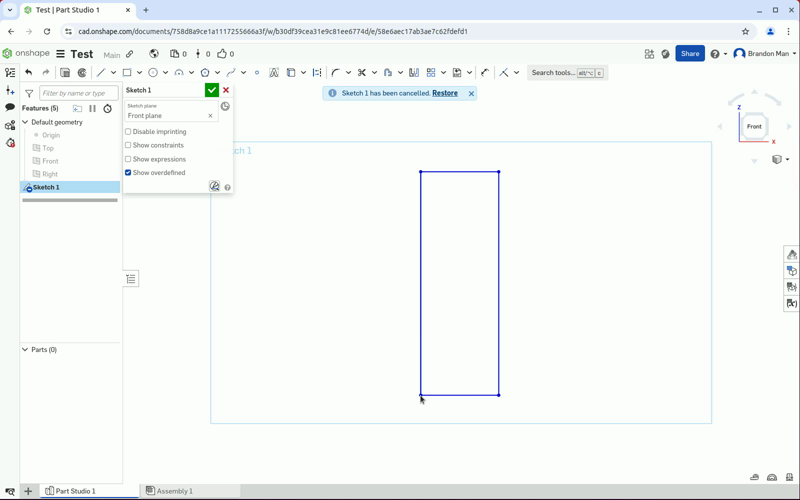
key_down(shift)
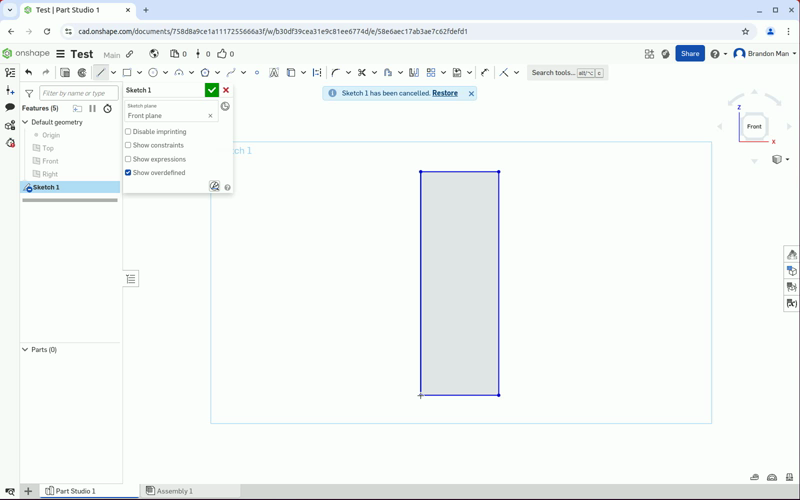
mouse_move(423, 393)
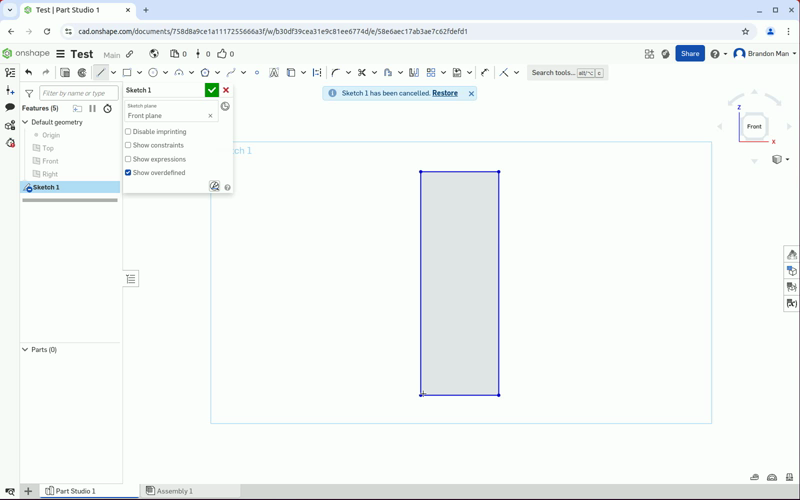
scroll(6)
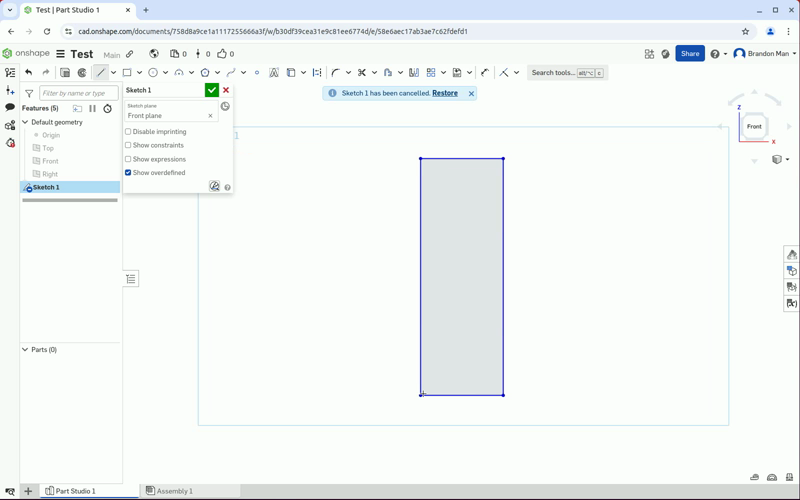
scroll(6)
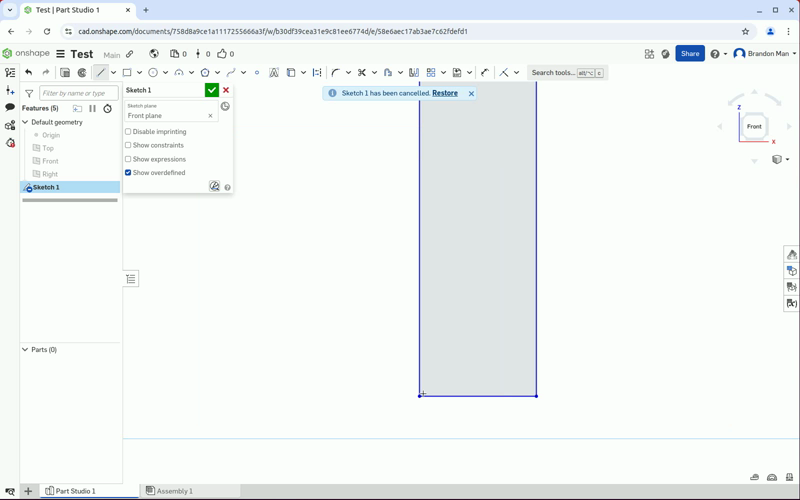
scroll(6)
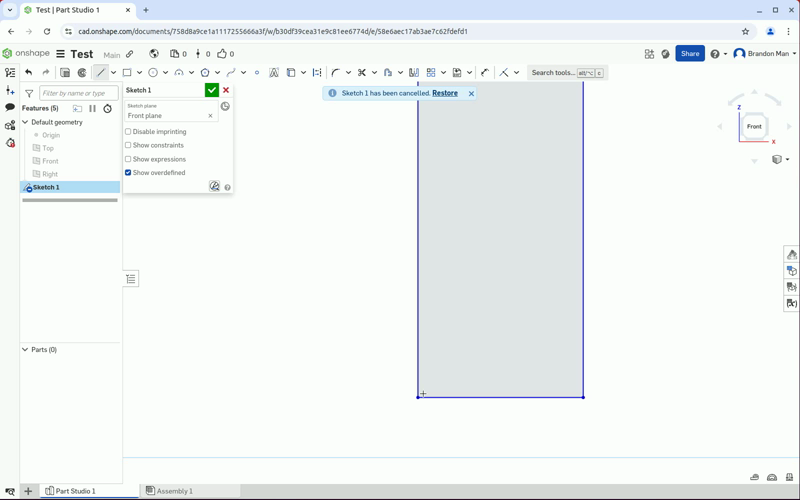
scroll(6)
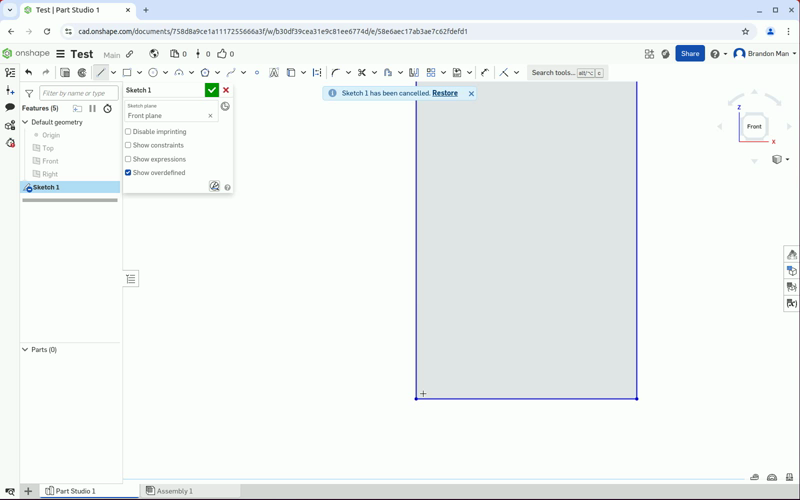
scroll(6)
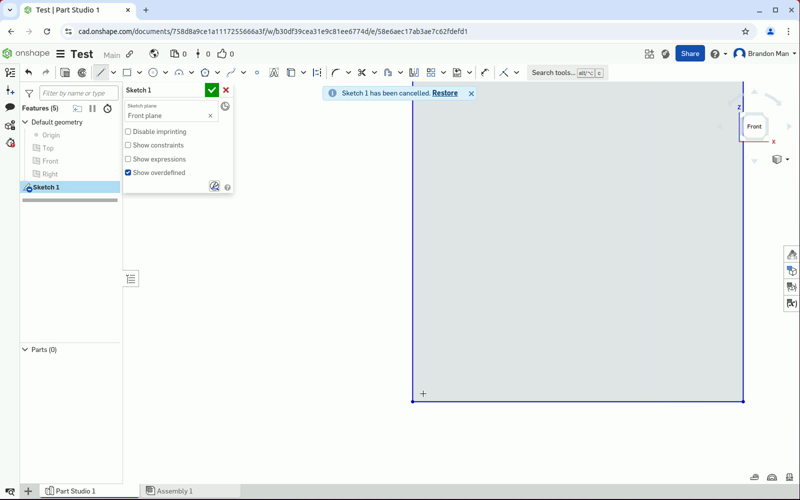
scroll(6)
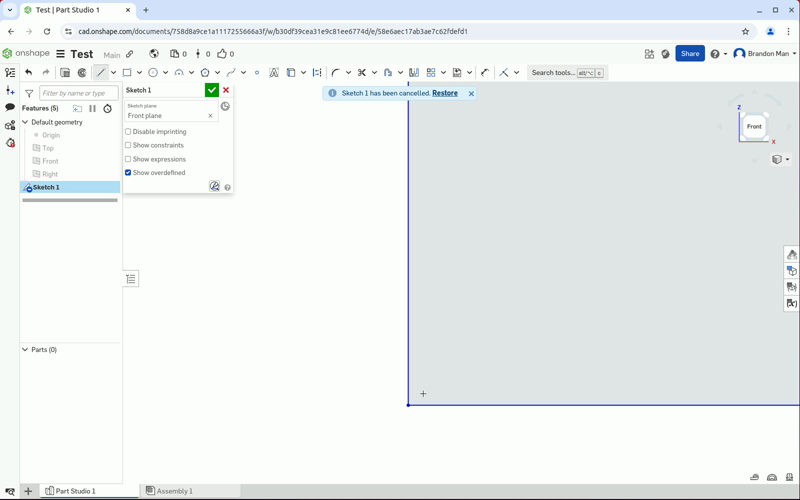
scroll(6)
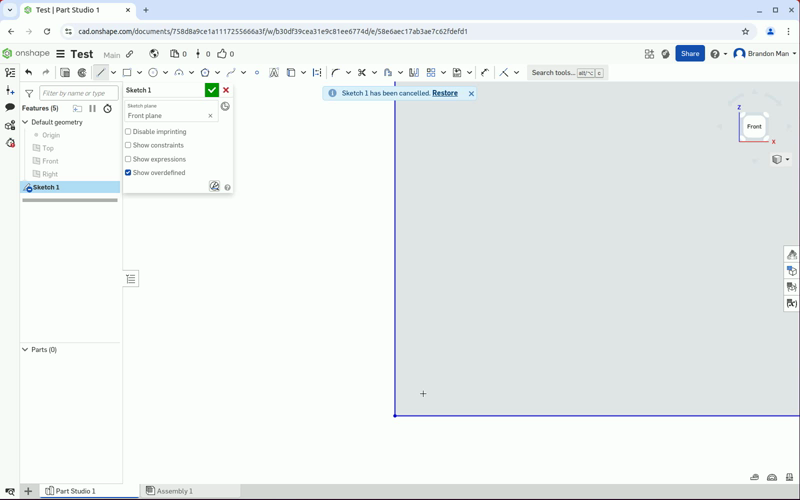
click(423, 393)
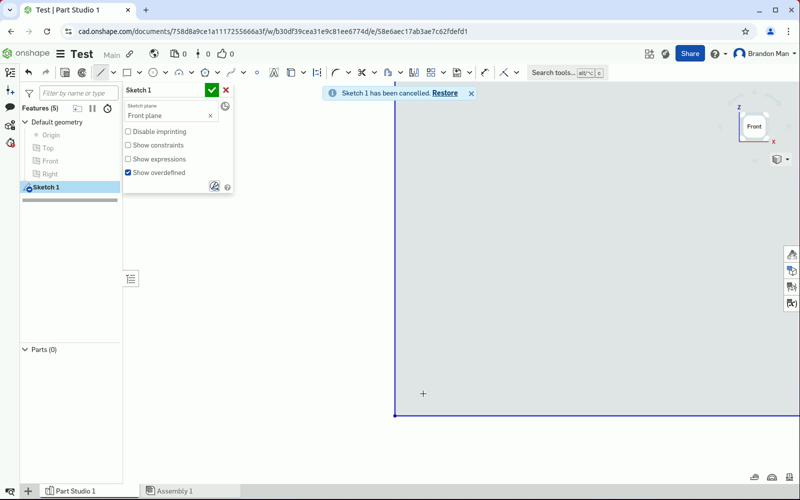
scroll(-6)
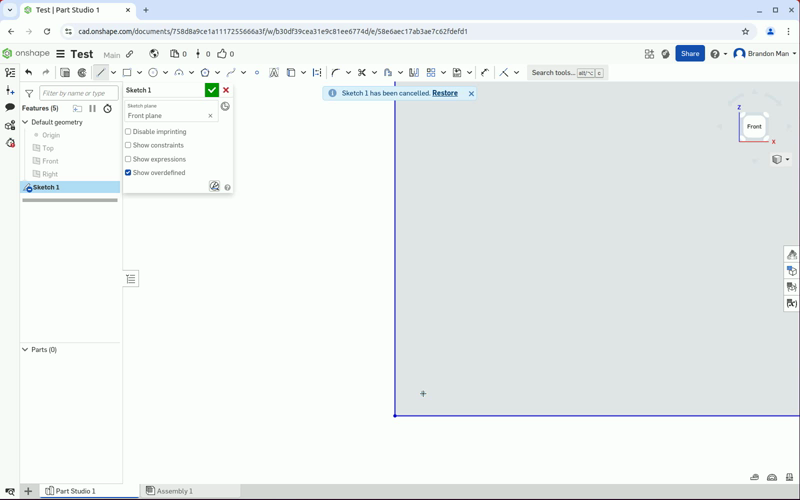
scroll(-6)
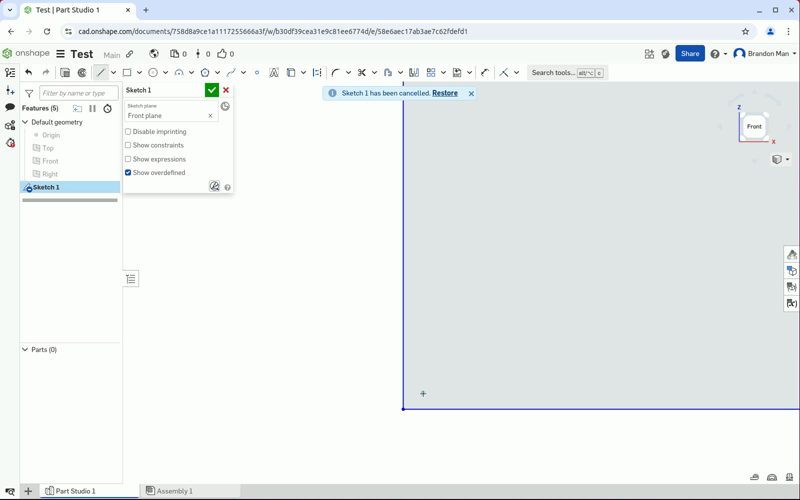
scroll(-6)
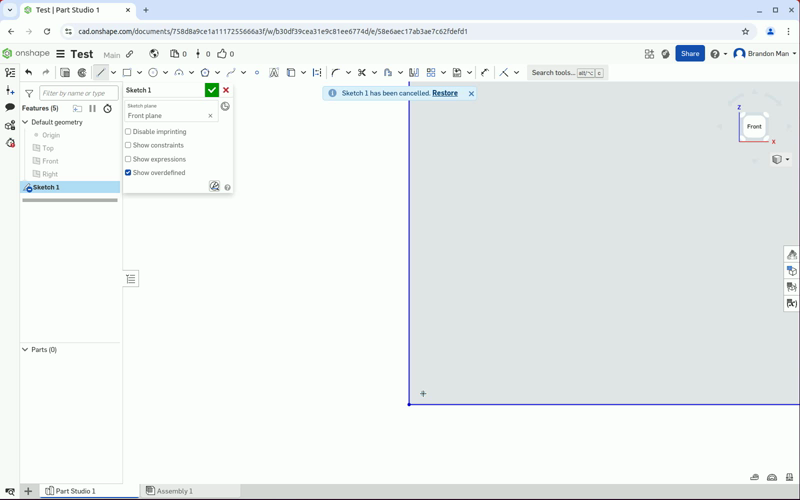
scroll(-6)
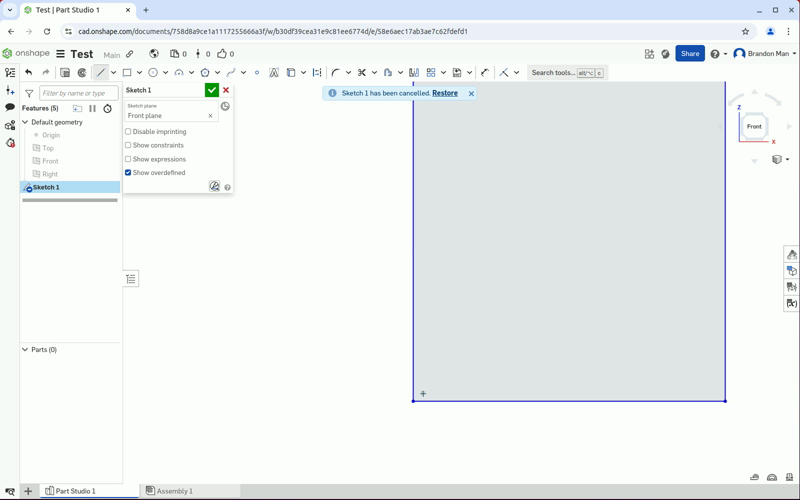
scroll(-6)
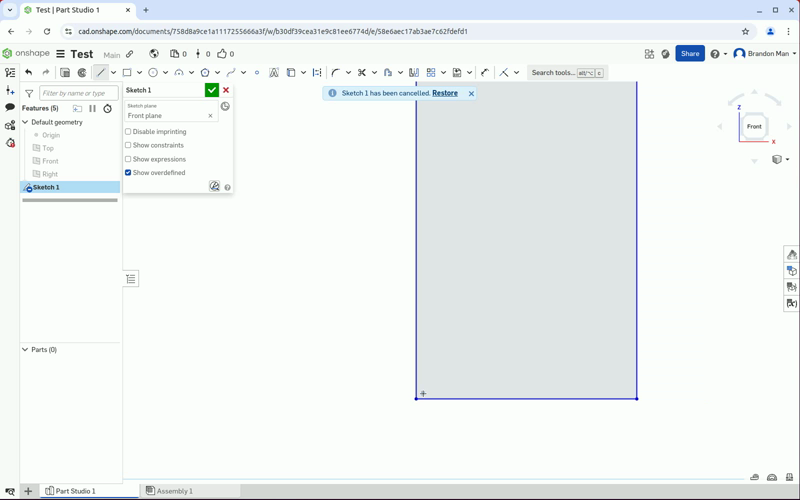
scroll(-6)
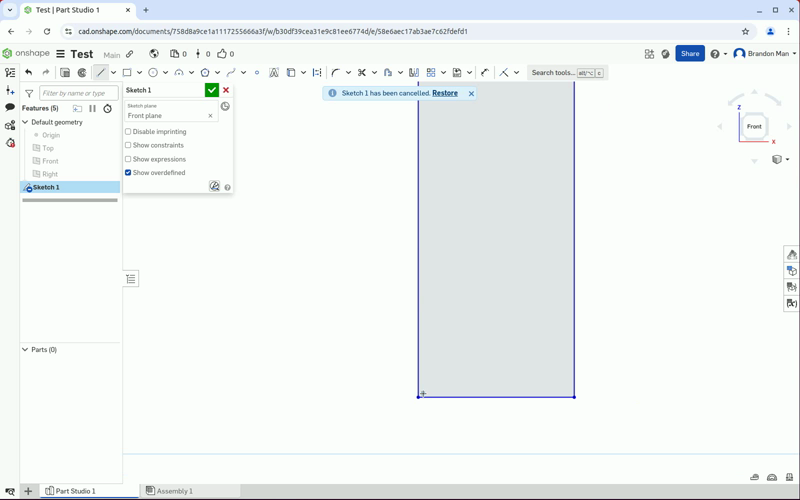
scroll(-6)
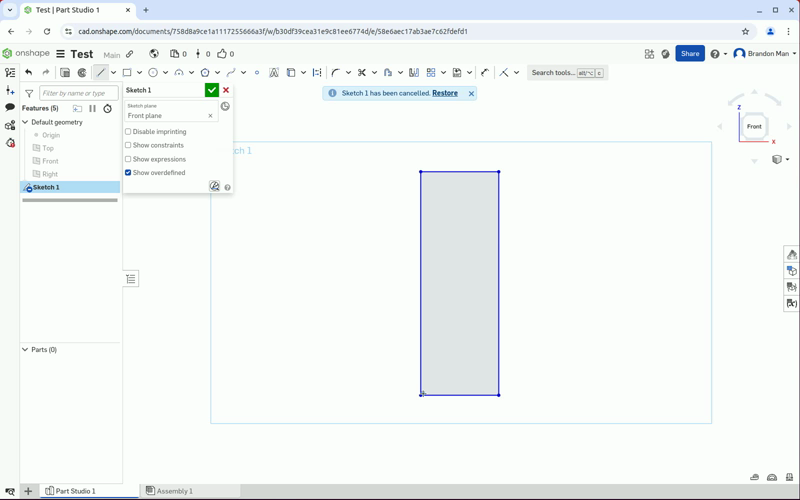
key_up(shift)
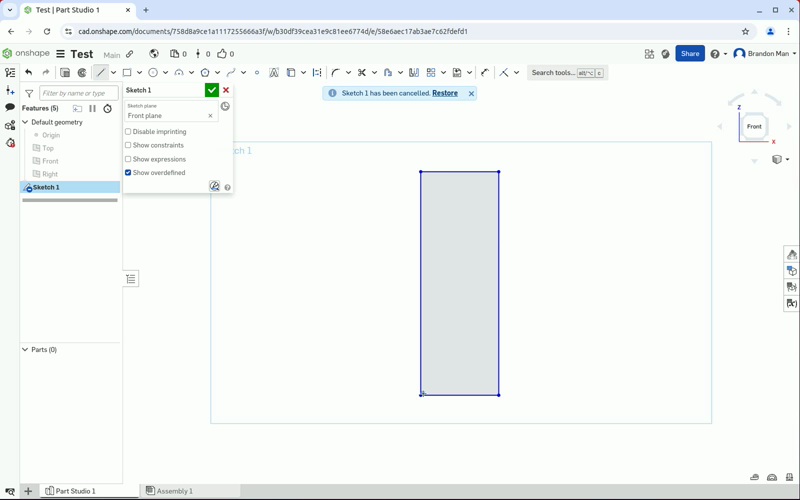
key_down(shift)
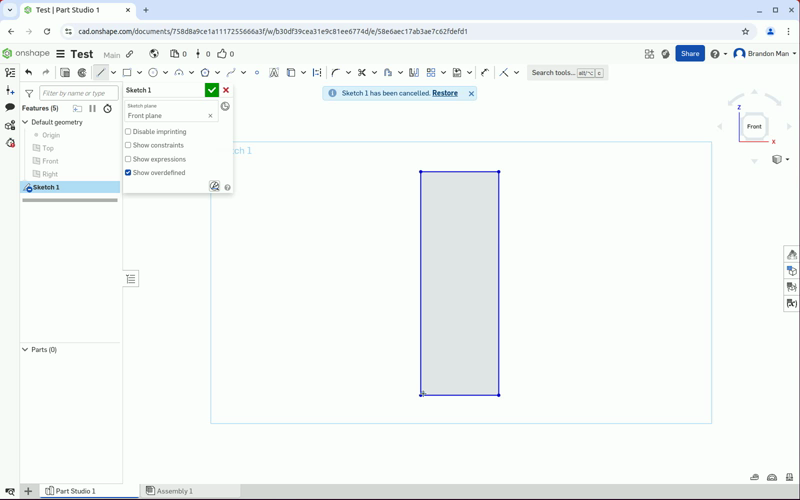
mouse_move(496, 393)
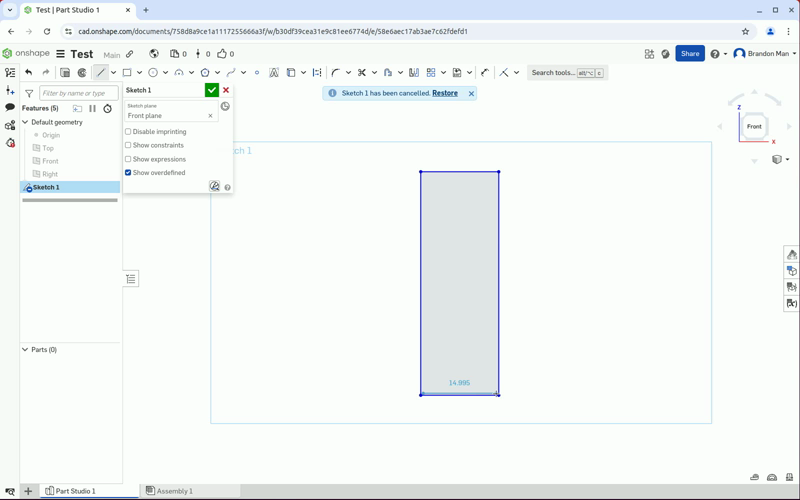
scroll(6)
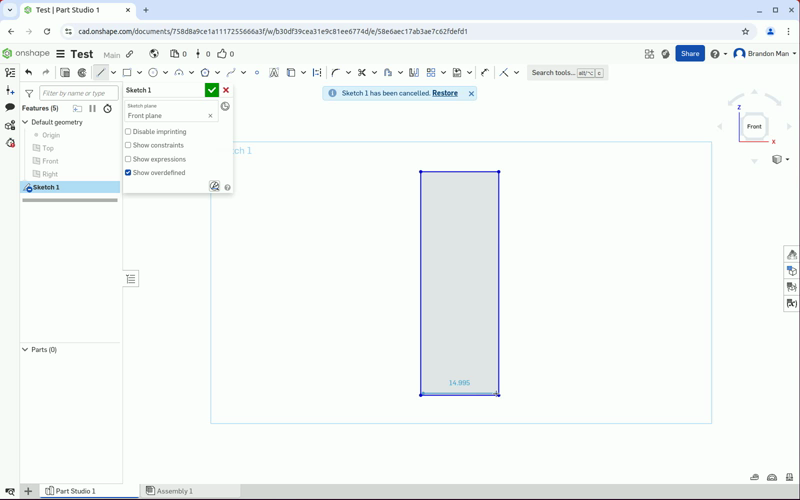
scroll(6)
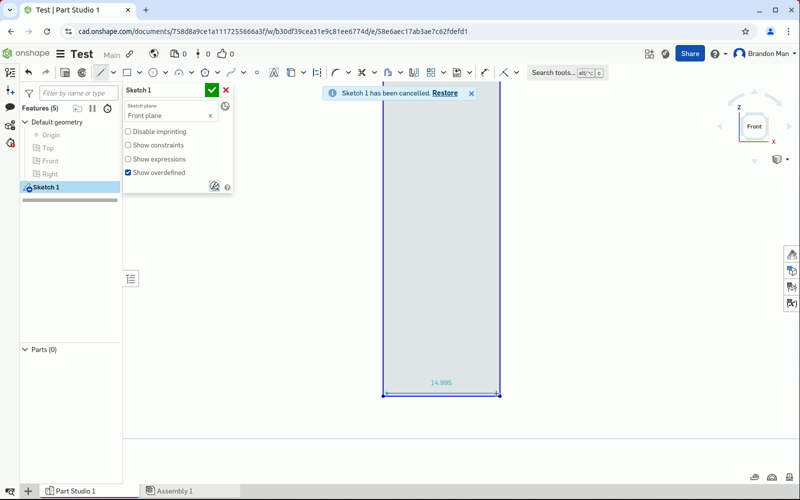
scroll(6)
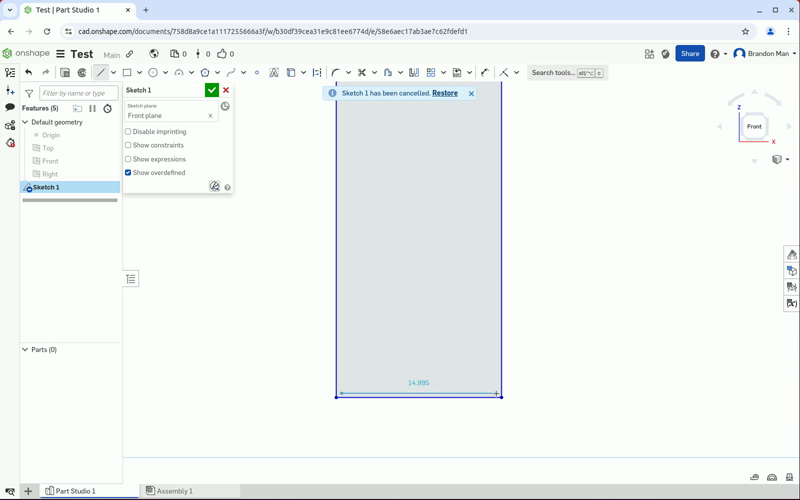
scroll(6)
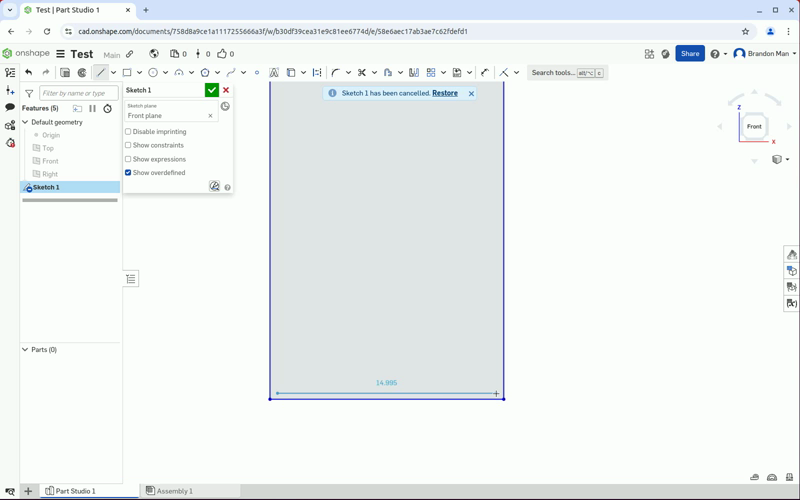
scroll(6)
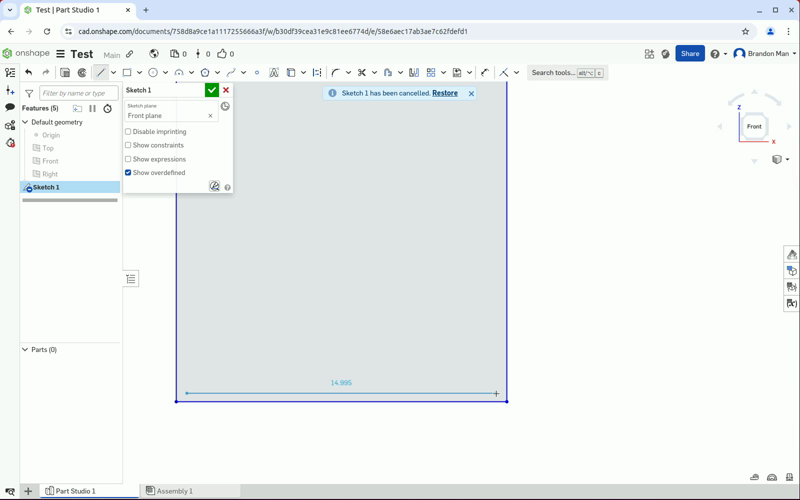
scroll(6)
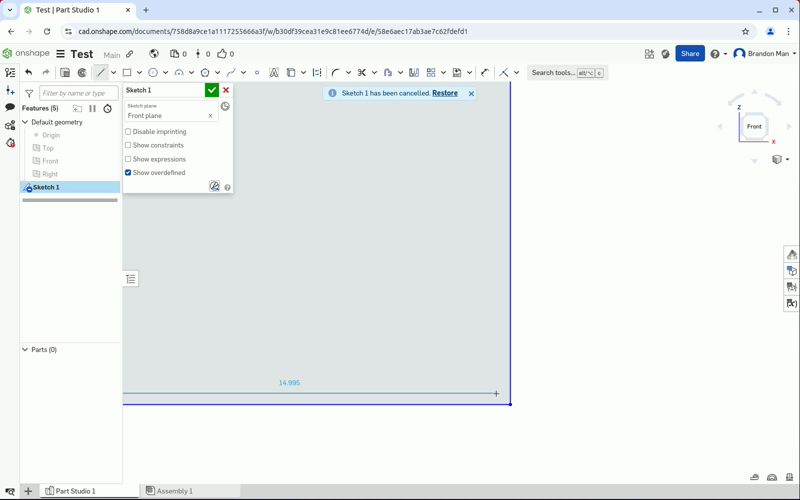
scroll(6)
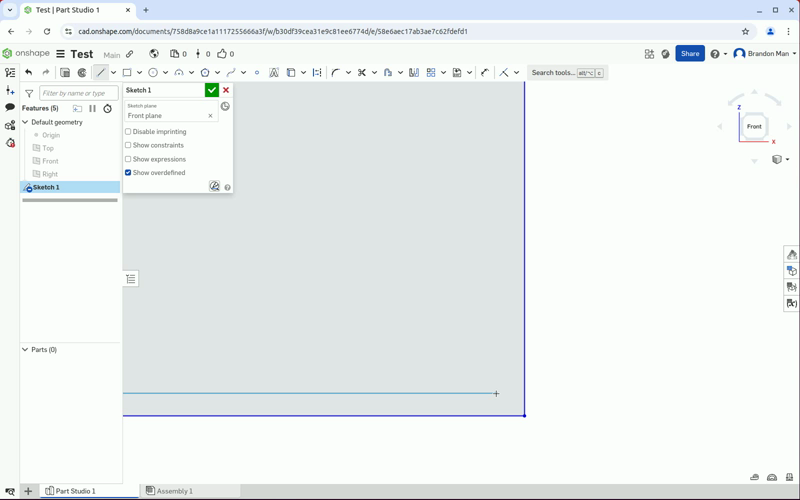
click(496, 393)
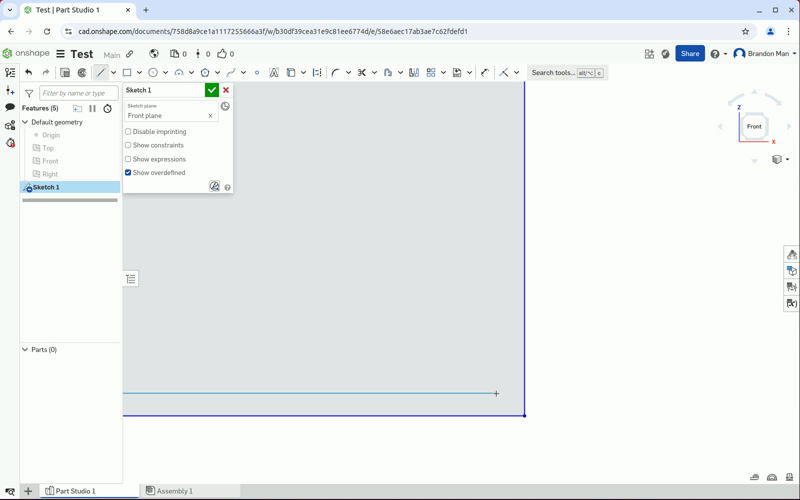
scroll(-6)
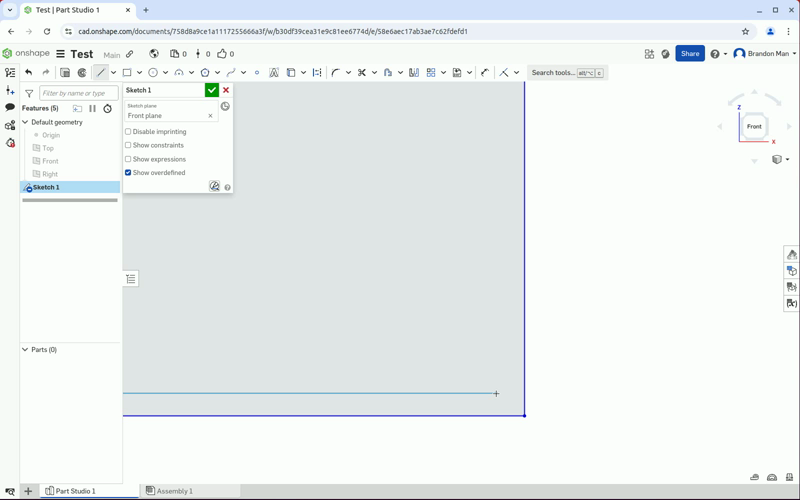
scroll(-6)
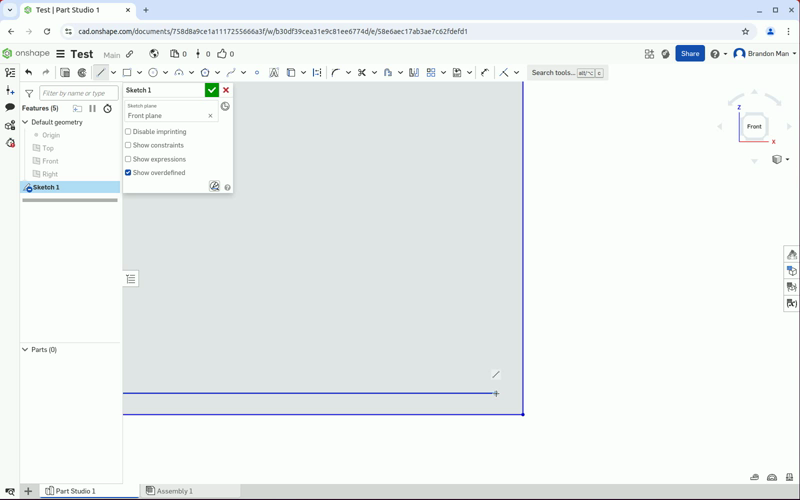
scroll(-6)
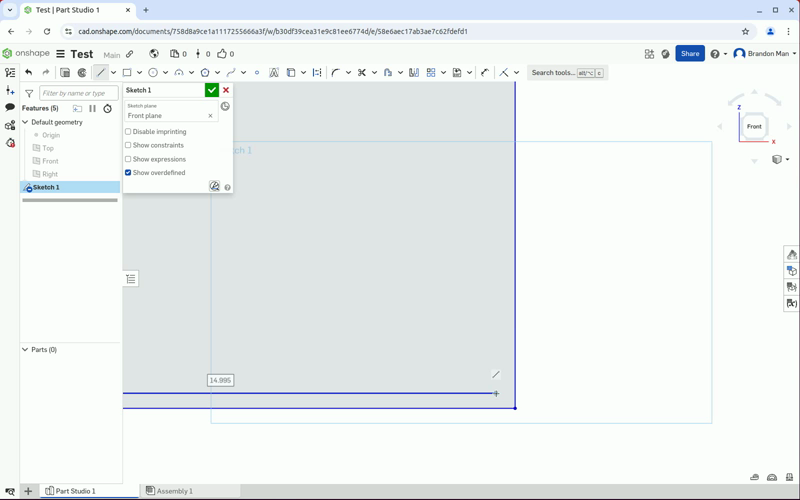
scroll(-6)
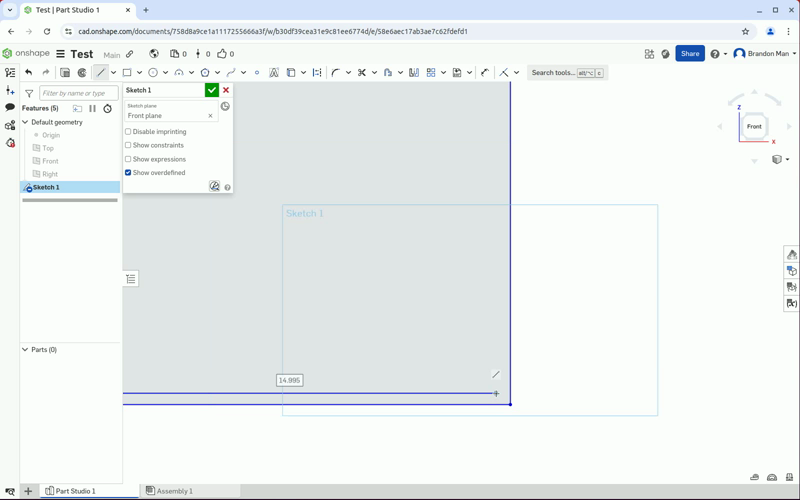
scroll(-6)
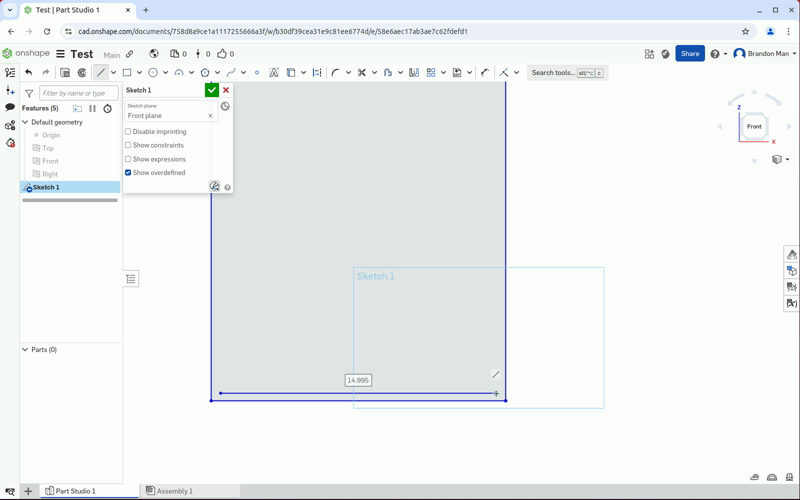
scroll(-6)
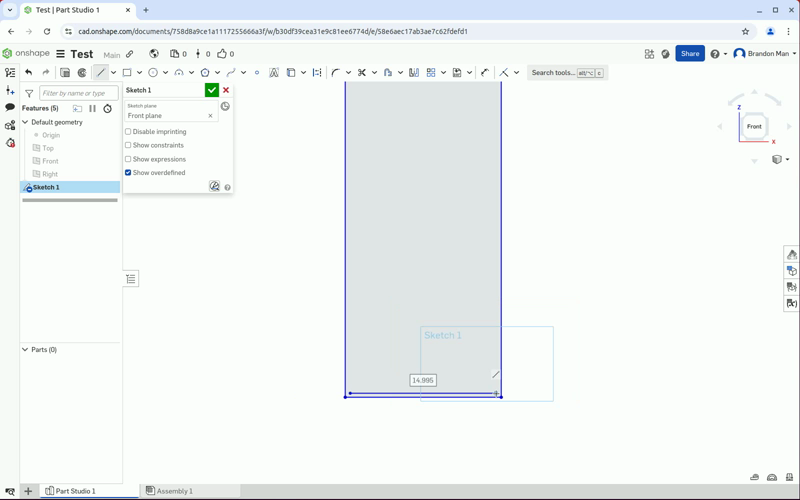
scroll(-6)
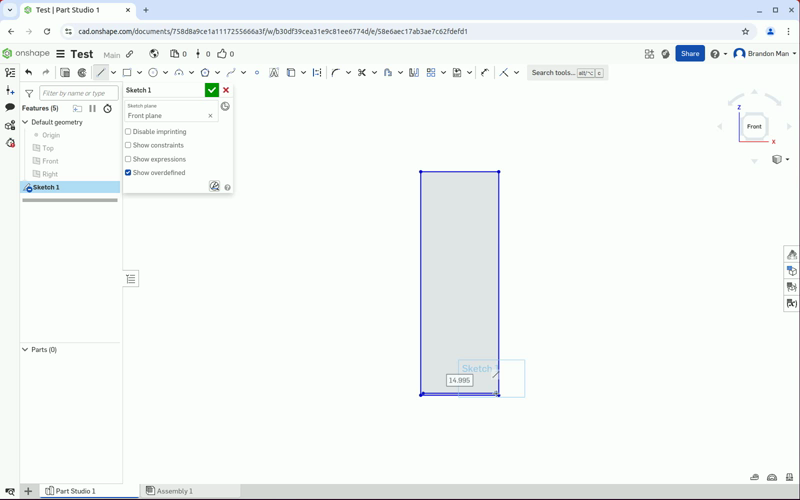
key_up(shift)
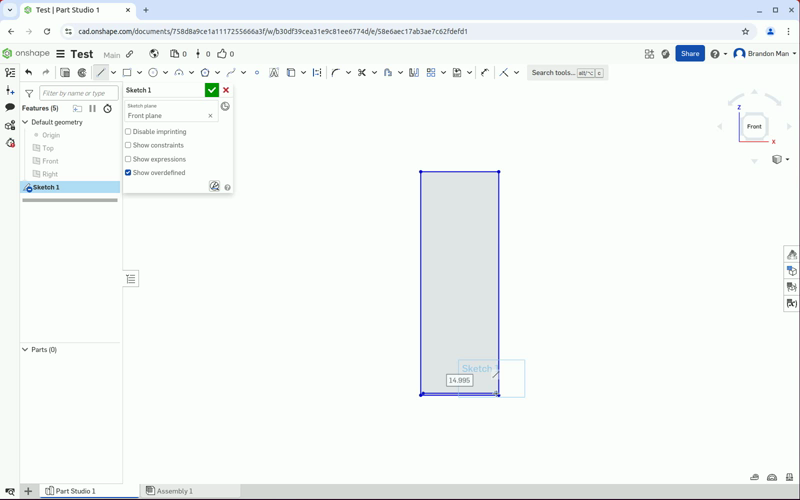
key_down(shift)
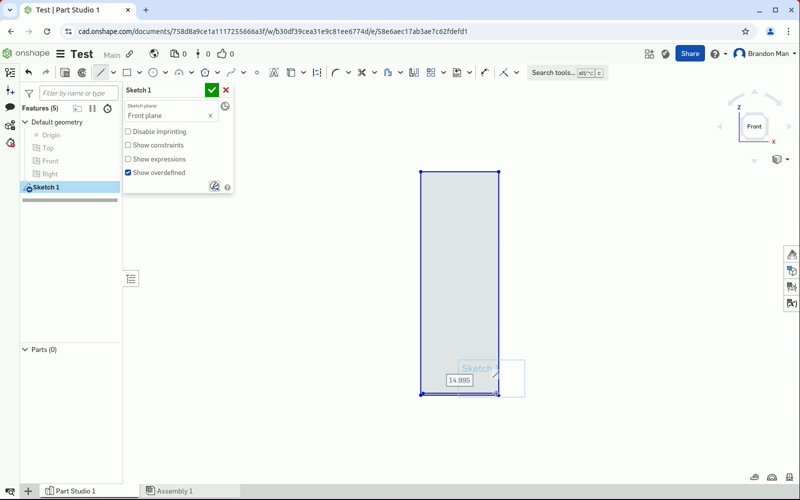
mouse_move(496, 174)
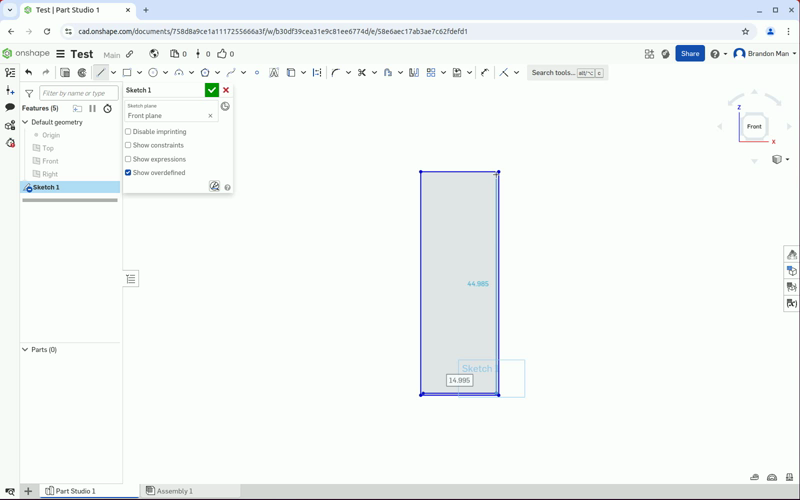
scroll(6)
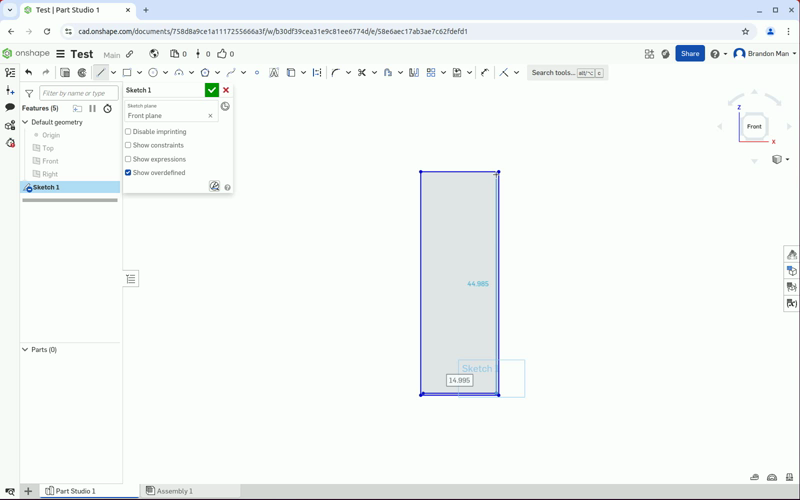
scroll(6)
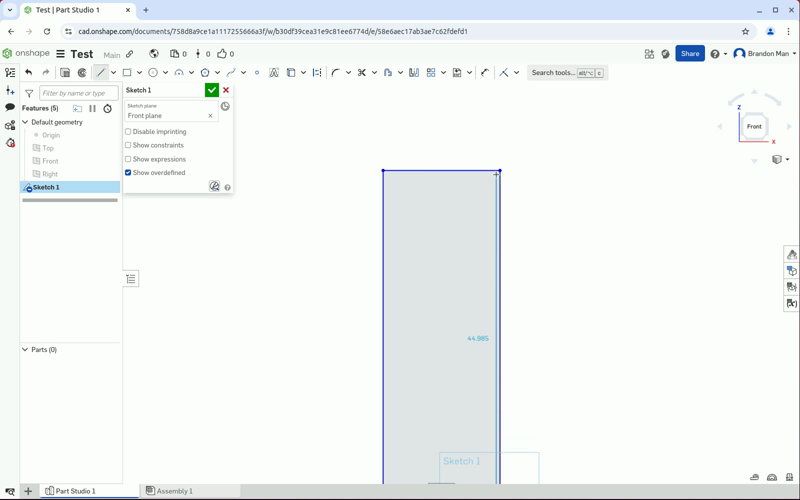
scroll(6)
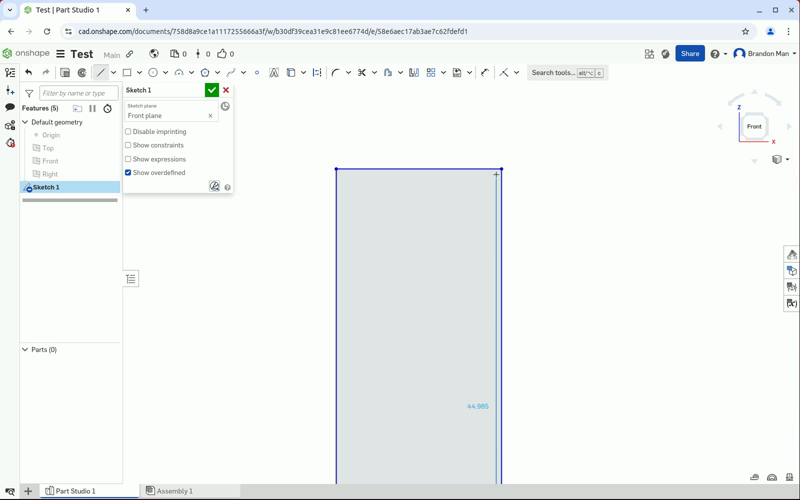
scroll(6)
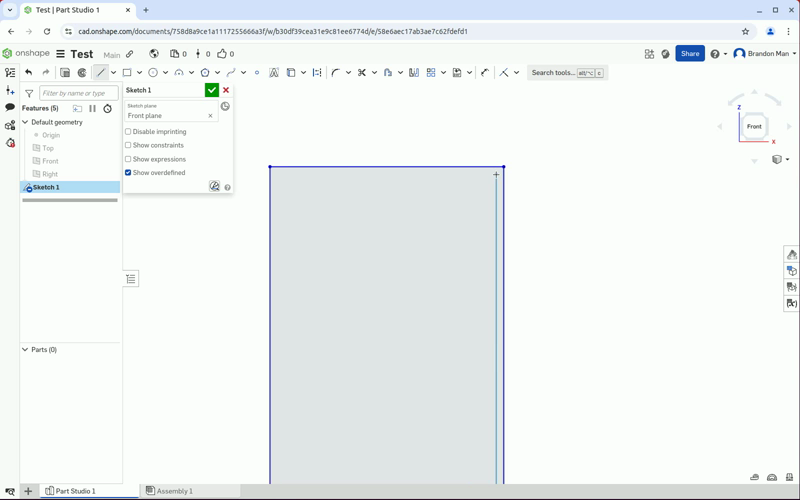
scroll(6)
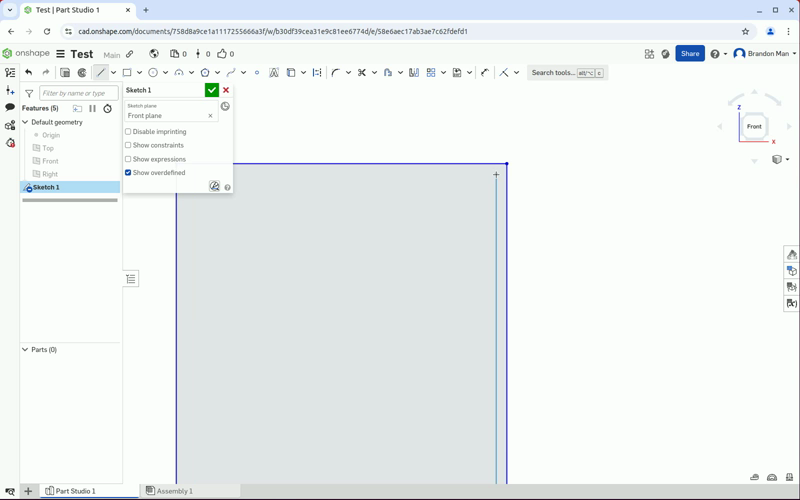
scroll(6)
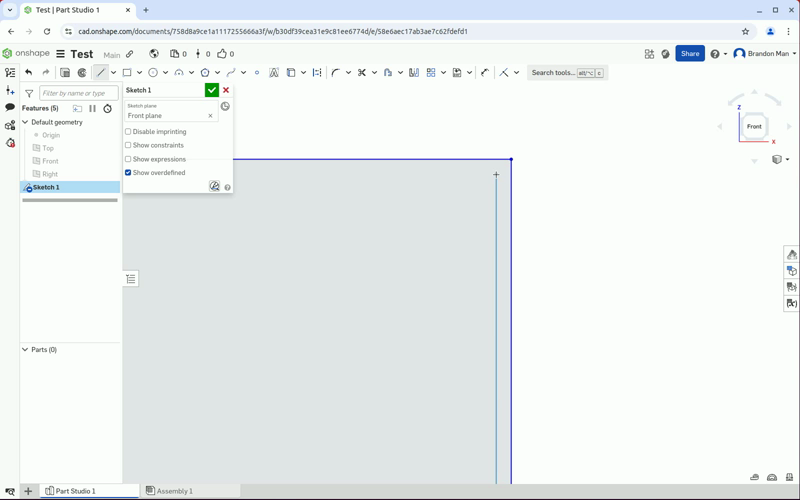
scroll(6)
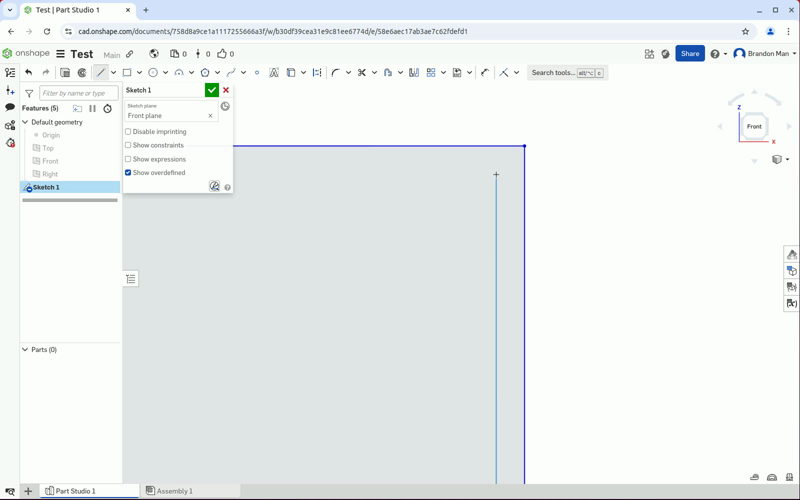
click(496, 174)
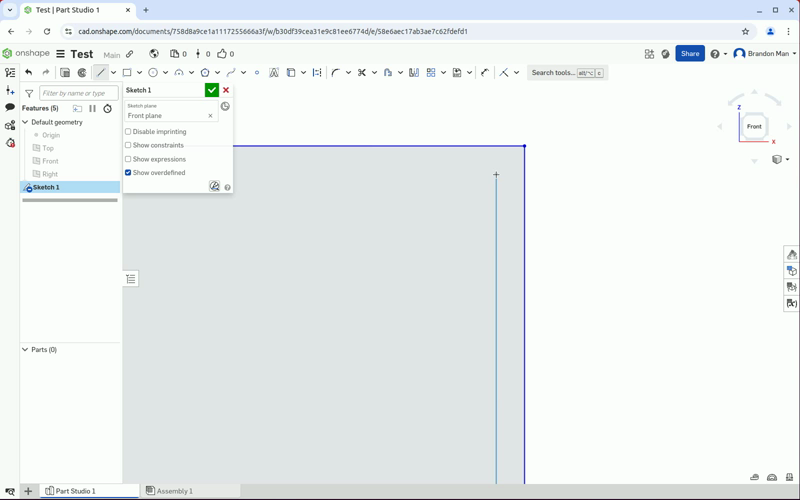
scroll(-6)
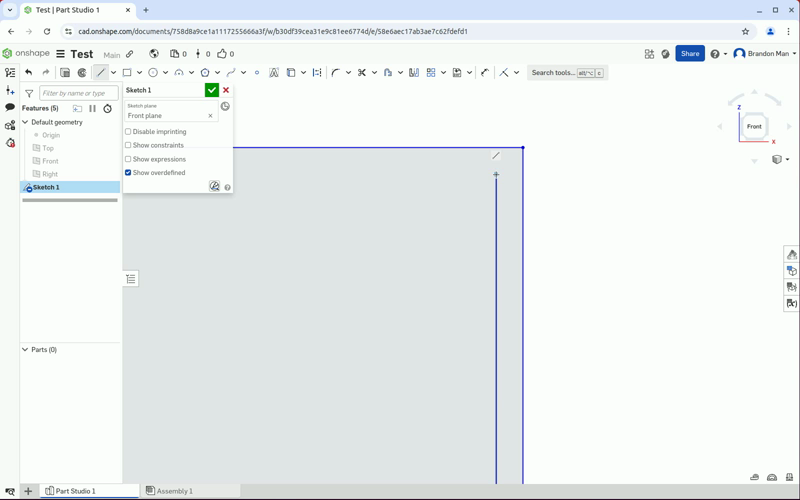
scroll(-6)
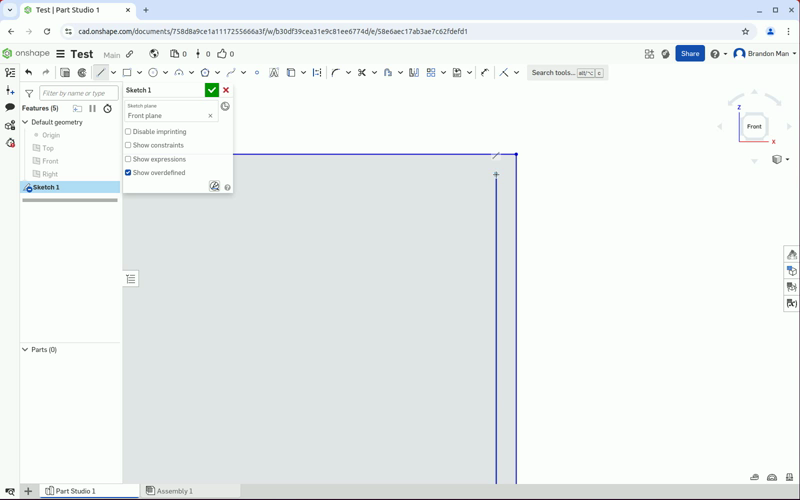
scroll(-6)
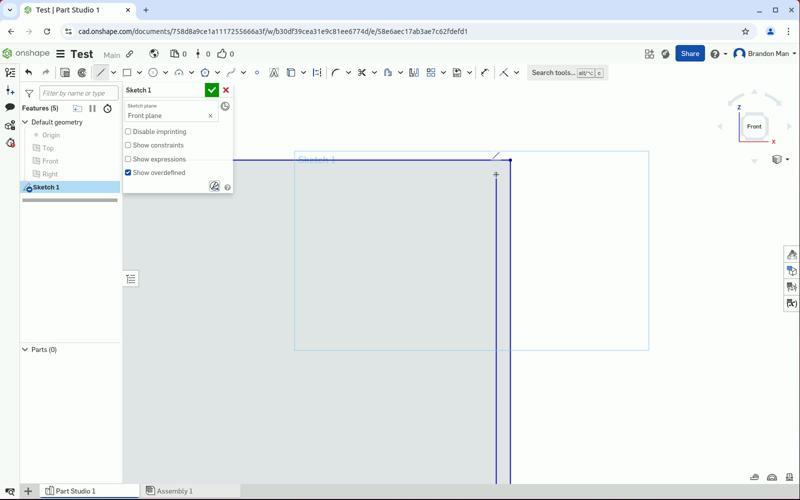
scroll(-6)
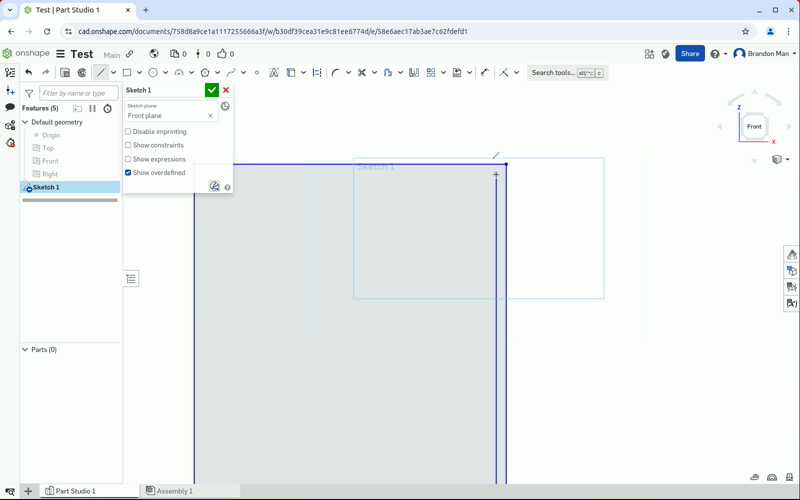
scroll(-6)
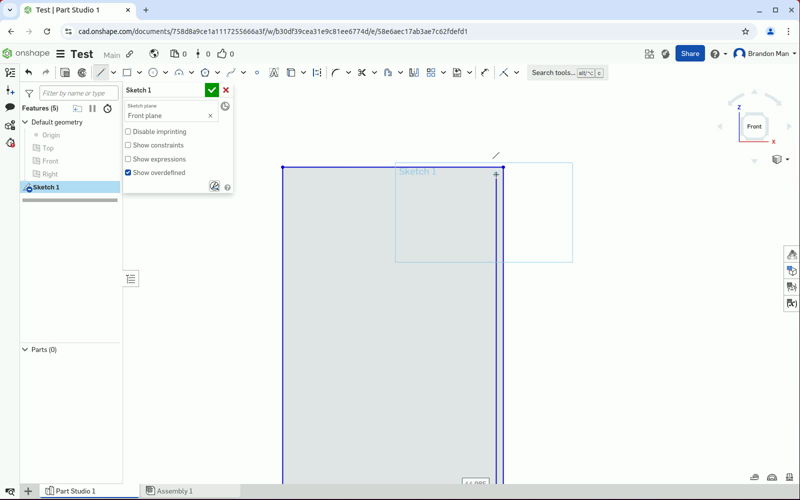
scroll(-6)
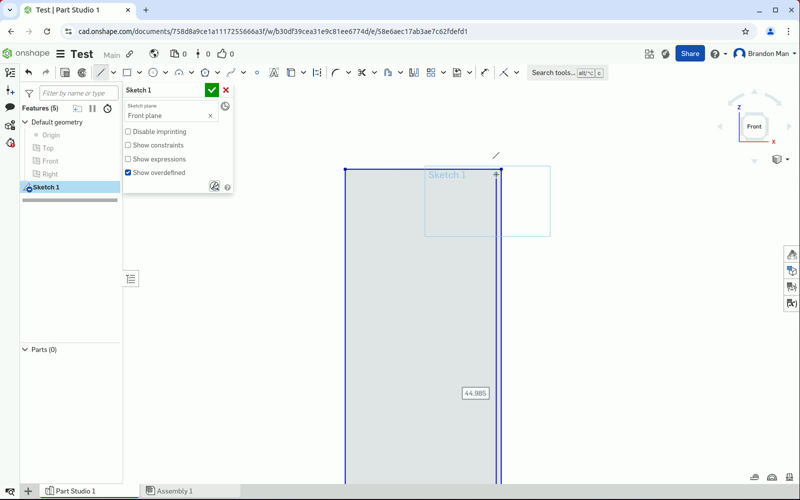
scroll(-6)
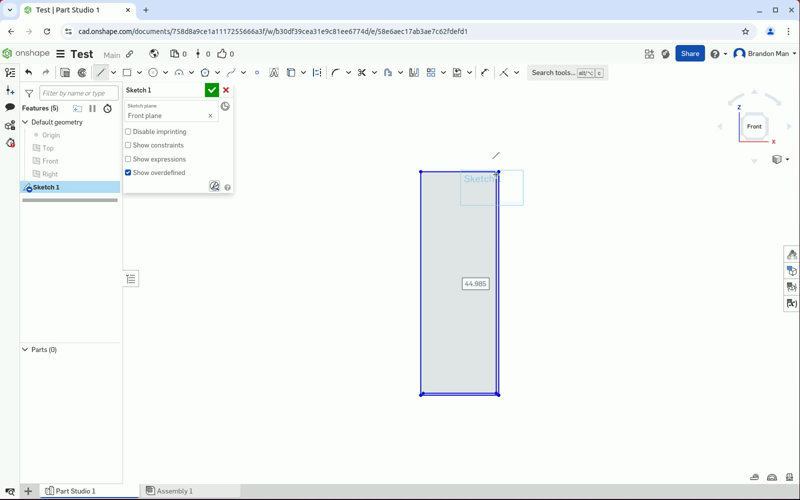
key_up(shift)
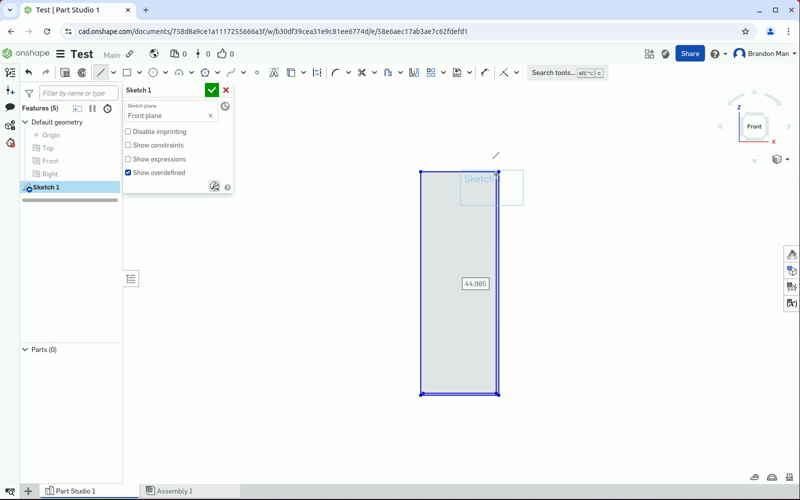
key_down(shift)
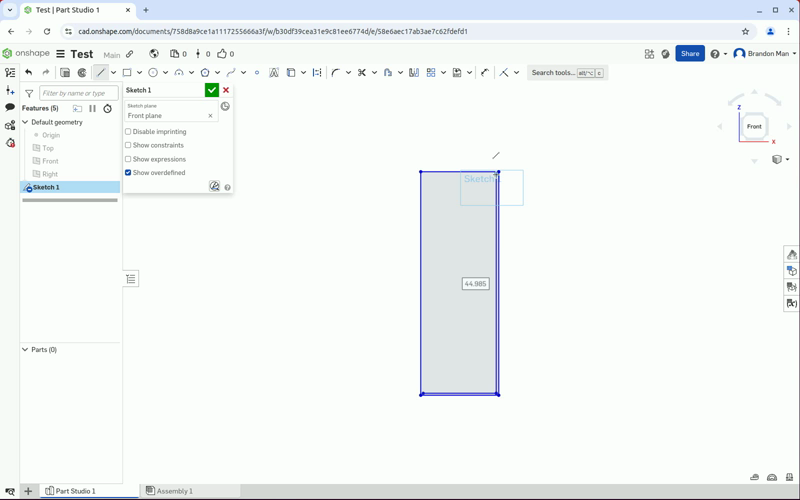
mouse_move(423, 174)
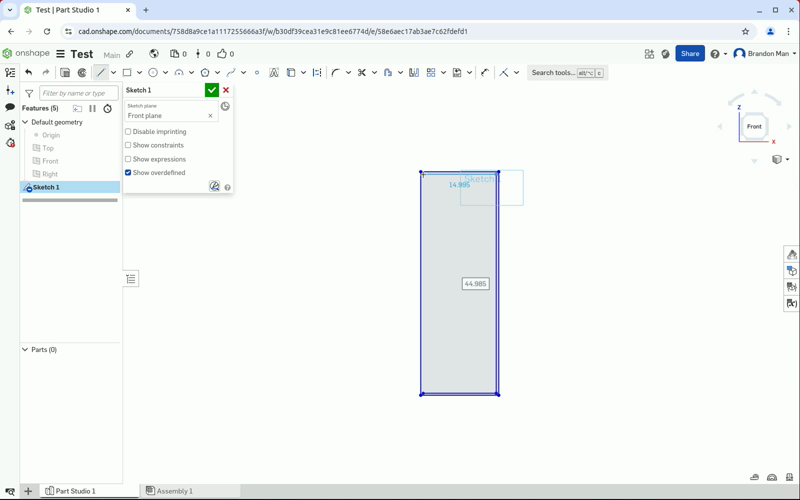
scroll(6)
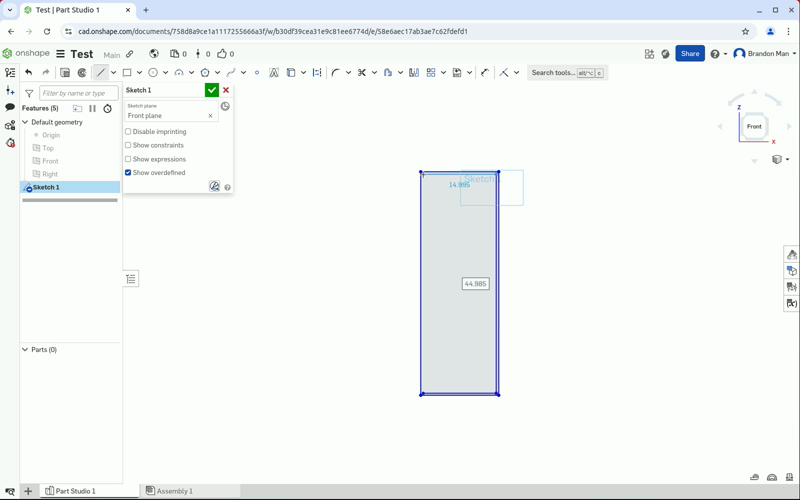
scroll(6)
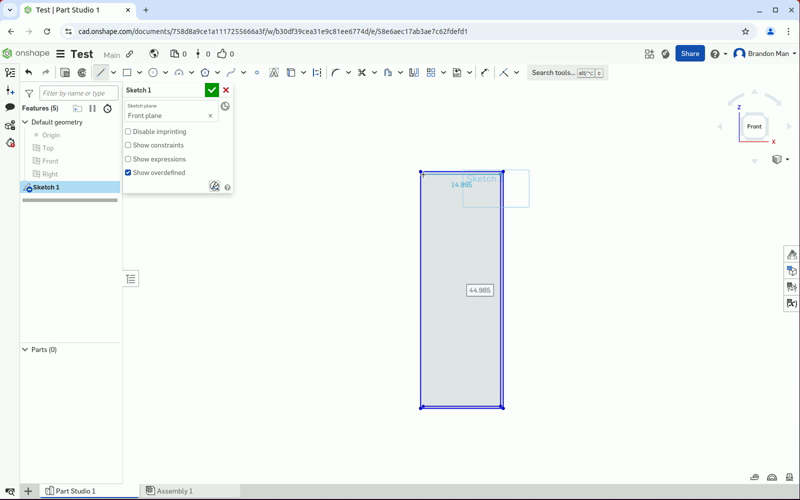
scroll(6)
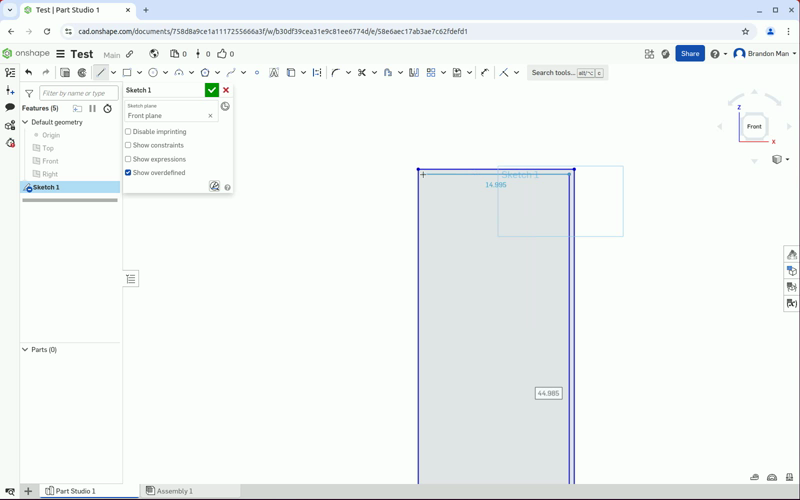
scroll(6)
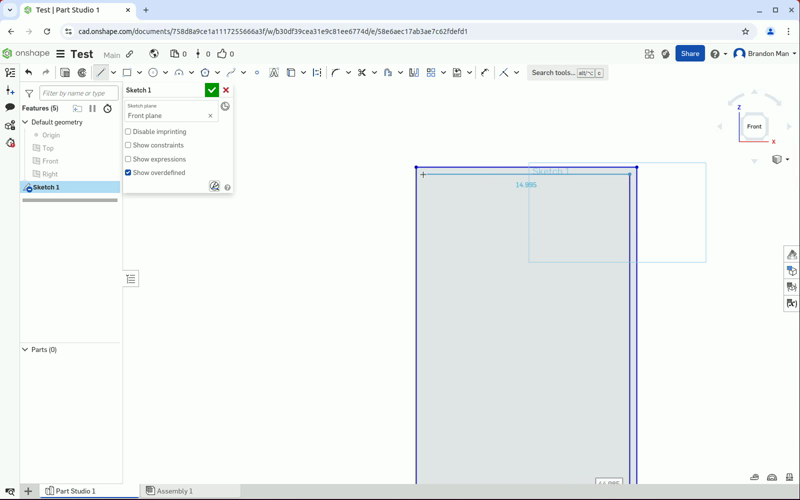
scroll(6)
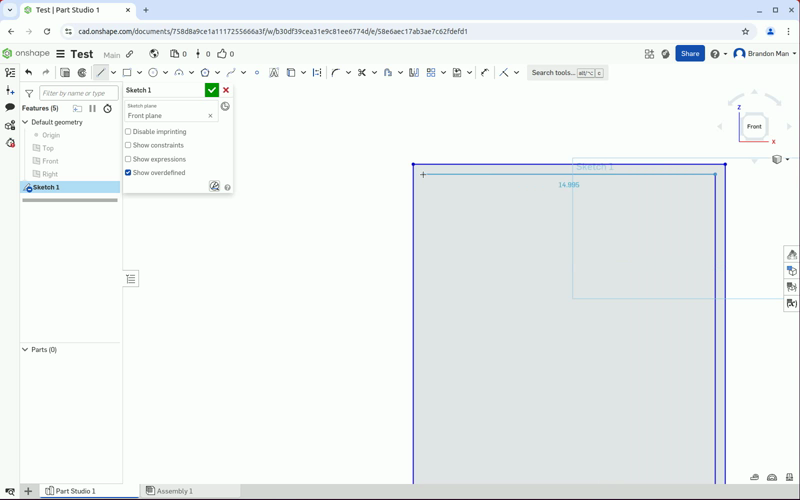
scroll(6)
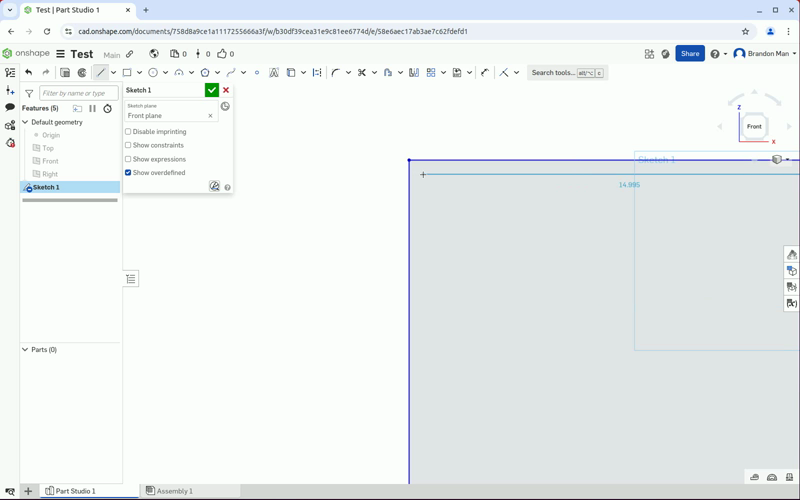
scroll(6)
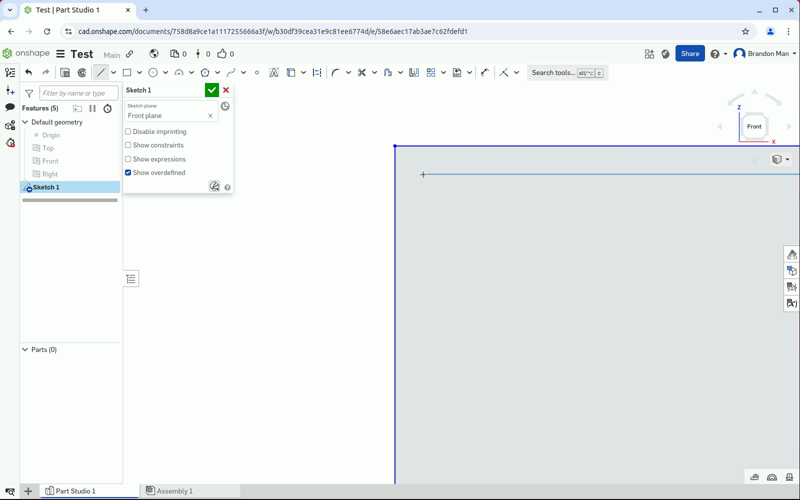
click(423, 174)
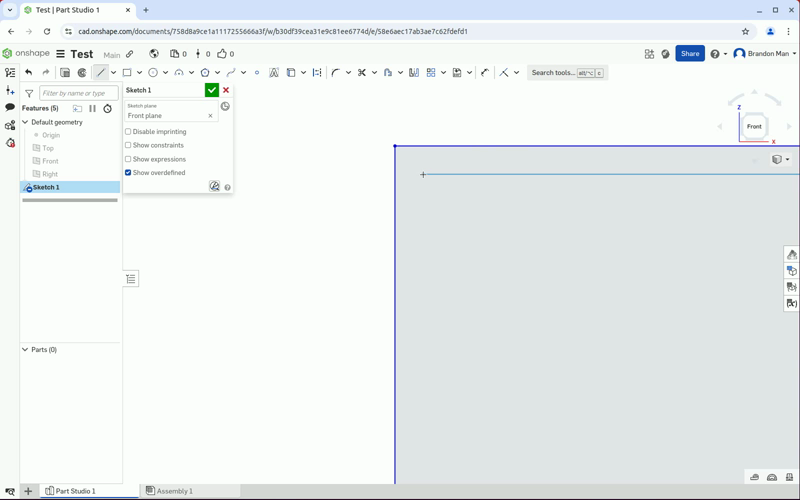
scroll(-6)
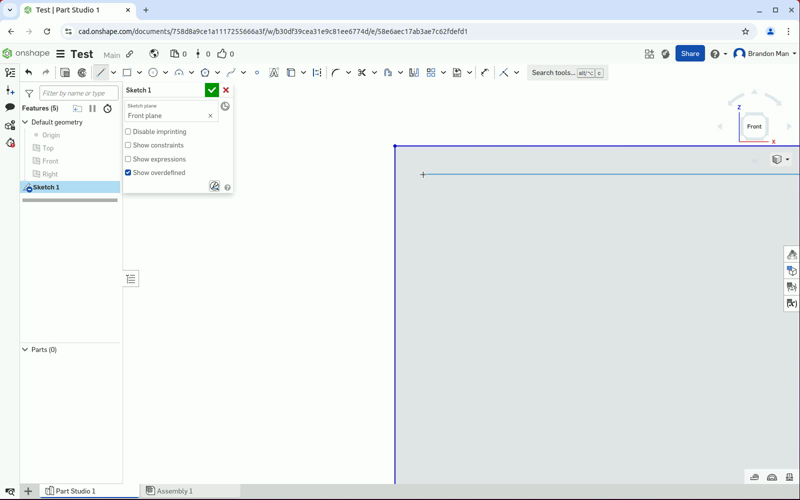
scroll(-6)
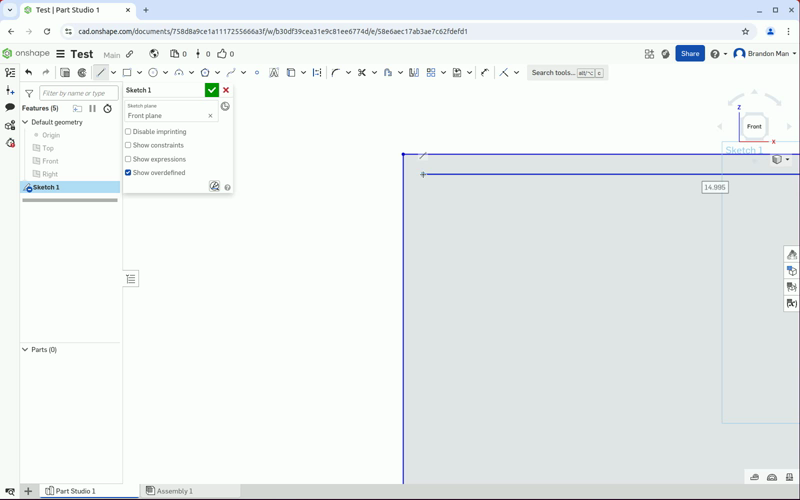
scroll(-6)
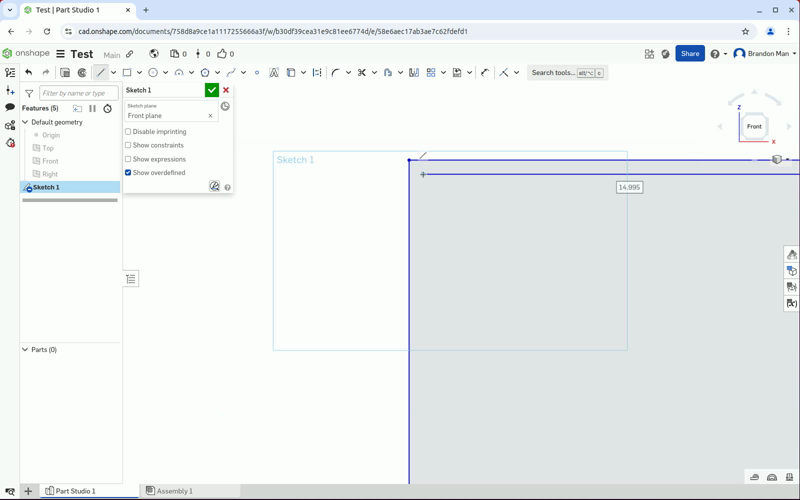
scroll(-6)
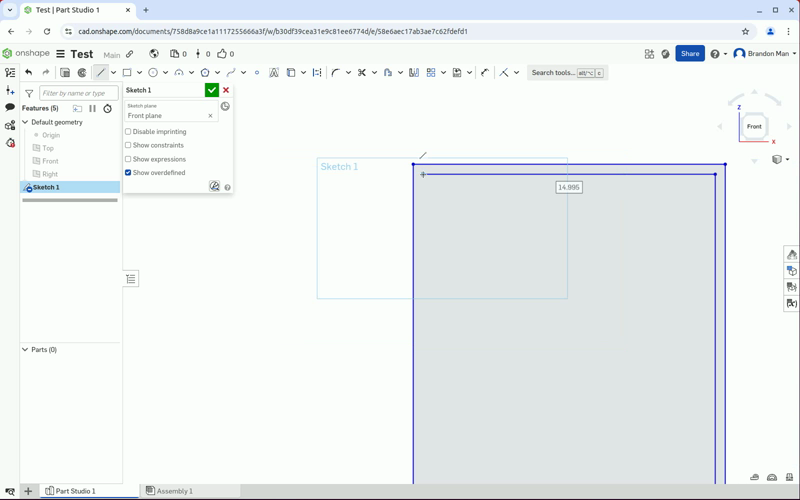
scroll(-6)
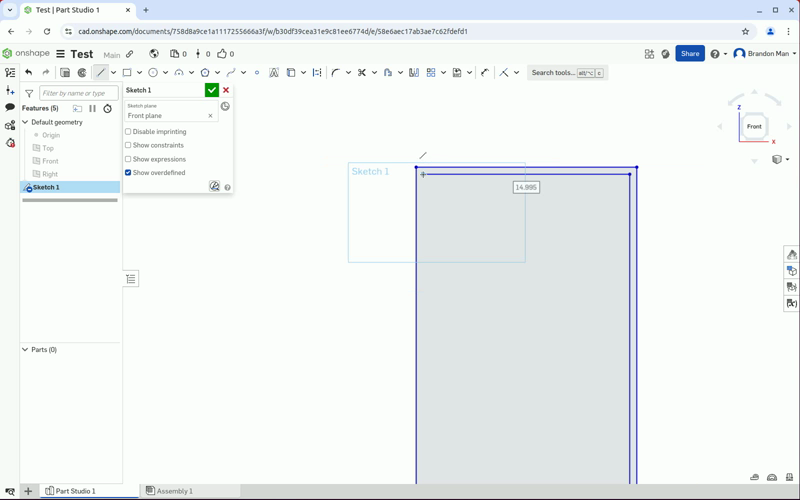
scroll(-6)
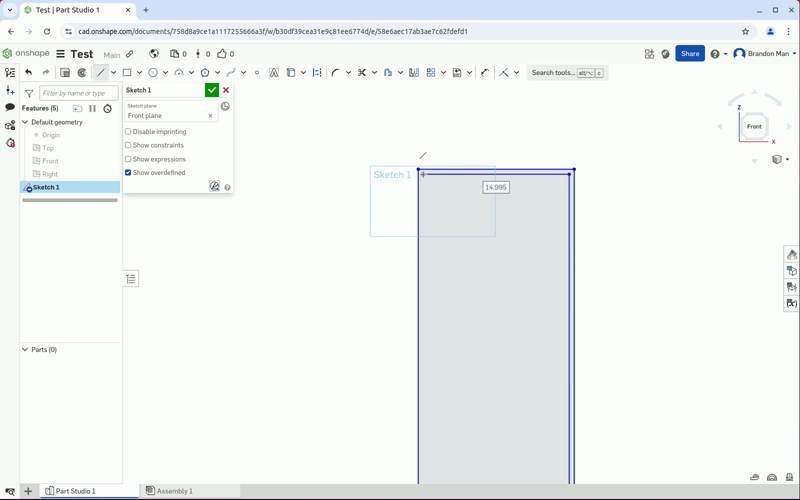
scroll(-6)
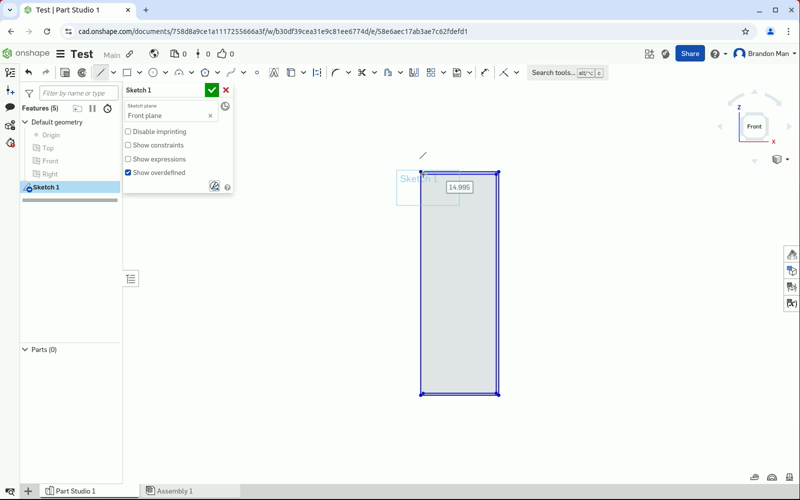
key_up(shift)
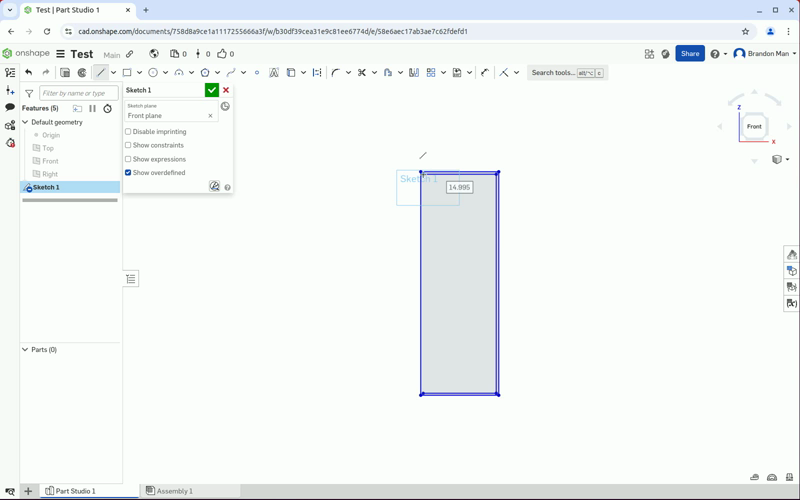
key_down(shift)
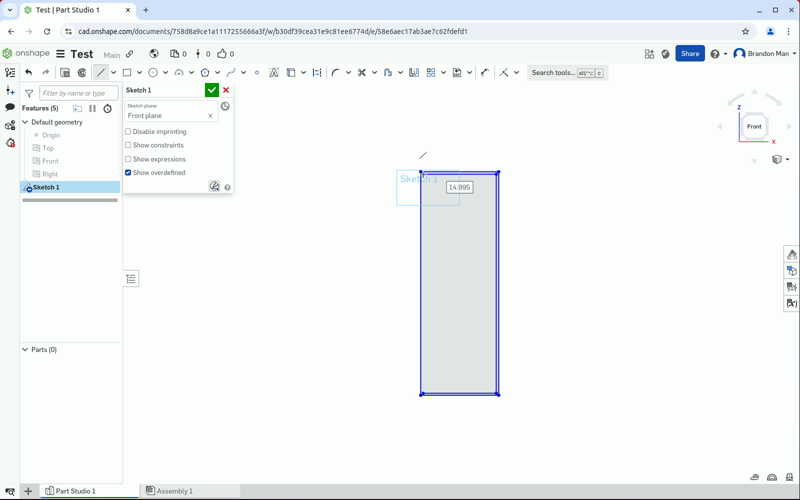
mouse_move(423, 393)
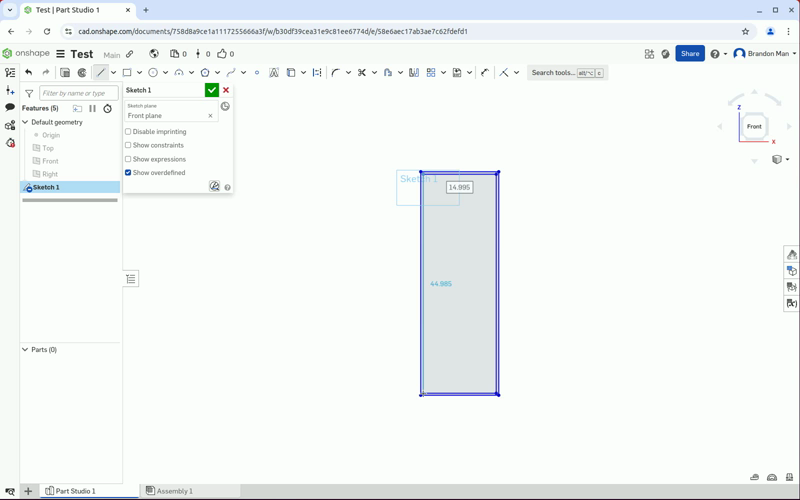
scroll(6)
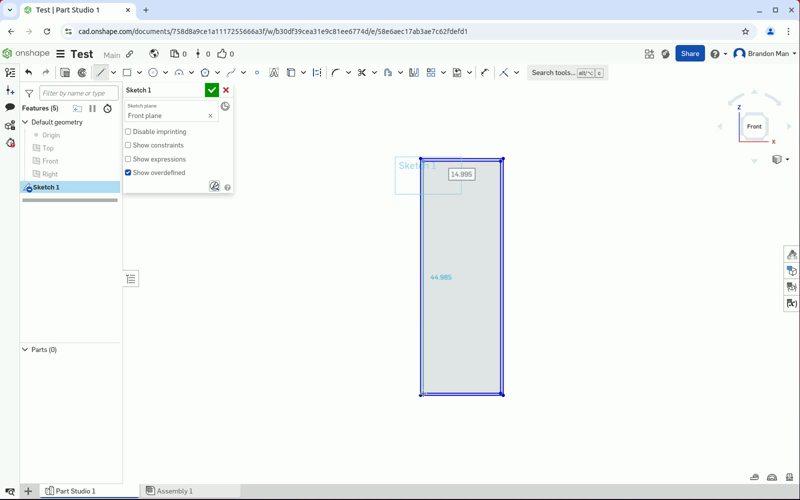
scroll(6)
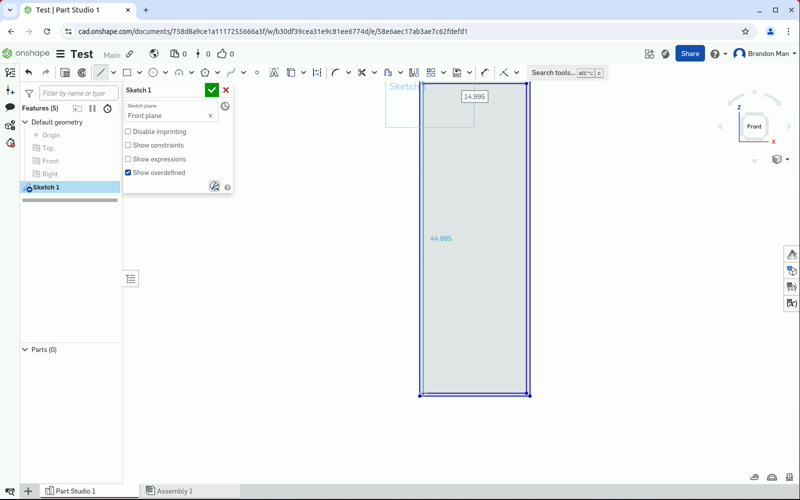
scroll(6)
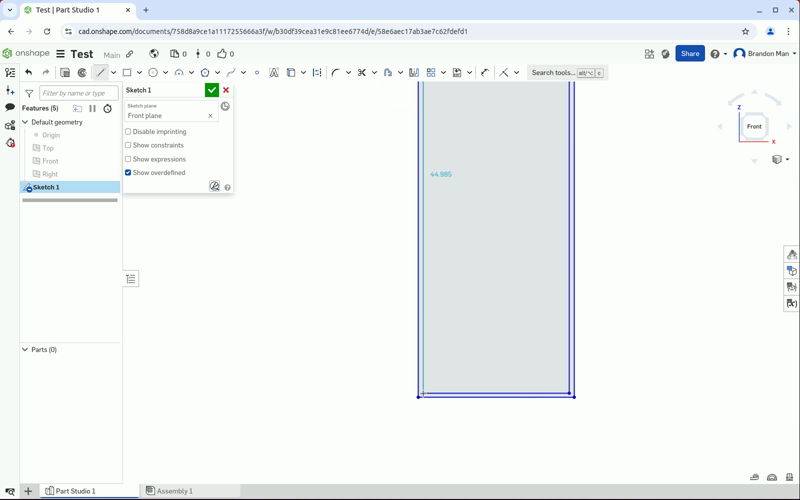
scroll(6)
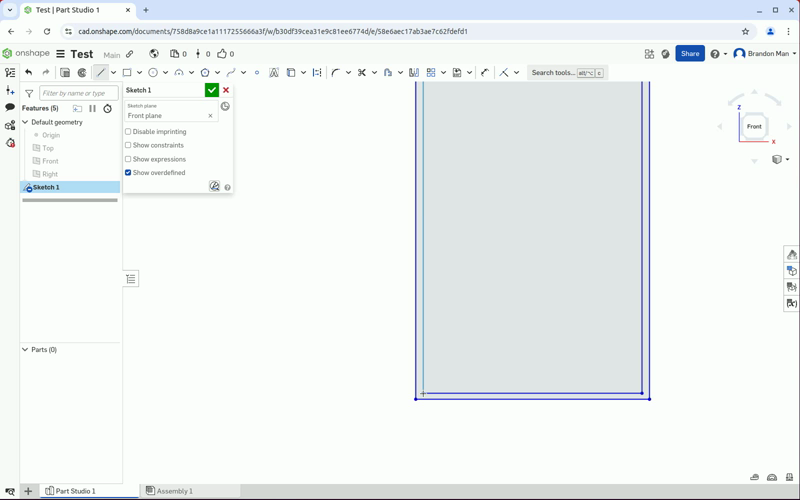
scroll(6)
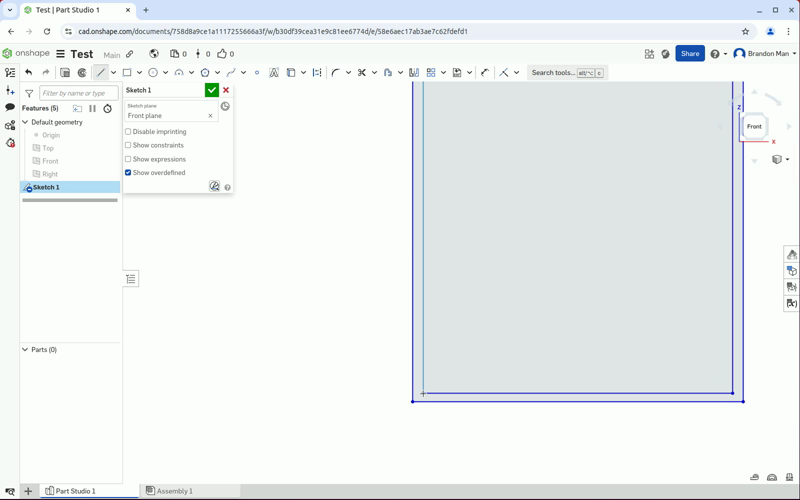
scroll(6)
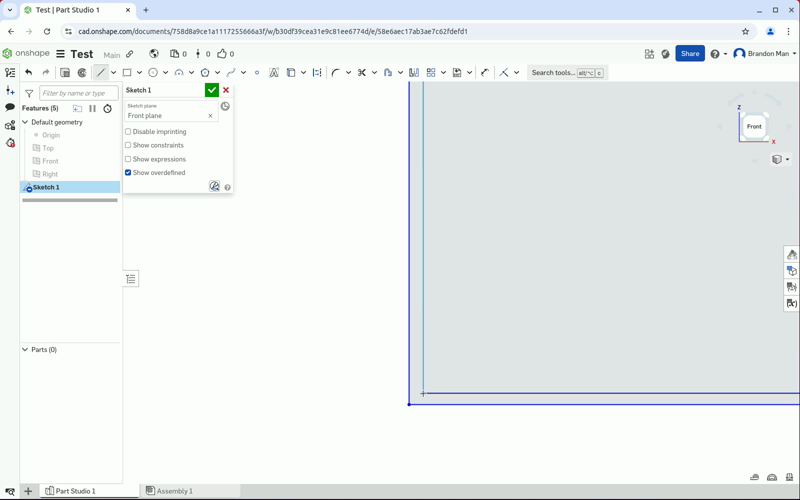
scroll(6)
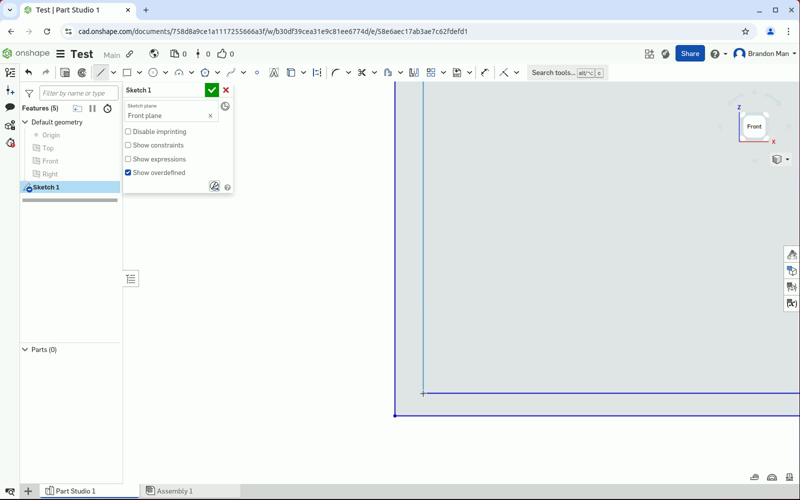
key_up(shift)
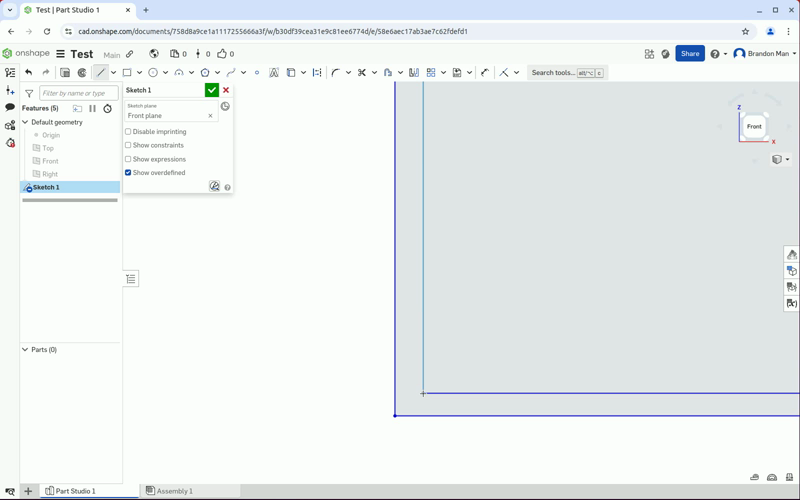
click(423, 393)
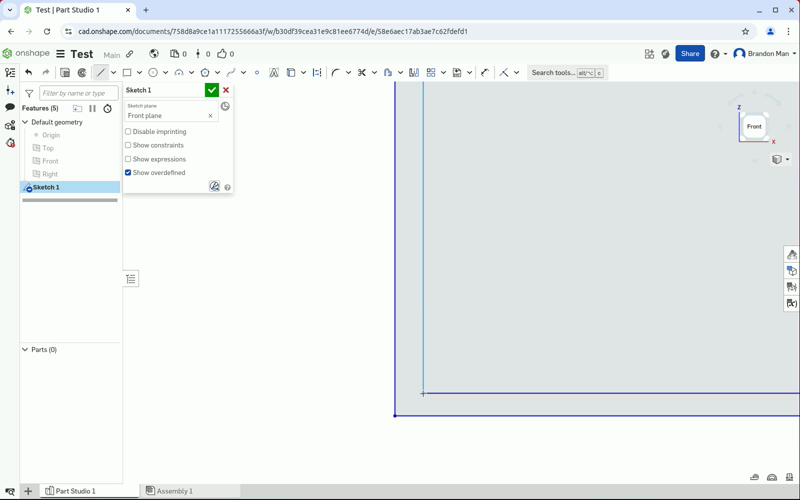
scroll(-6)
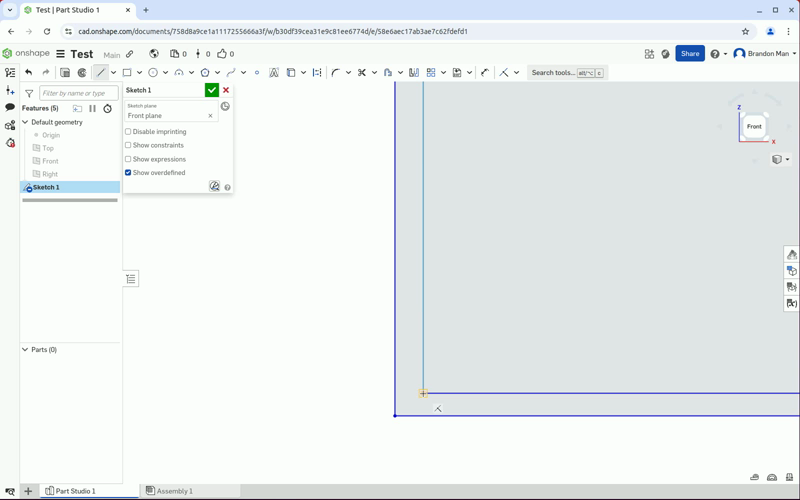
scroll(-6)
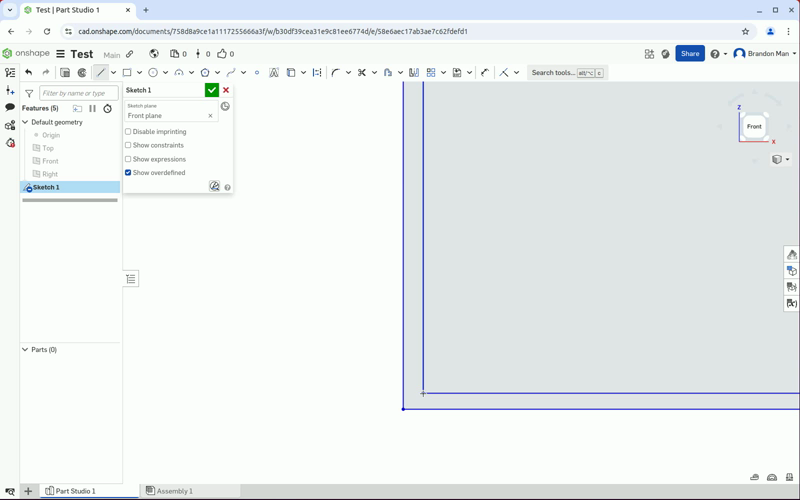
scroll(-6)
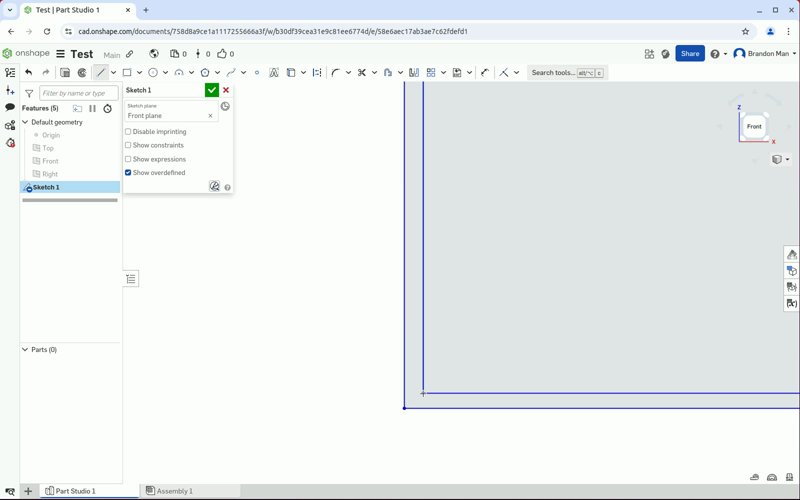
scroll(-6)
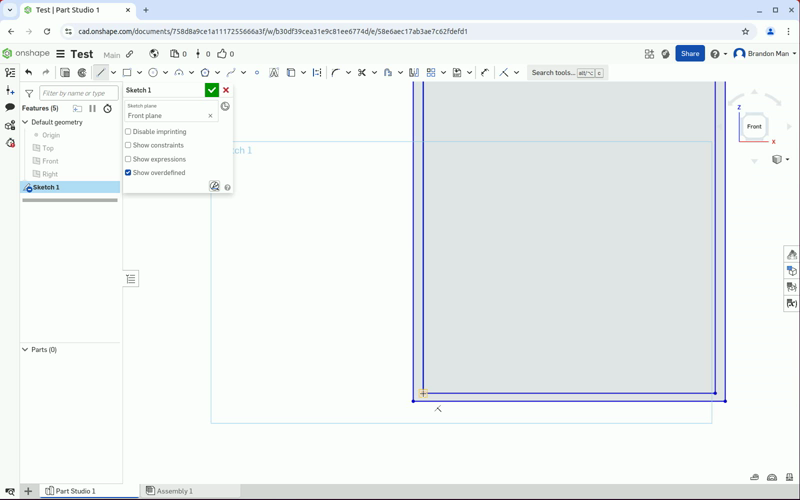
scroll(-6)
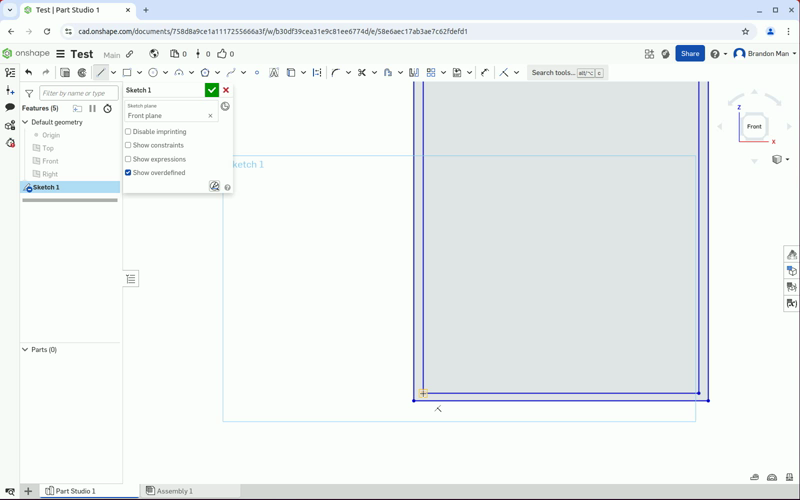
scroll(-6)
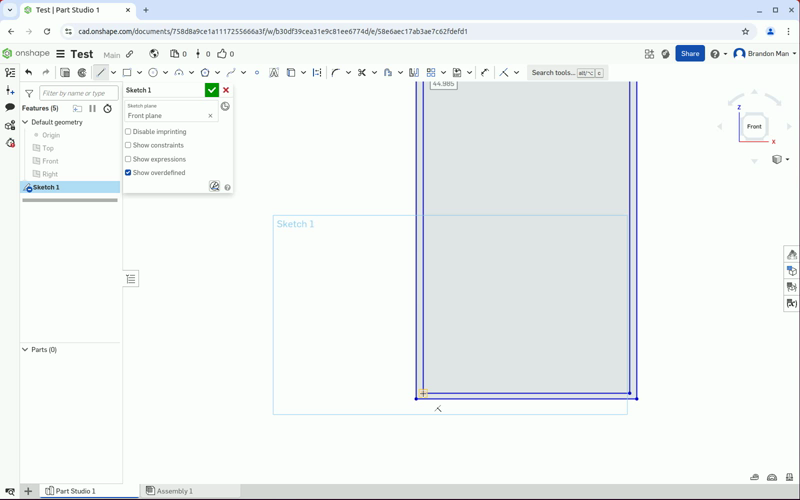
scroll(-6)
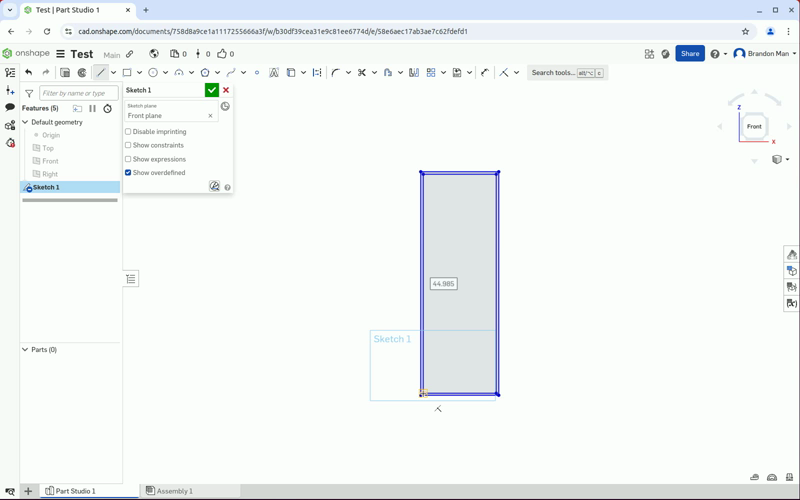
key(esc)
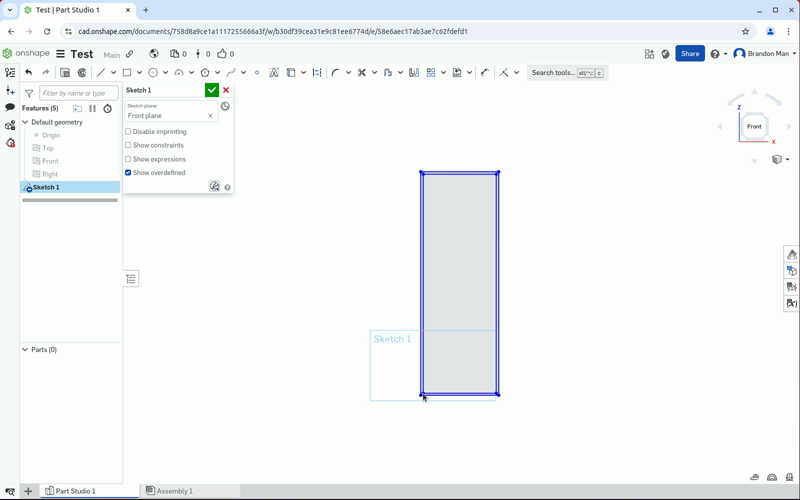
mouse_move(478, 172)
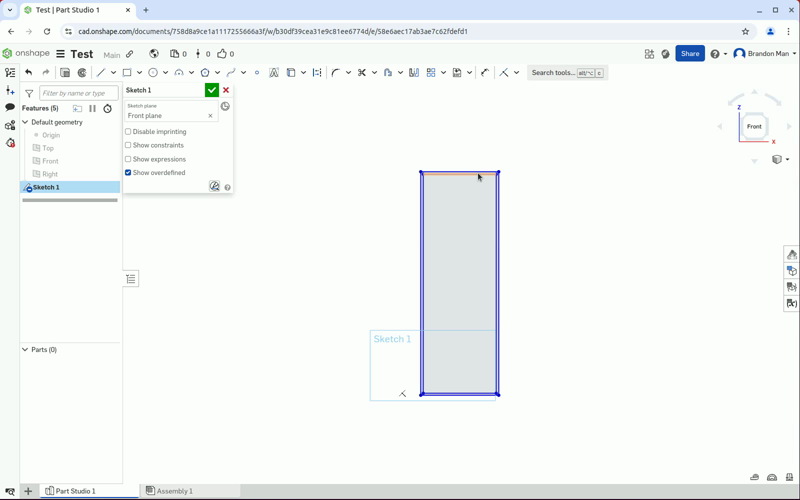
scroll(6)
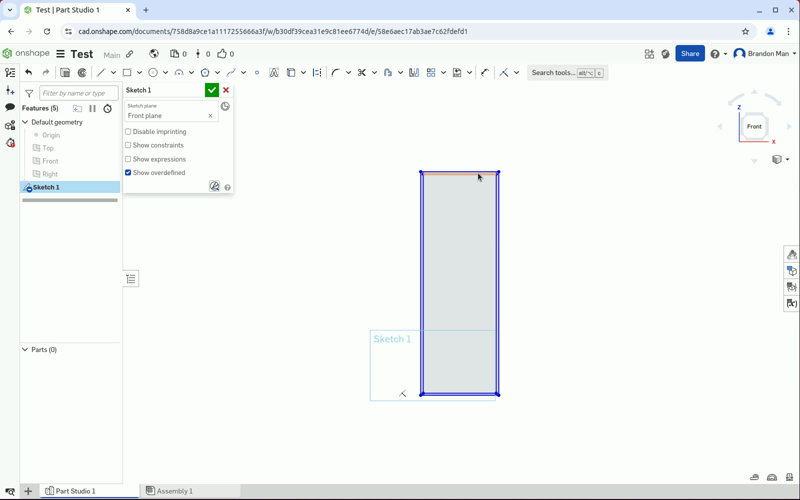
scroll(6)
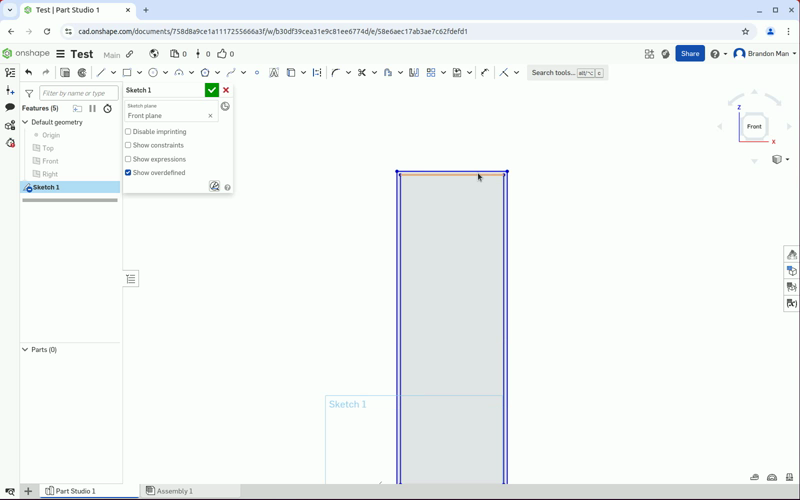
scroll(6)
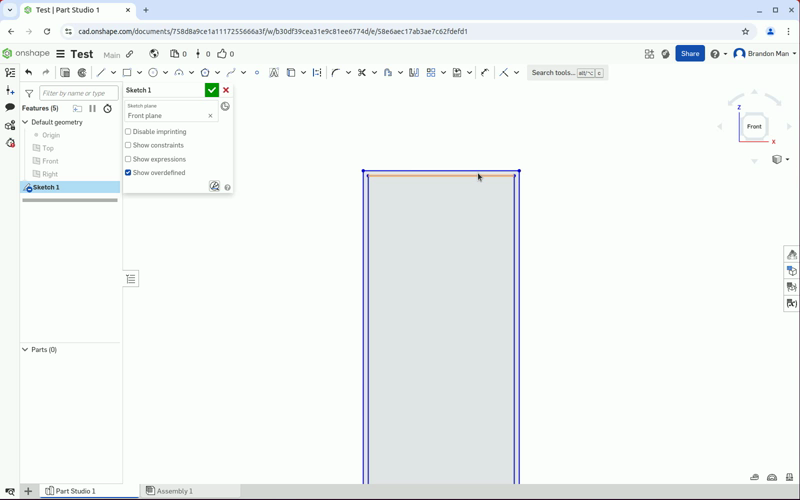
scroll(6)
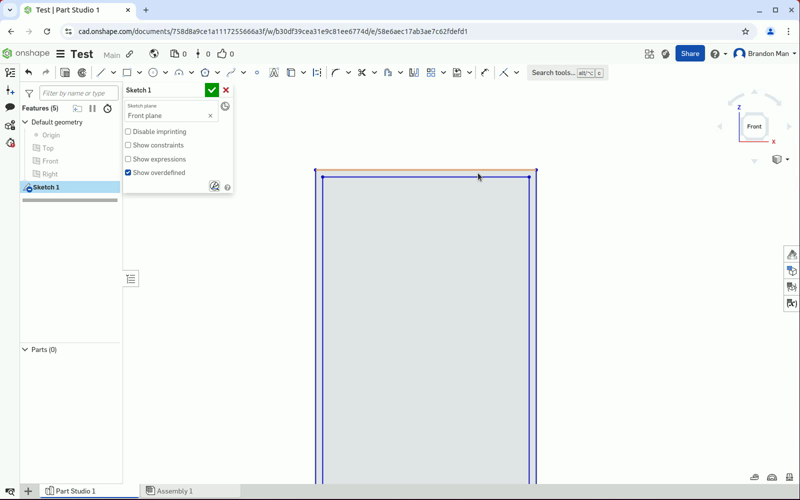
scroll(6)
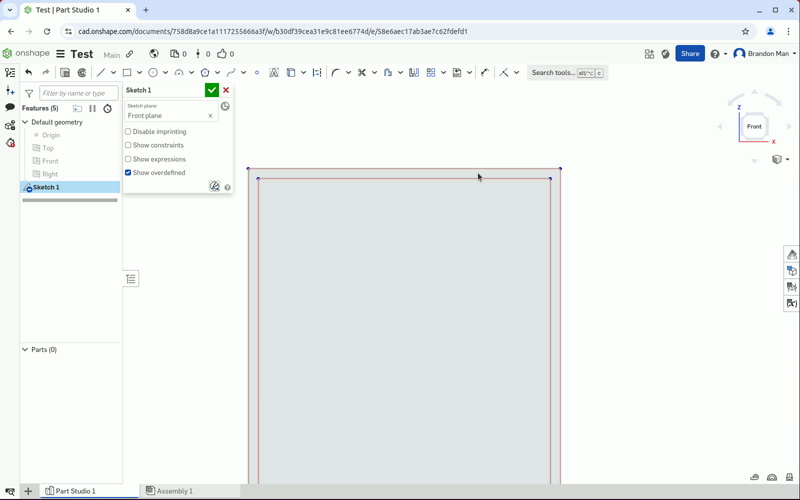
scroll(6)
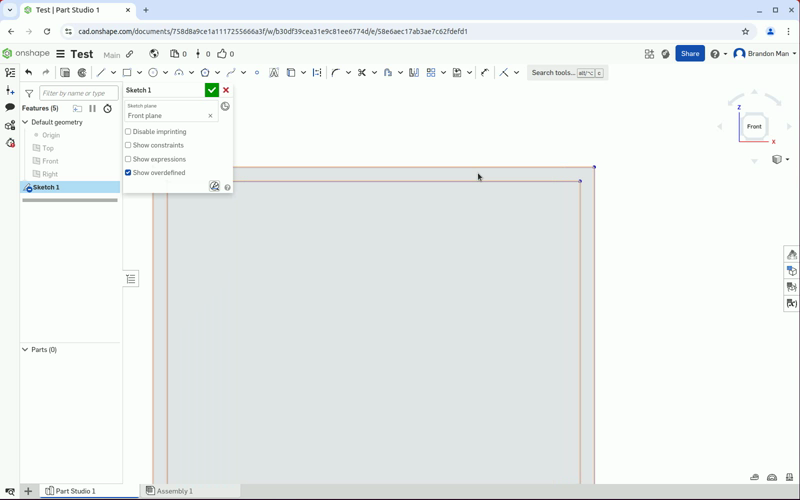
scroll(6)
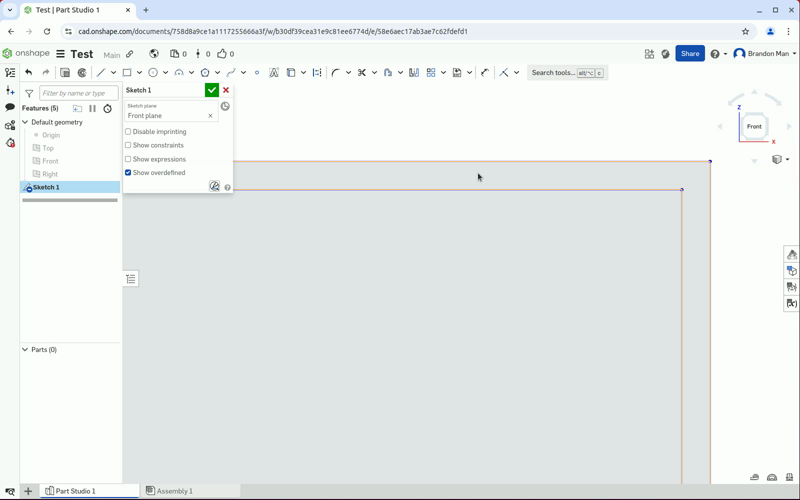
click(478, 172)
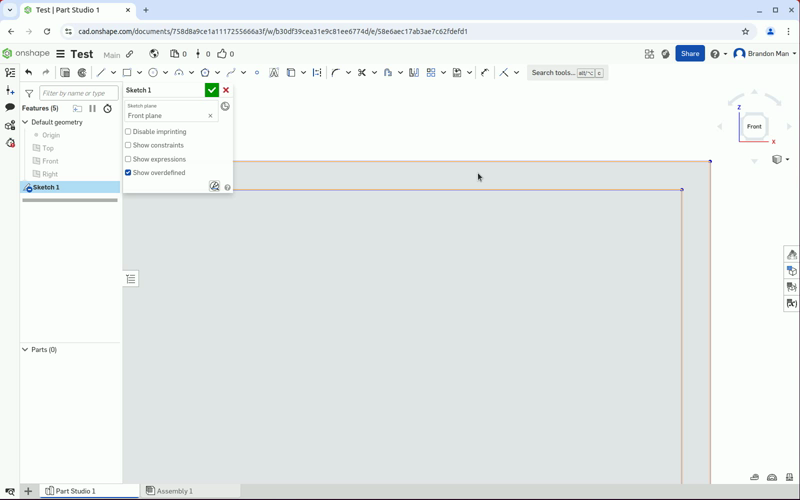
scroll(-6)
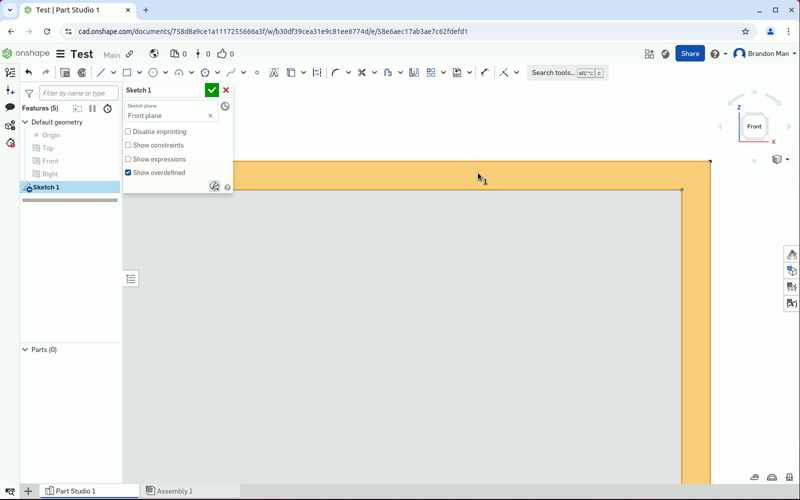
scroll(-6)
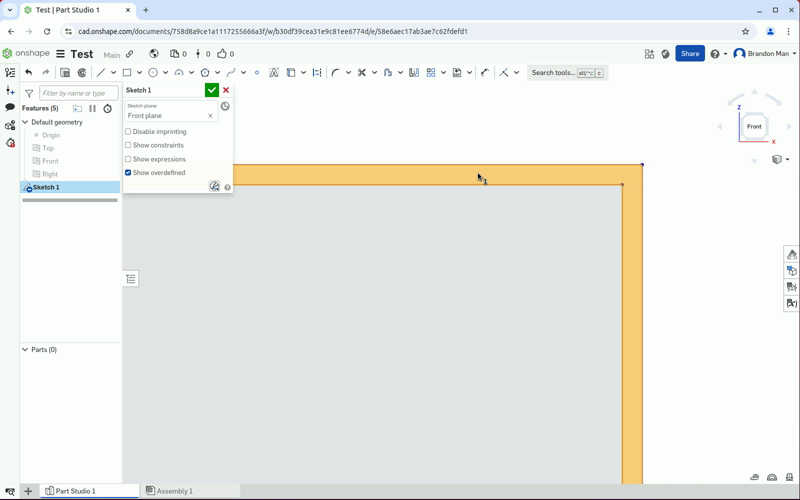
scroll(-6)
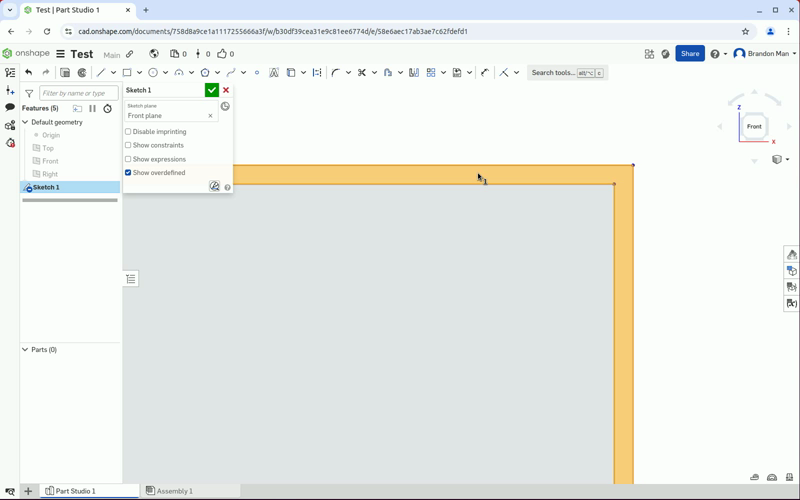
scroll(-6)
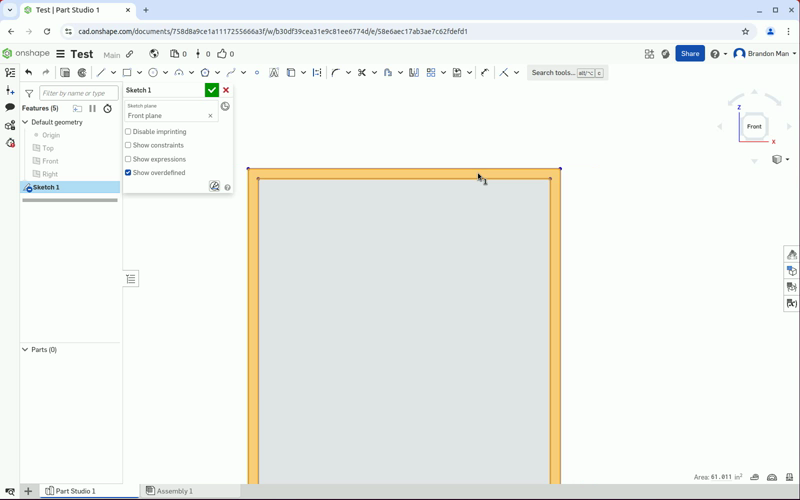
scroll(-6)
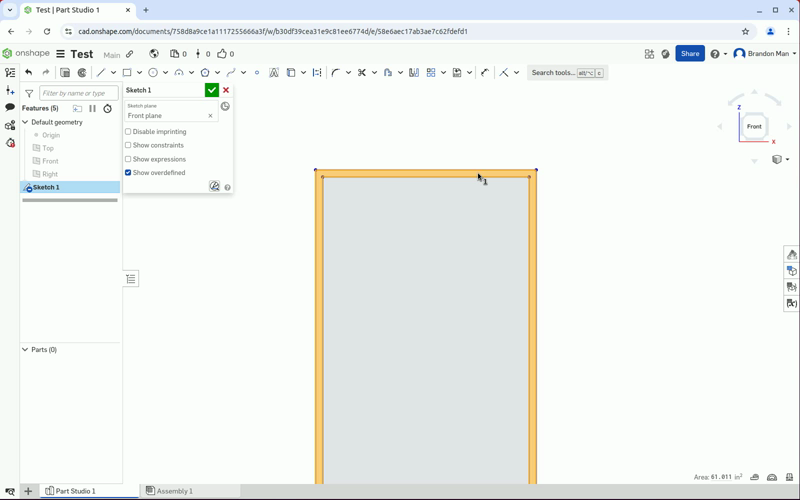
scroll(-6)
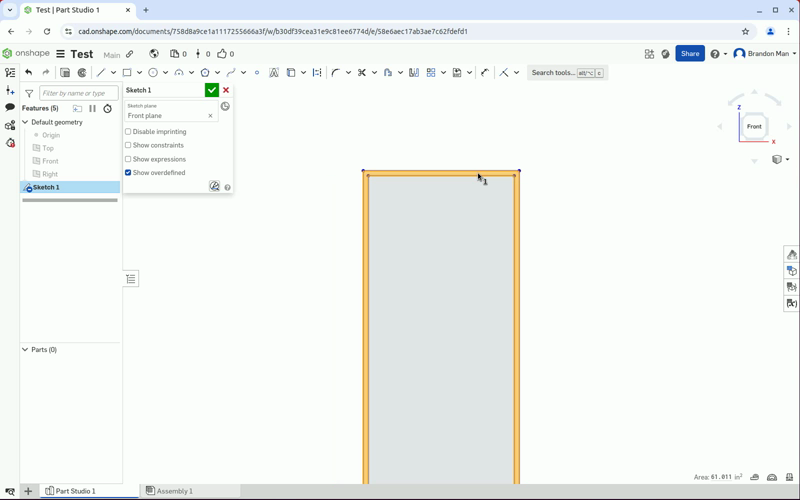
scroll(-6)
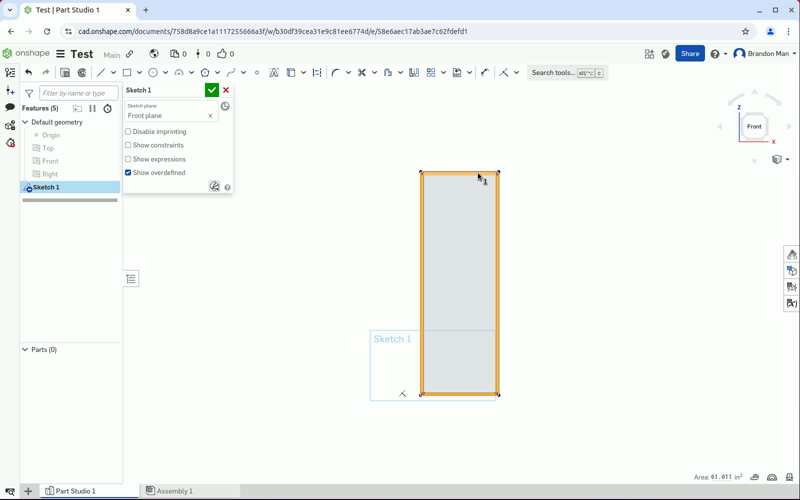
mouse_move(73, 352)
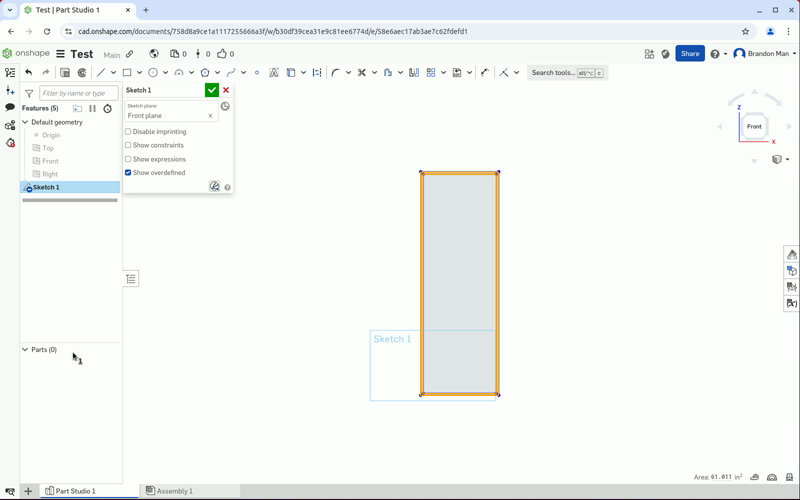
key(shift+y)
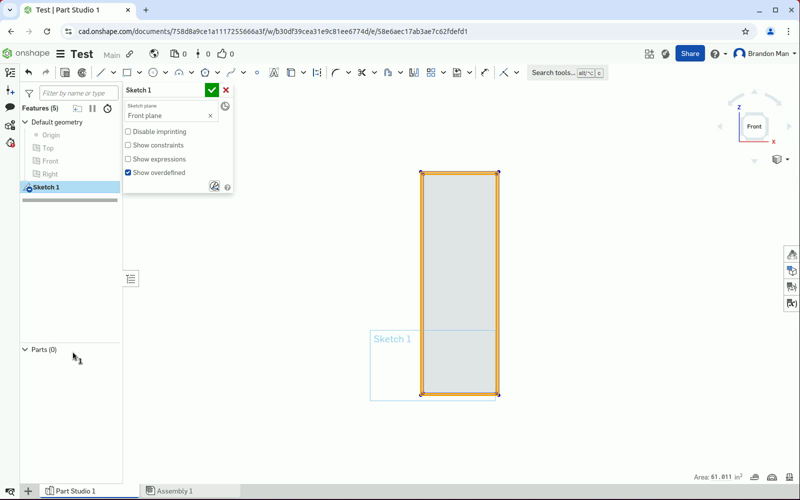
key(shift+e)
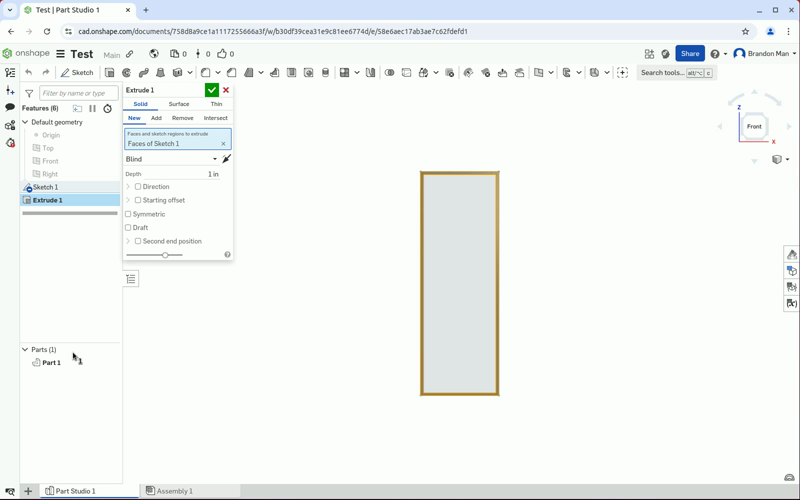
mouse_move(143, 106)
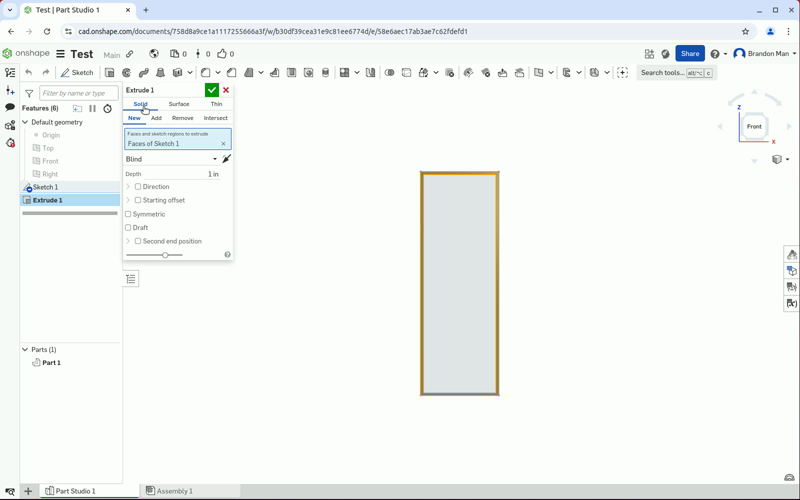
click(143, 106)
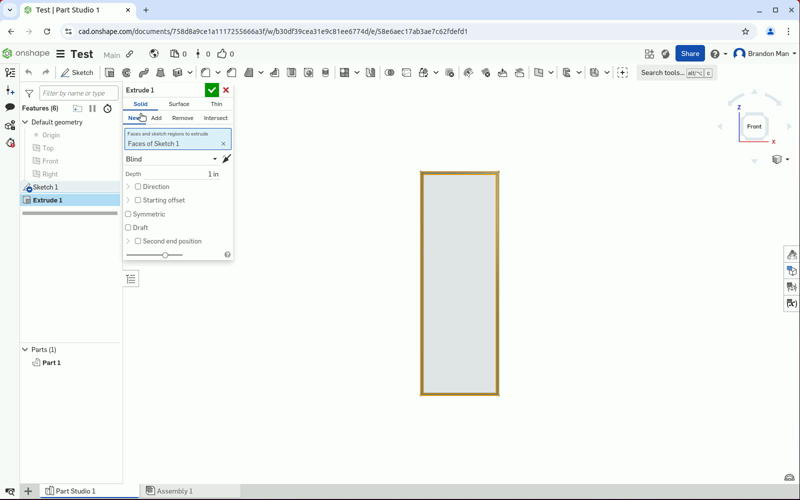
mouse_move(137, 120)
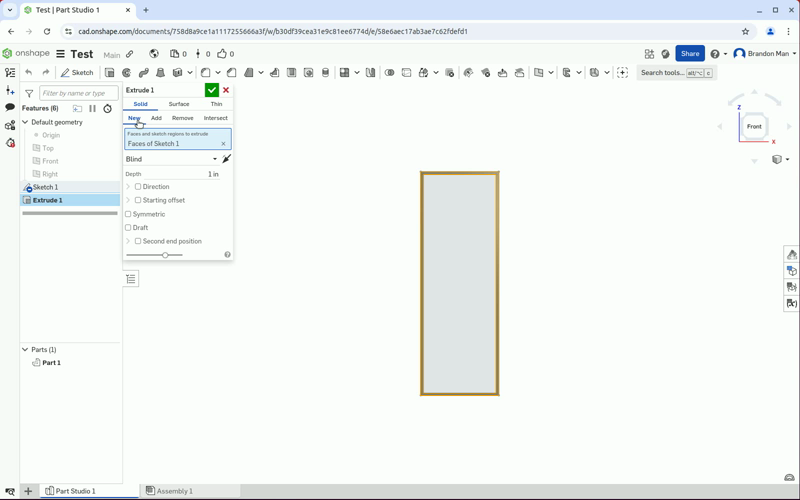
click(137, 120)
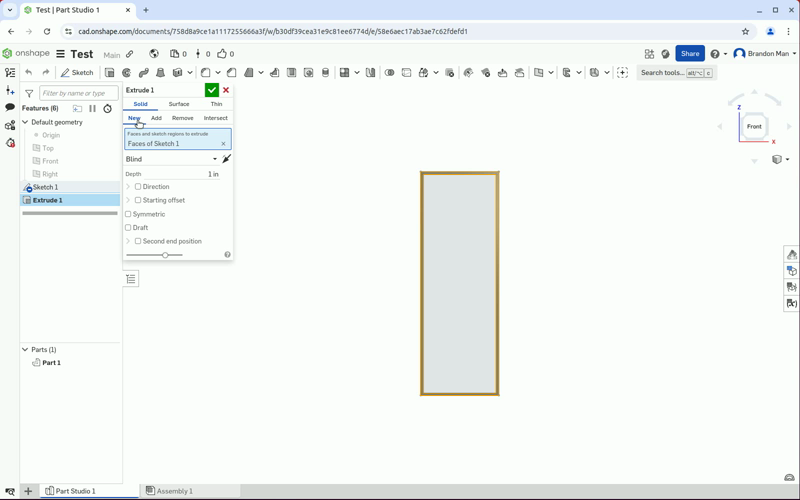
key(tab, 4)
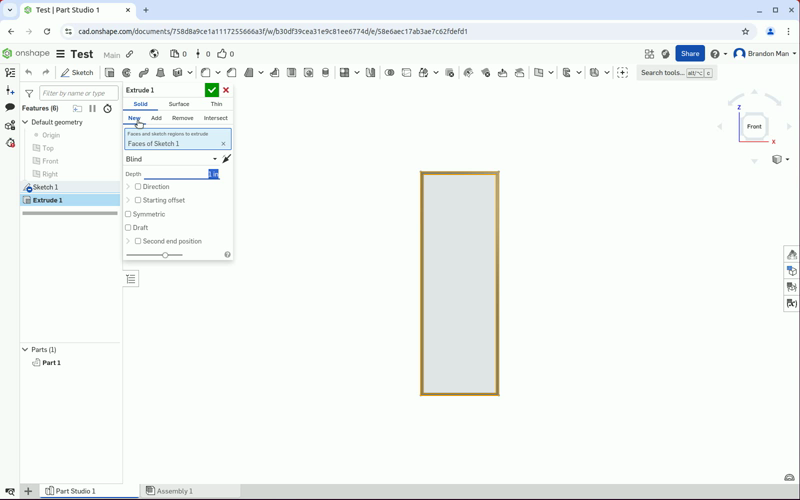
text(0.482)
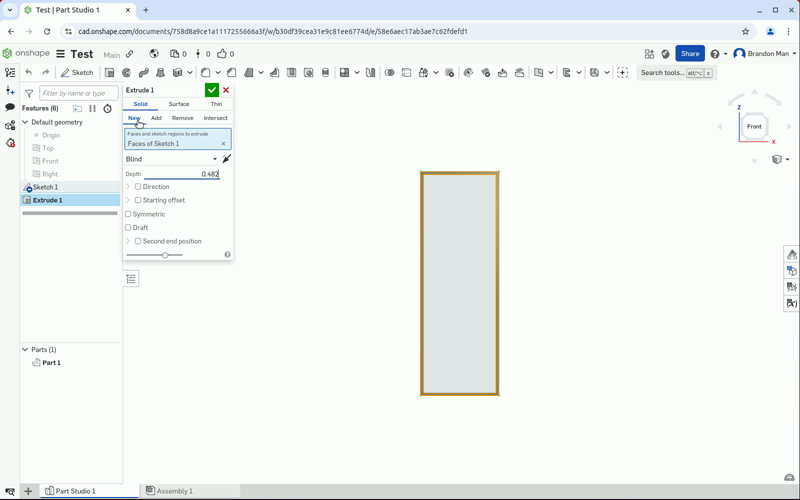
key(tab, 3)
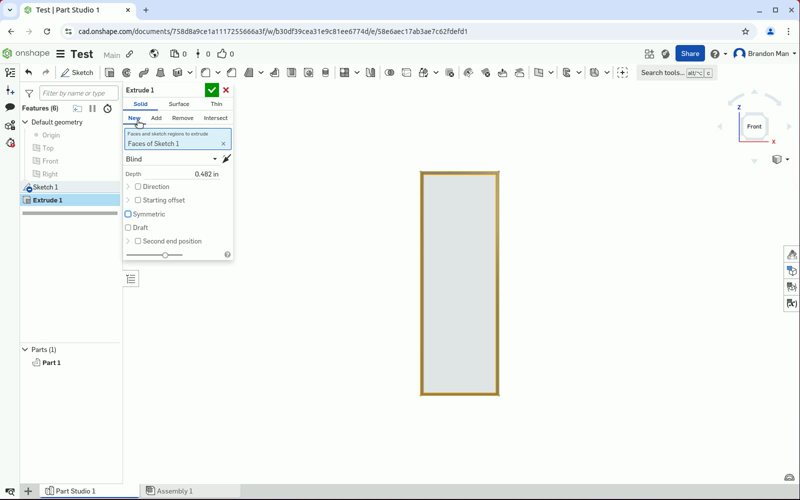
key(space)
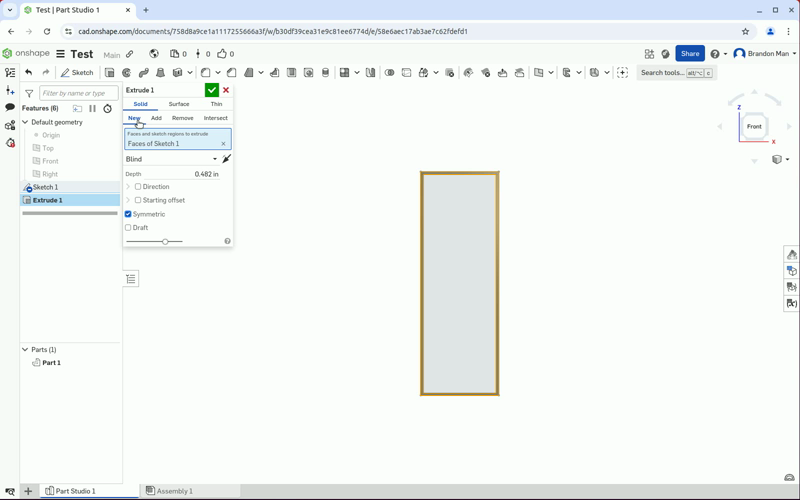
key(enter)
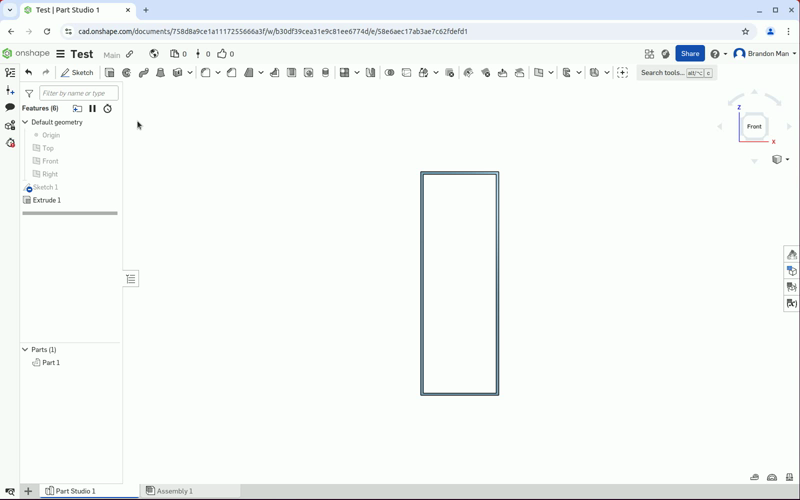
key(shift+h)
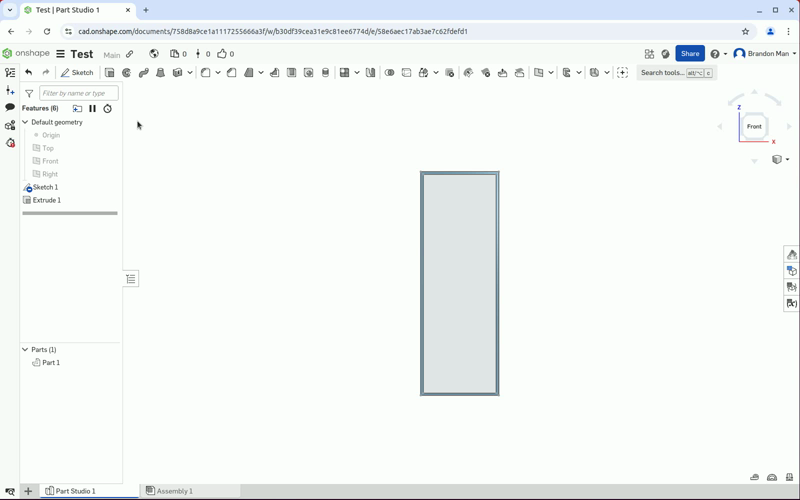
key(shift+h)
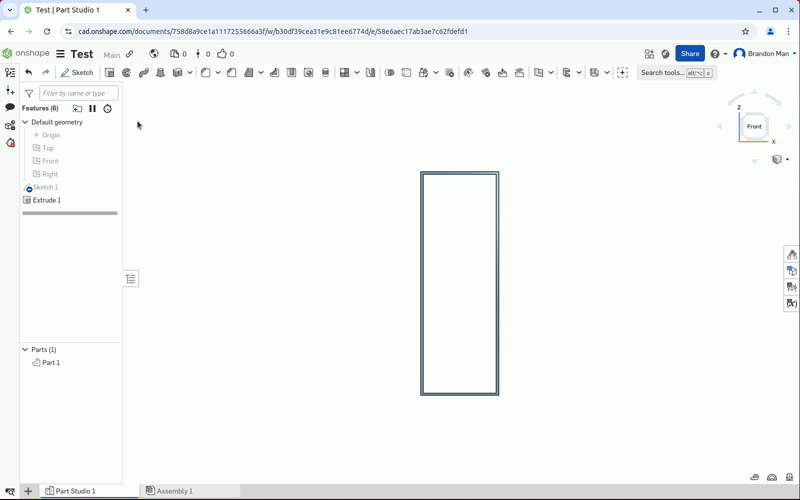
mouse_move(73, 189)
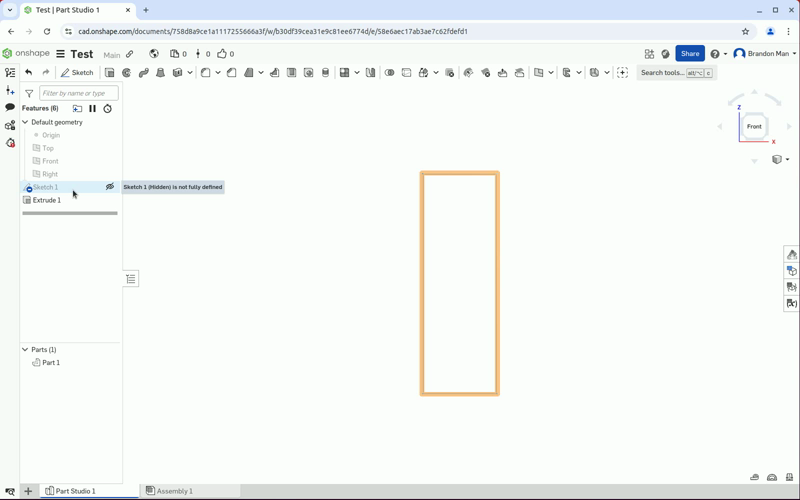
click(73, 189)
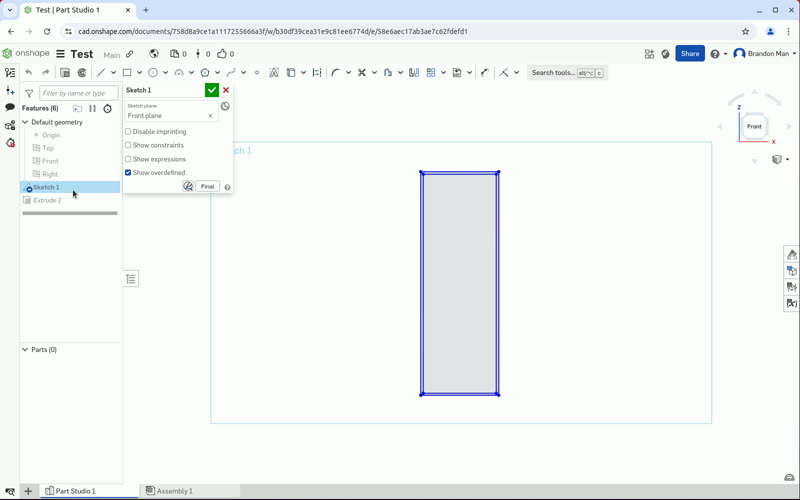
mouse_move(229, 92)
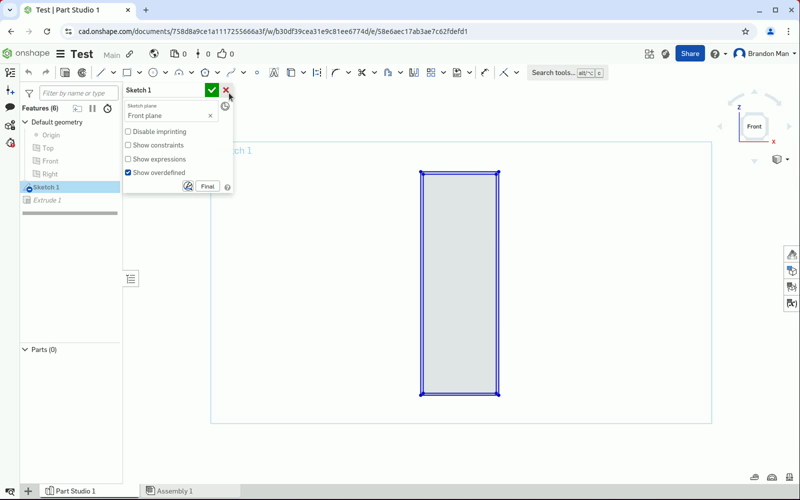
click(229, 92)
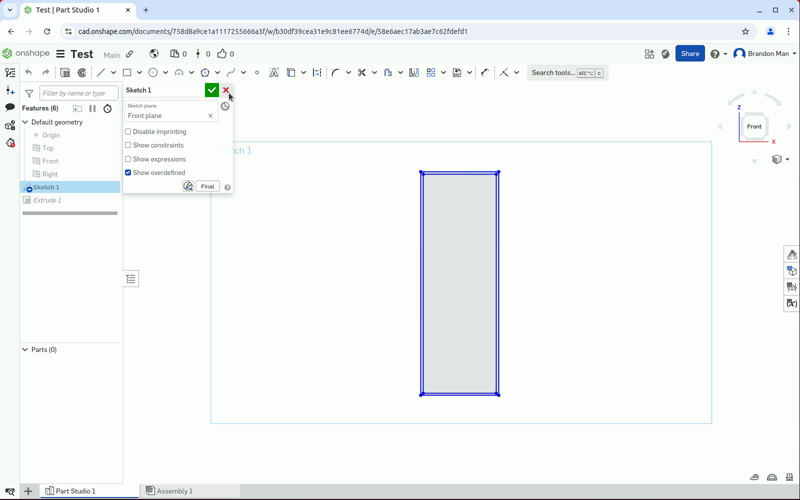
key(shift+s)
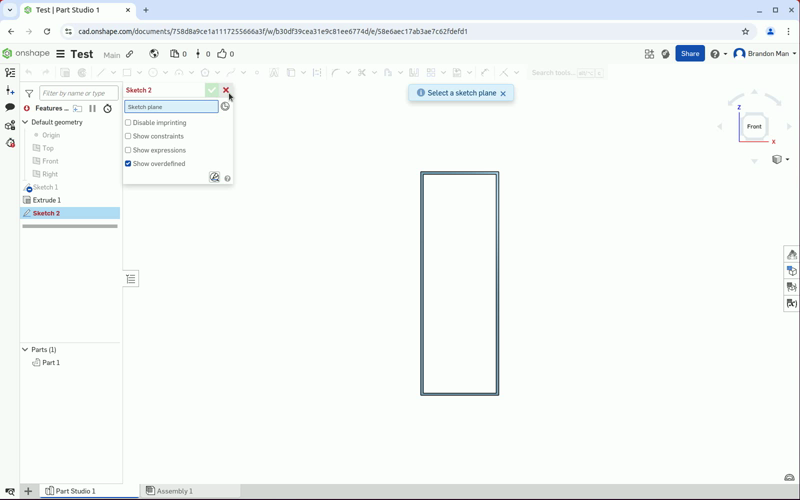
mouse_move(73, 163)
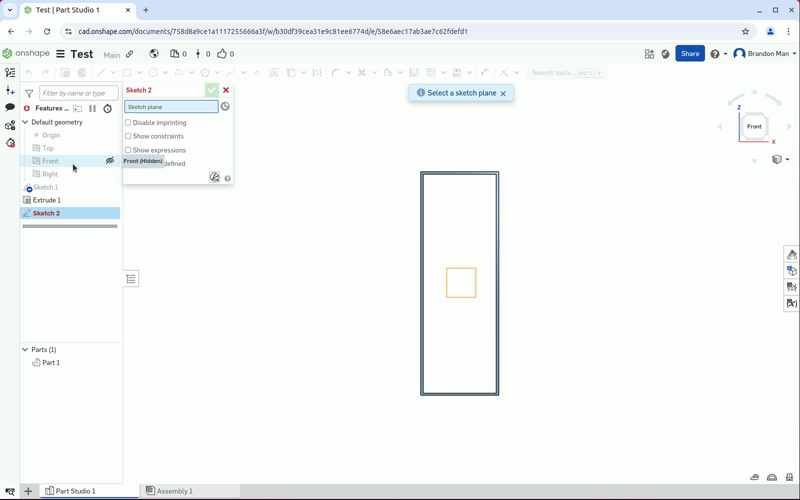
click(73, 163)
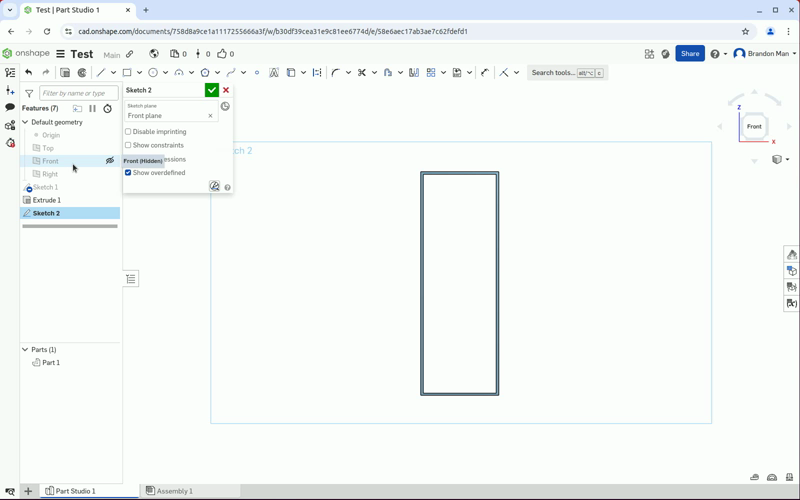
mouse_move(73, 352)
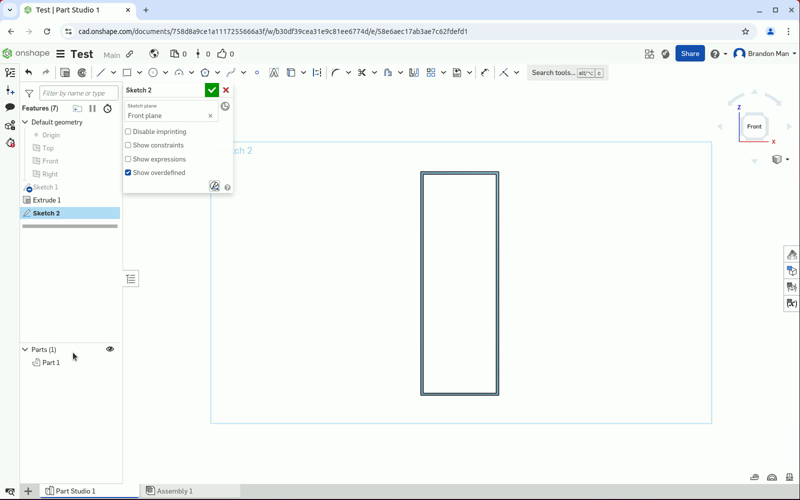
key(y)
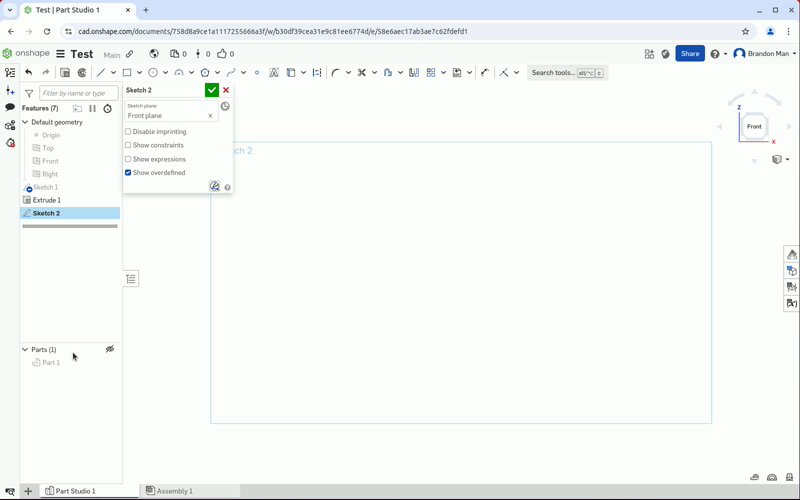
key(l)
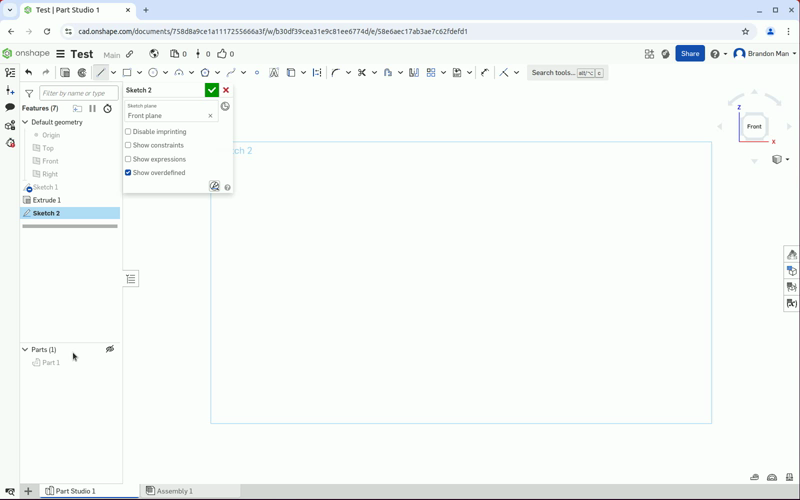
key_down(shift)
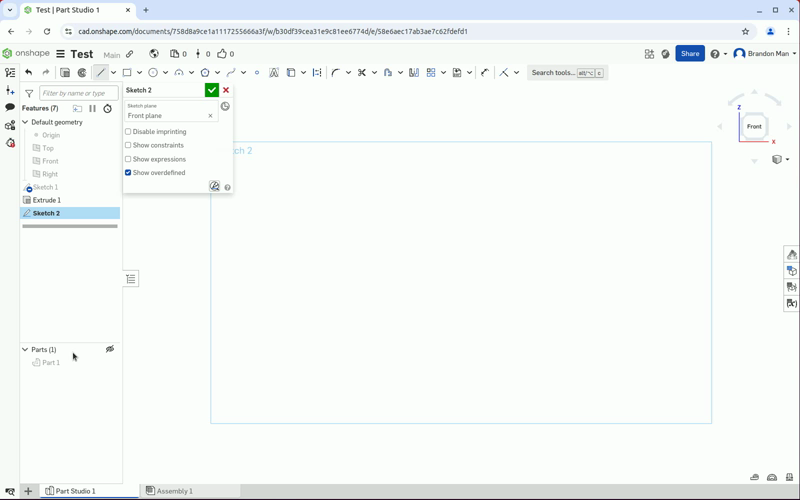
mouse_move(424, 391)
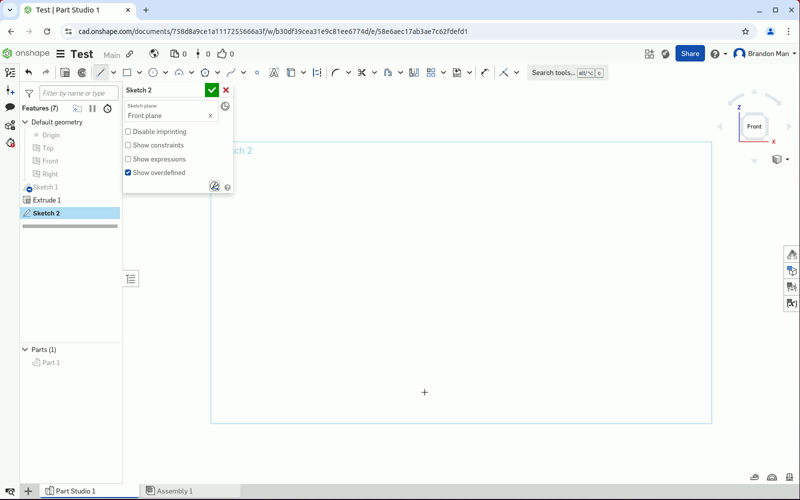
click(424, 391)
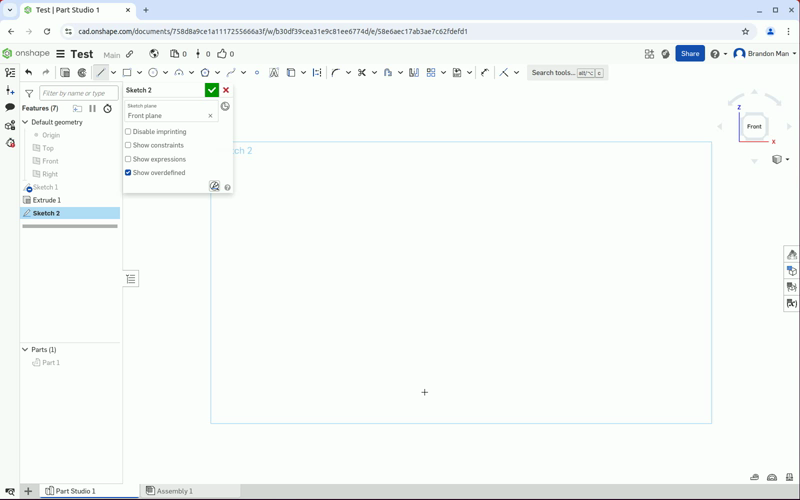
key_up(shift)
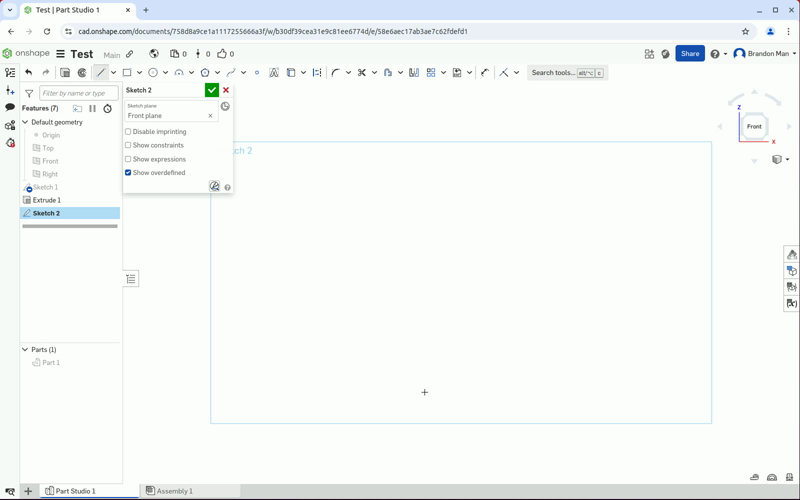
key_down(shift)
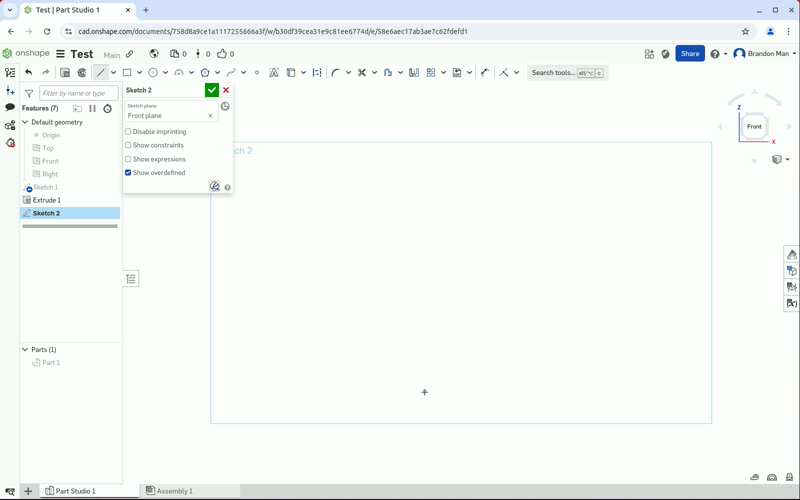
mouse_move(495, 391)
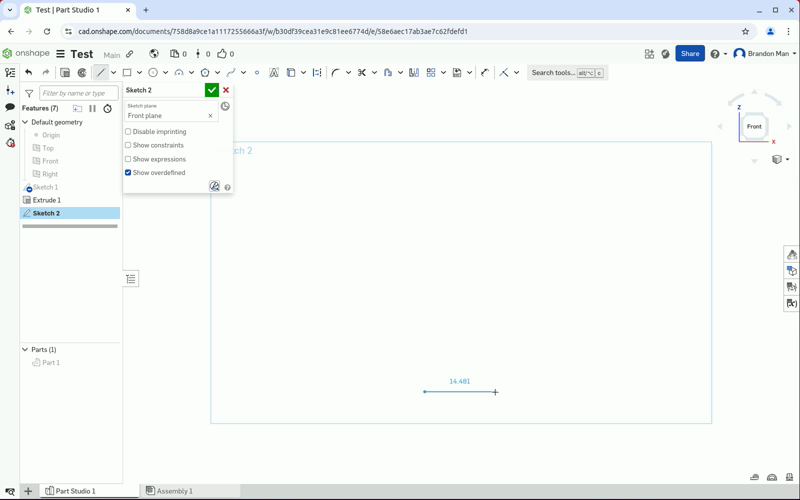
click(495, 391)
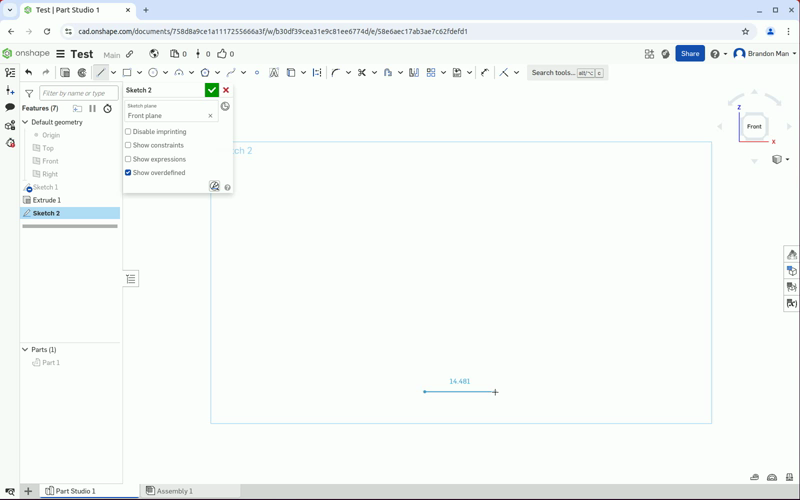
key_up(shift)
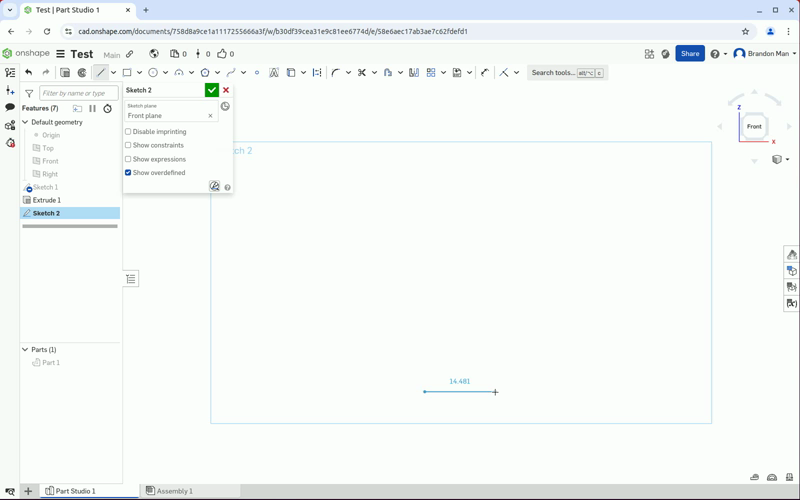
key_down(shift)
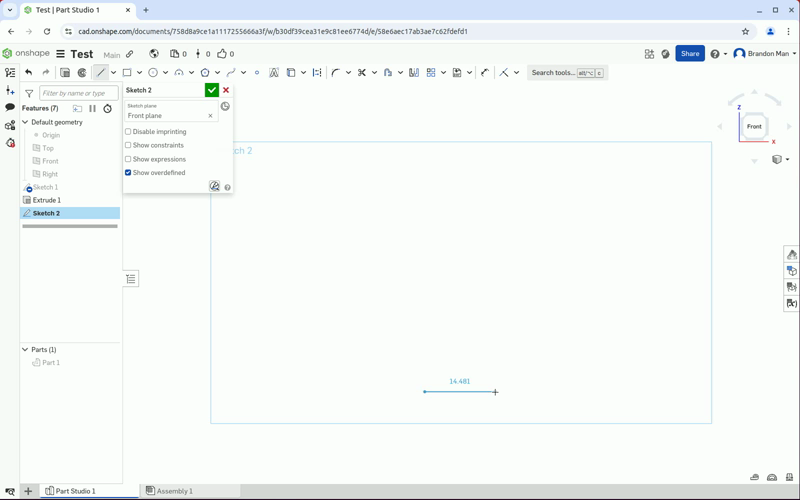
mouse_move(495, 175)
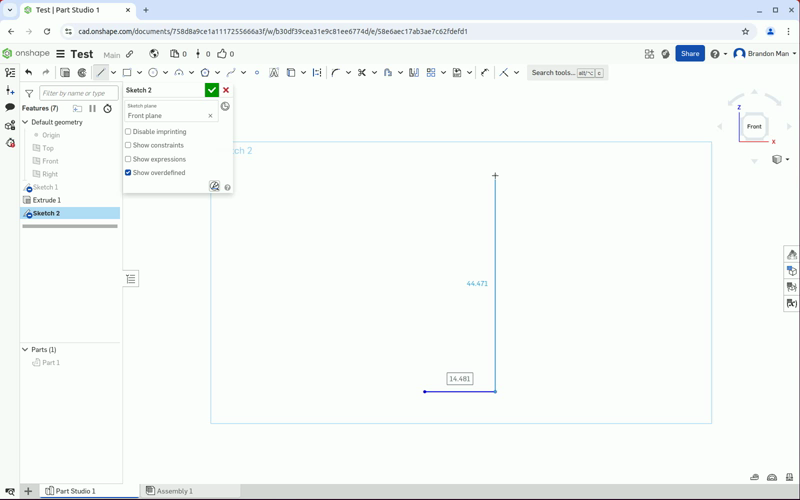
click(495, 175)
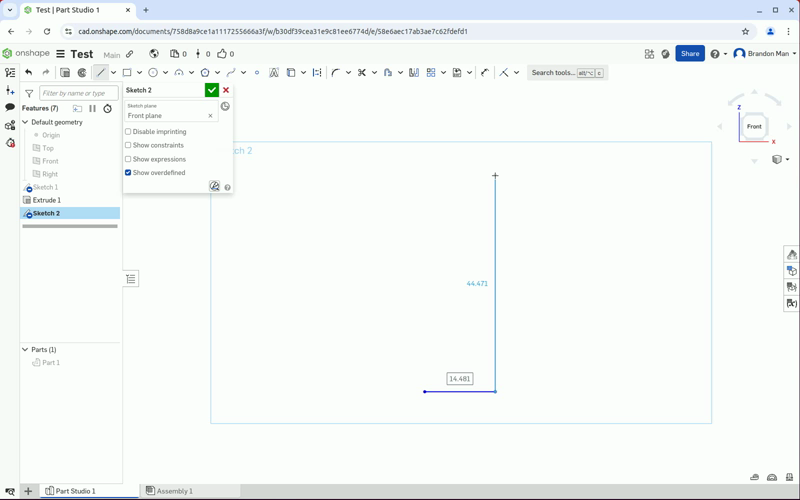
key_up(shift)
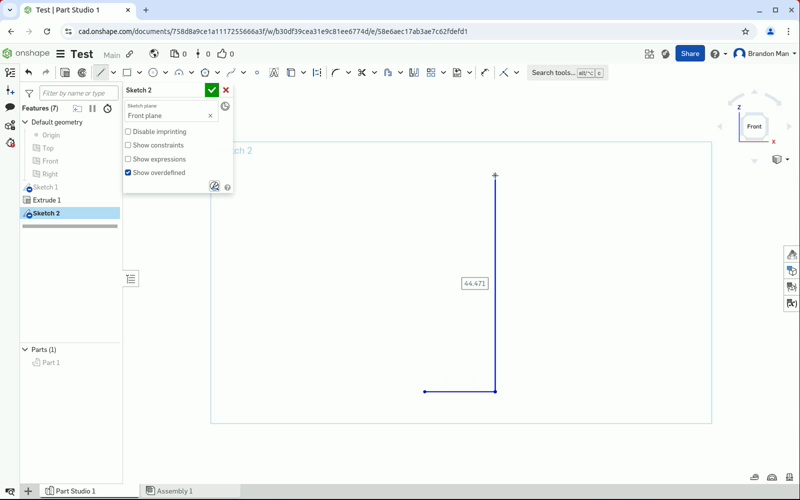
key_down(shift)
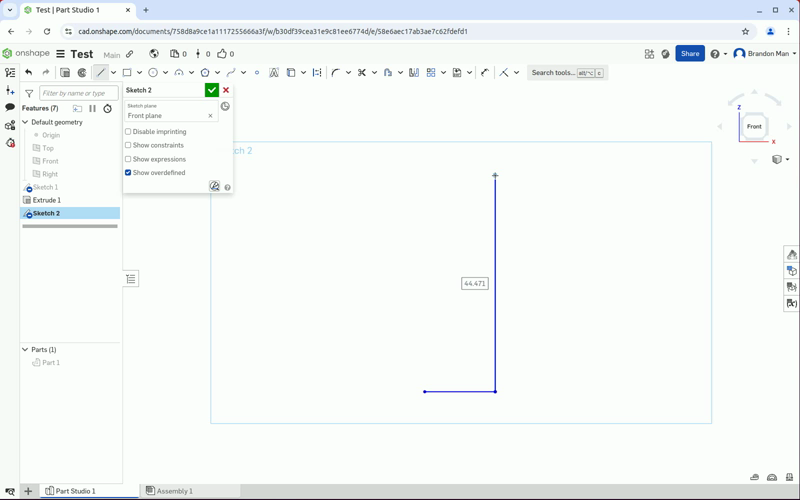
mouse_move(424, 175)
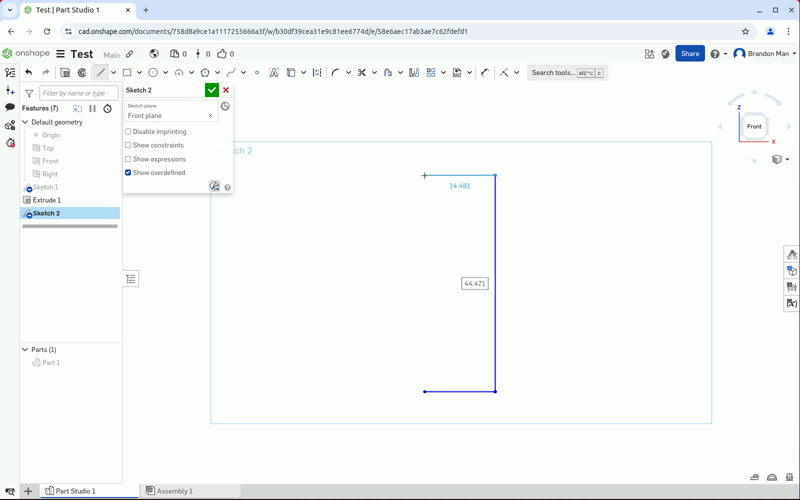
click(424, 175)
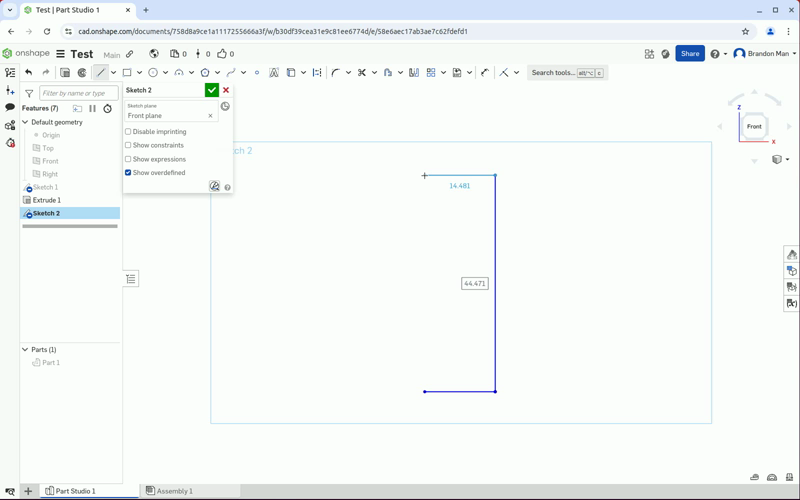
key_up(shift)
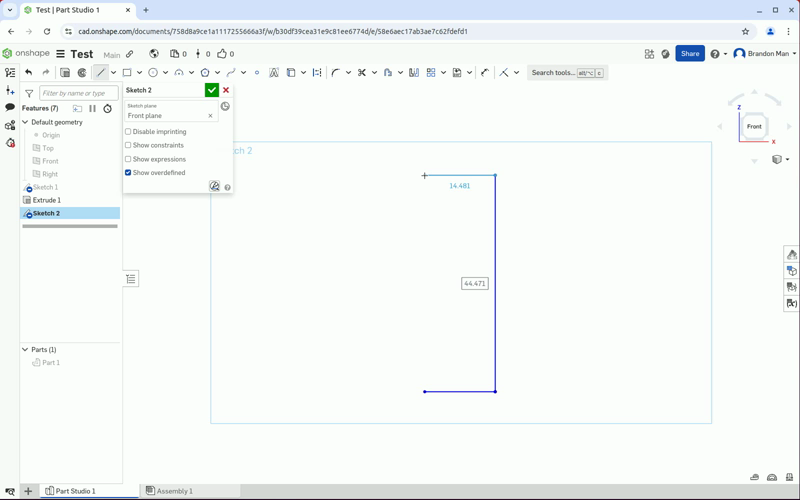
key_down(shift)
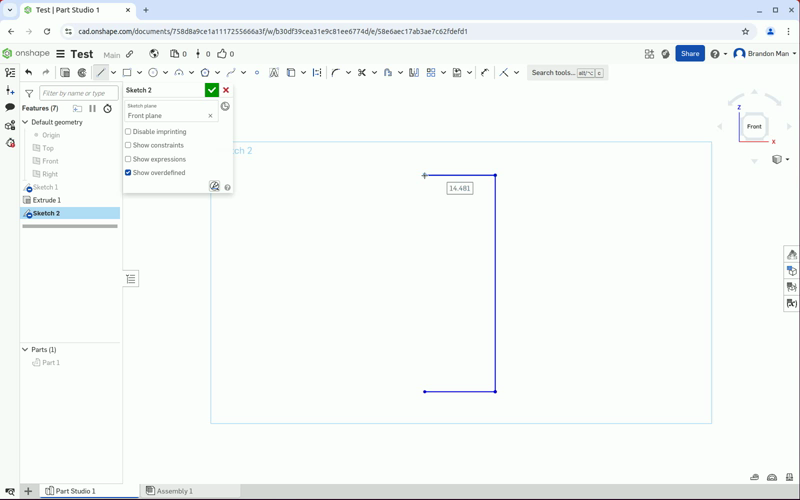
mouse_move(424, 391)
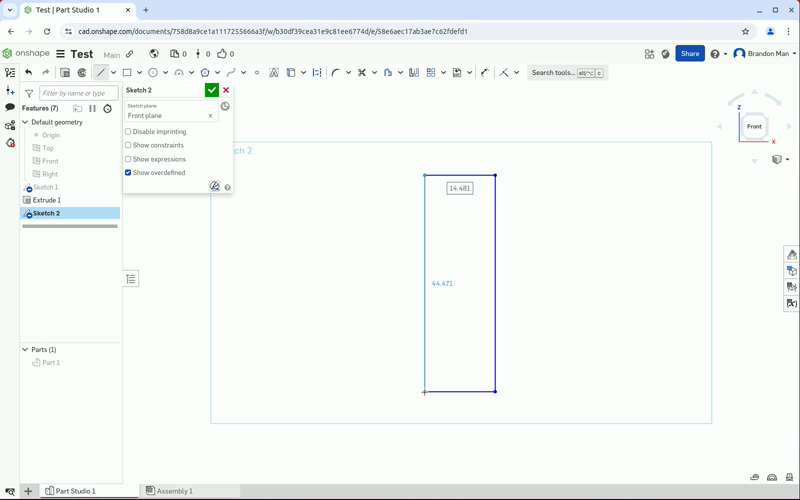
key_up(shift)
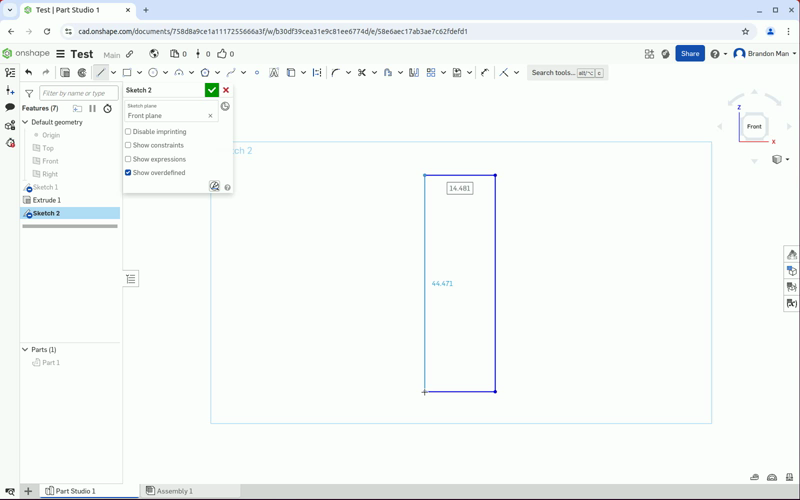
click(424, 391)
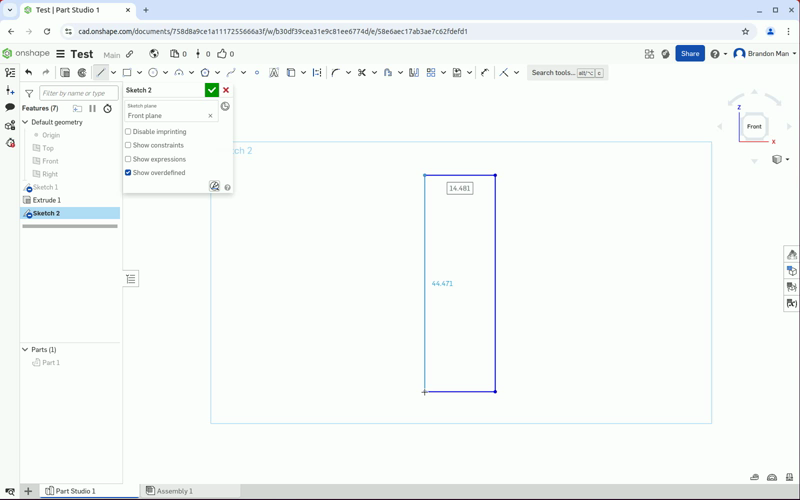
key(esc)
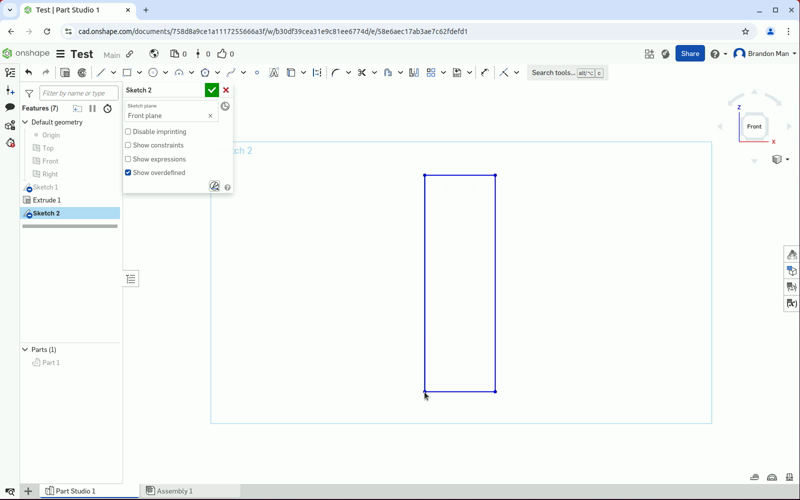
mouse_move(464, 311)
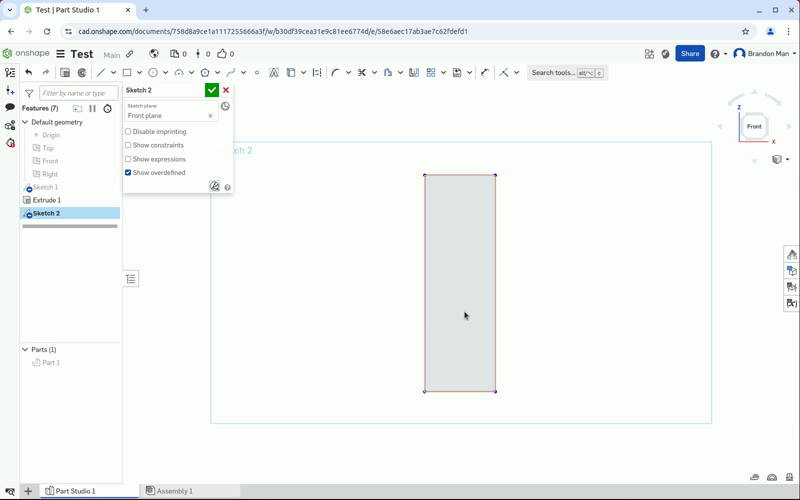
click(464, 311)
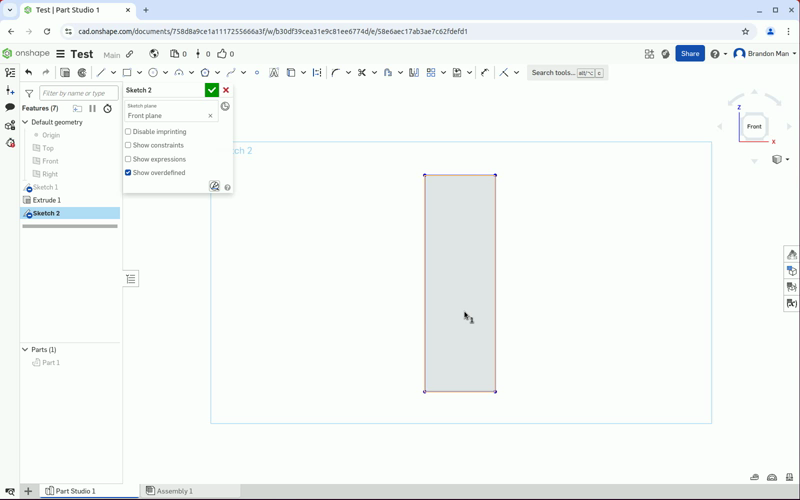
mouse_move(73, 352)
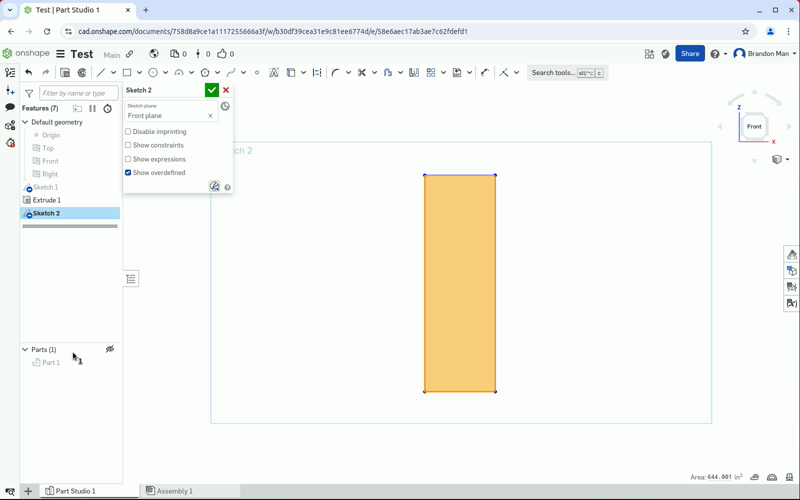
key(shift+y)
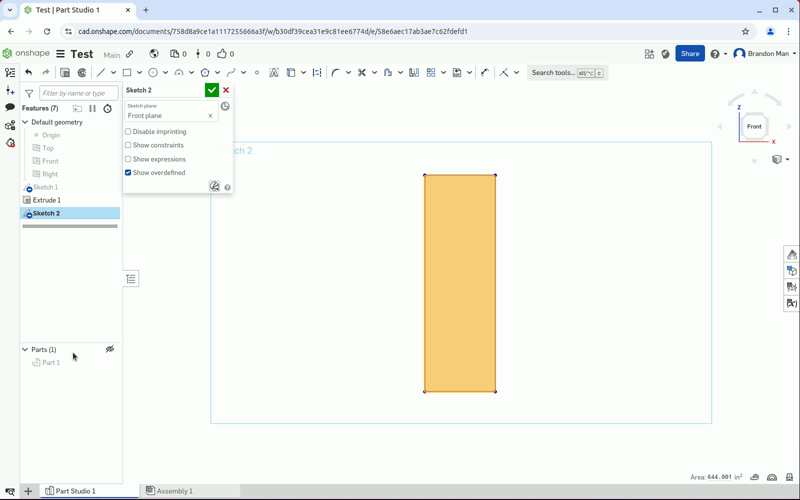
key(shift+e)
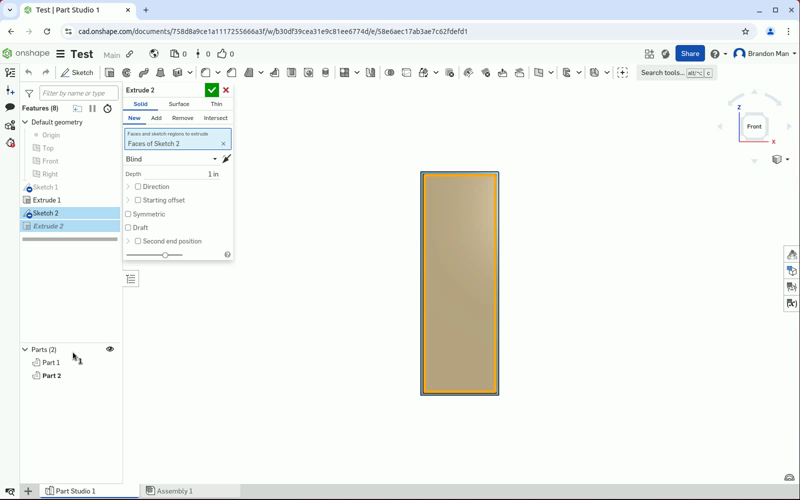
mouse_move(143, 106)
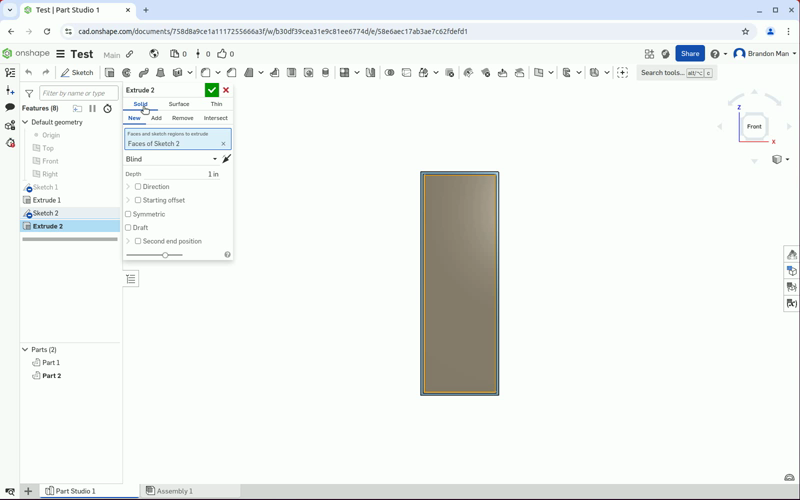
click(143, 106)
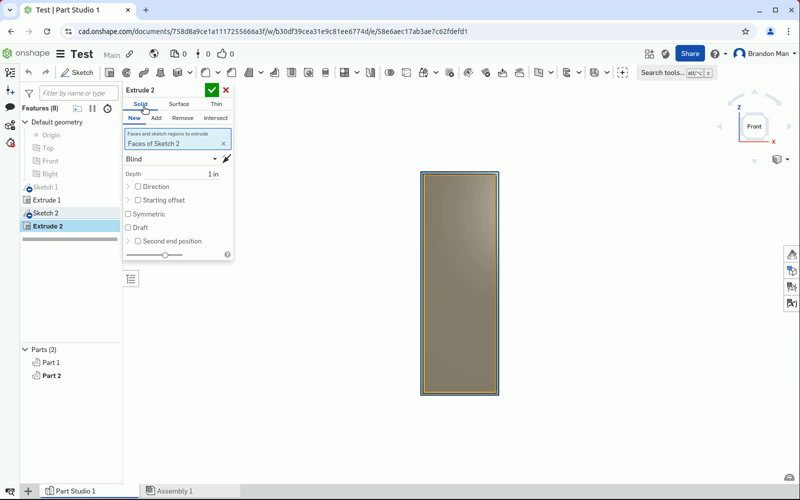
mouse_move(137, 120)
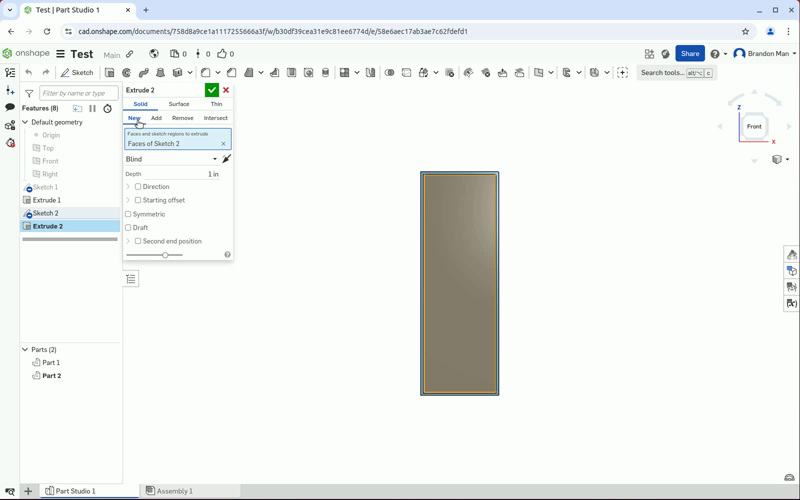
click(137, 120)
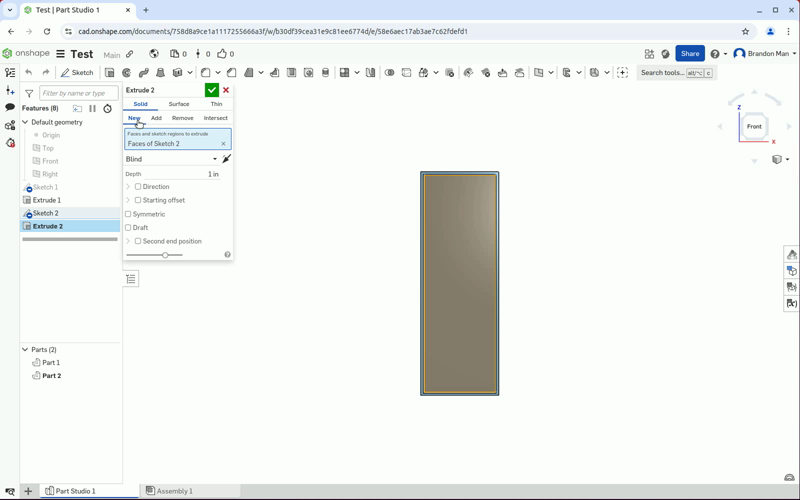
key(tab, 4)
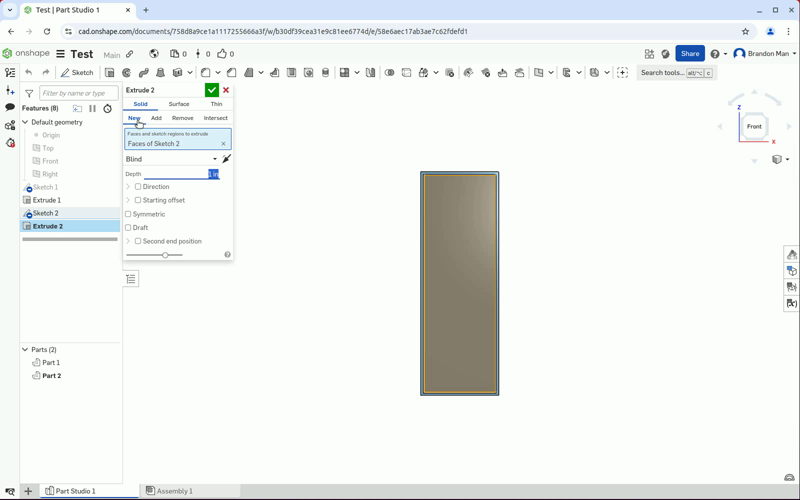
text(-0.482)
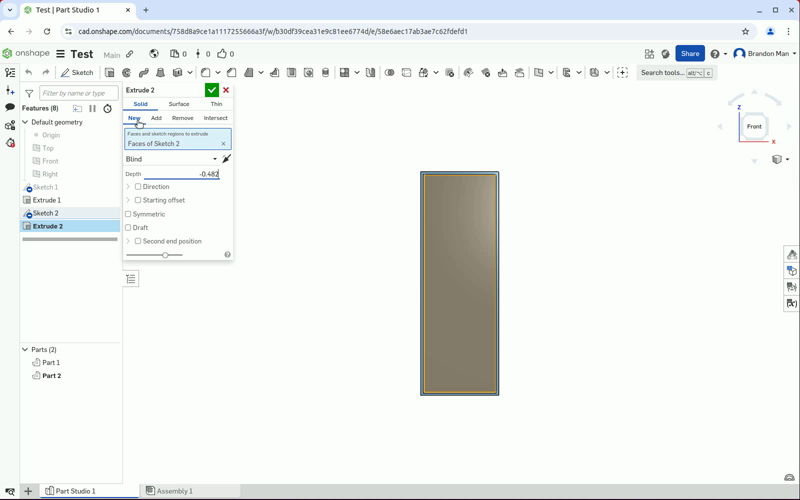
key(tab, 3)
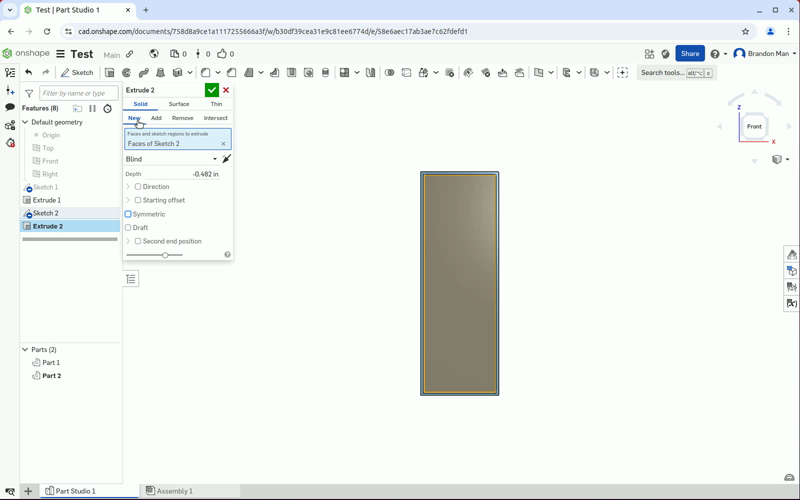
key(space)
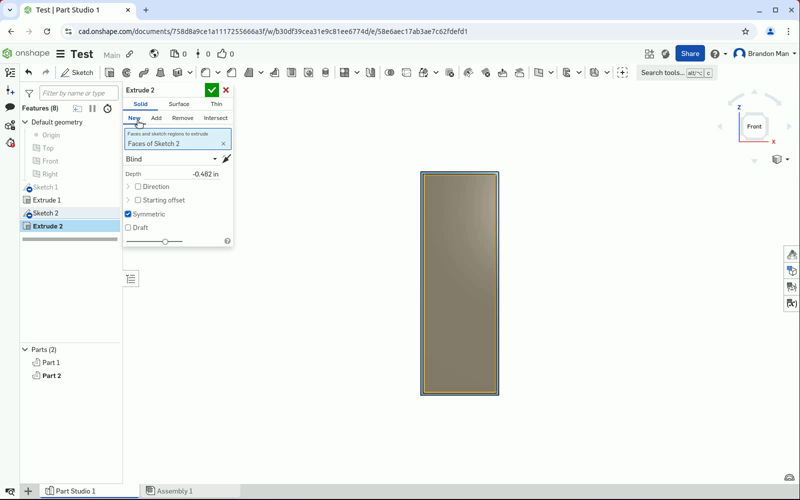
key(enter)
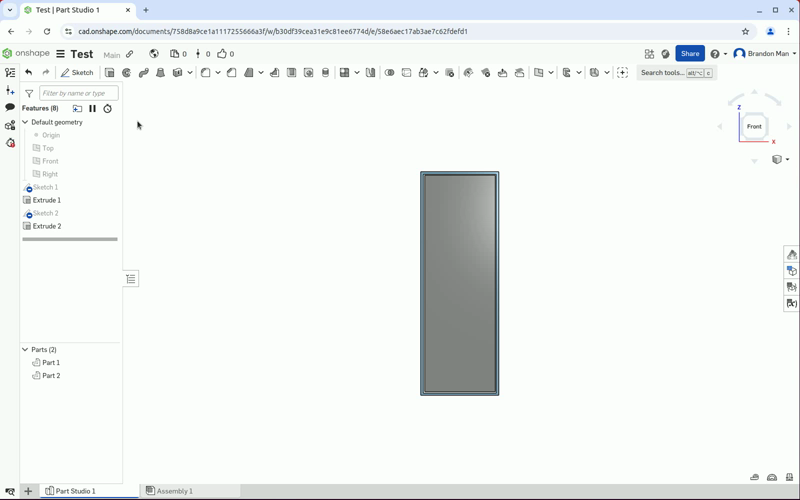
key(shift+h)
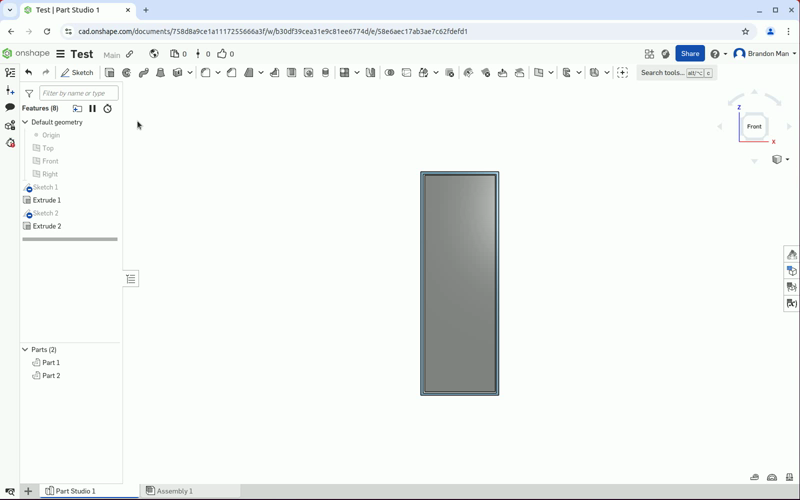
key(shift+h)
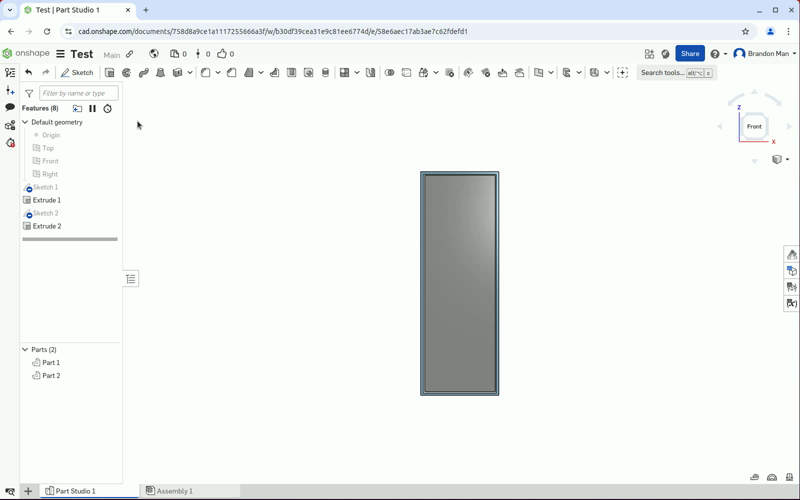
key(shift+7)
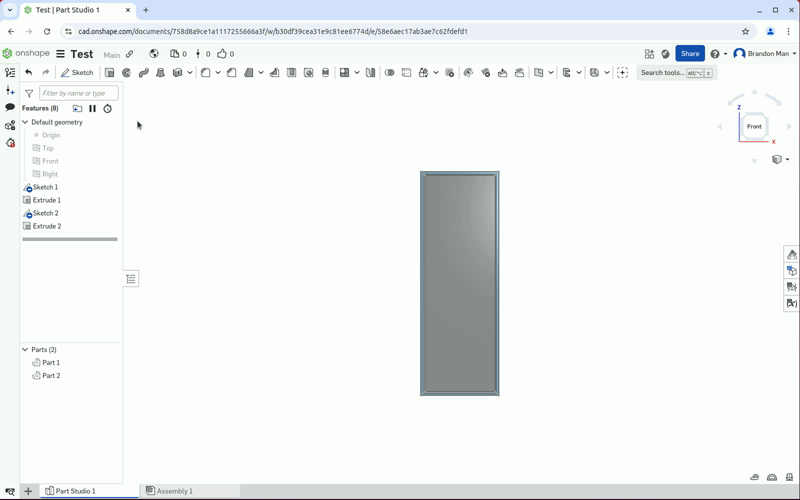
key(left, 2)
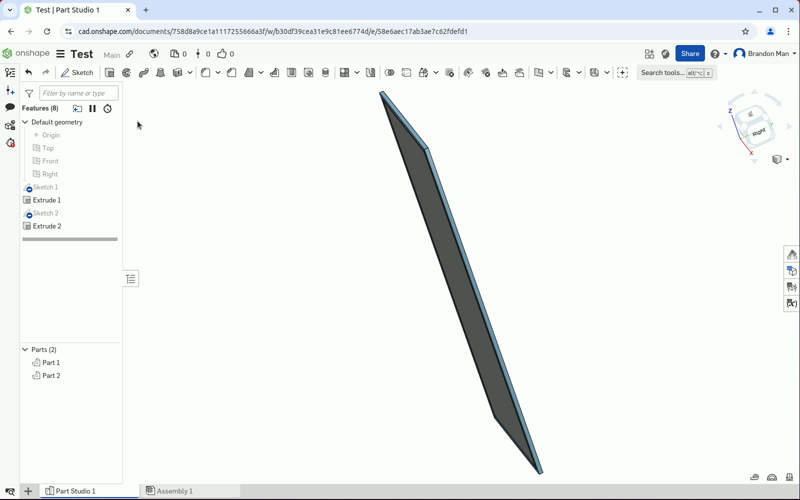
key(down, 2)
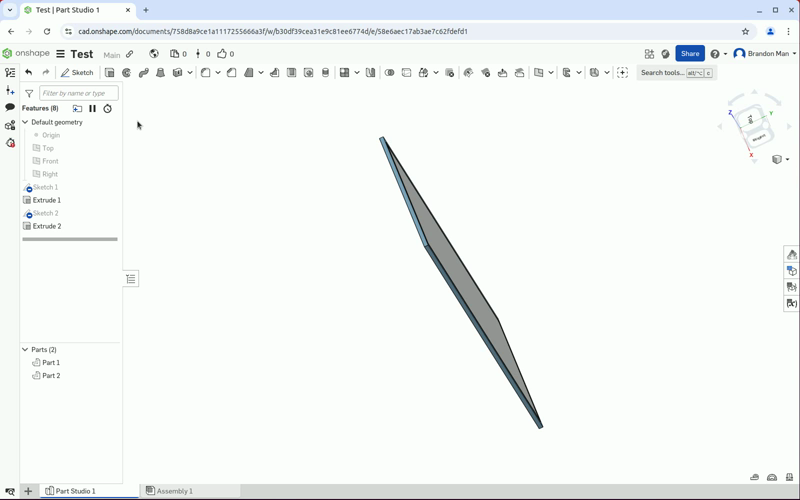
key(up, 2)
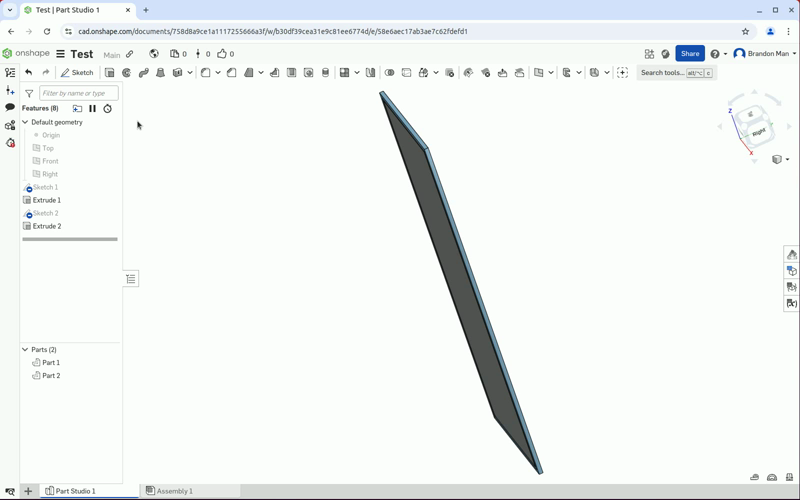
key(right, 2)
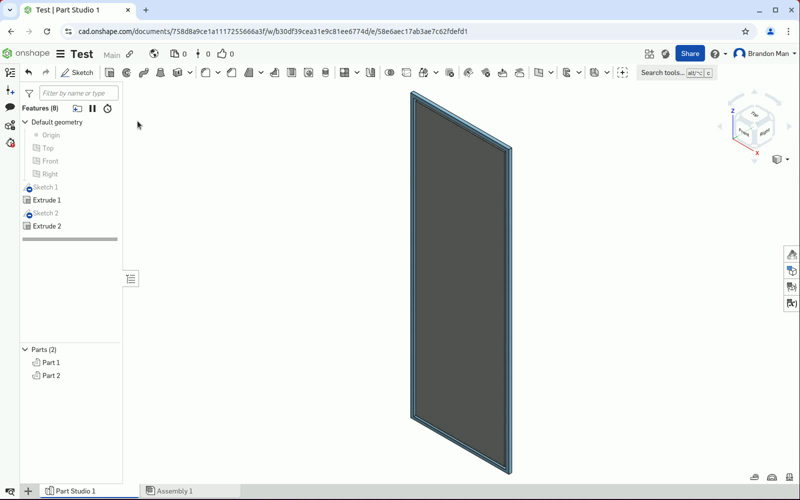
mouse_move(73, 189)
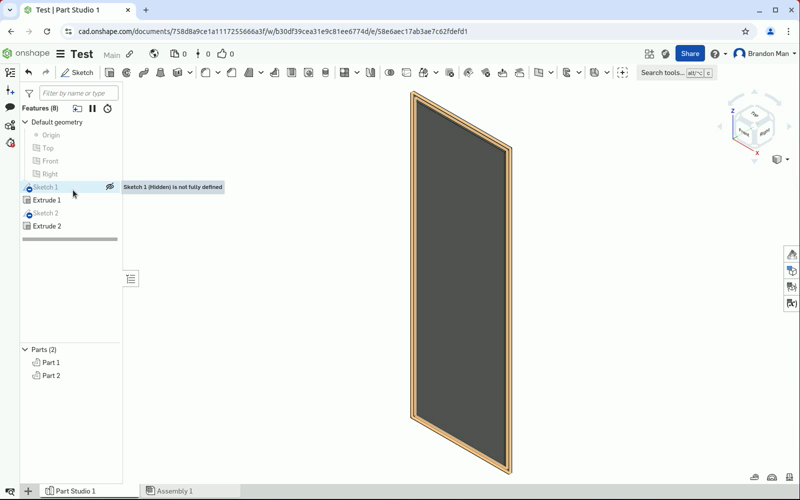
click(73, 189)